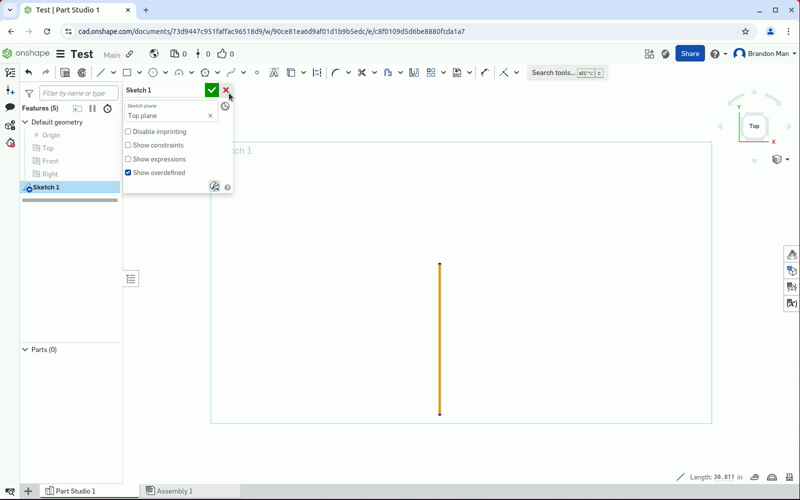
key(shift+h)
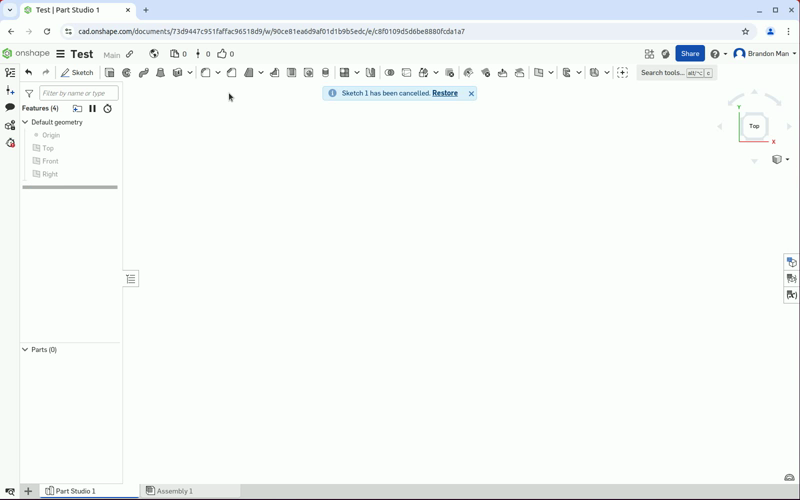
mouse_move(73, 352)
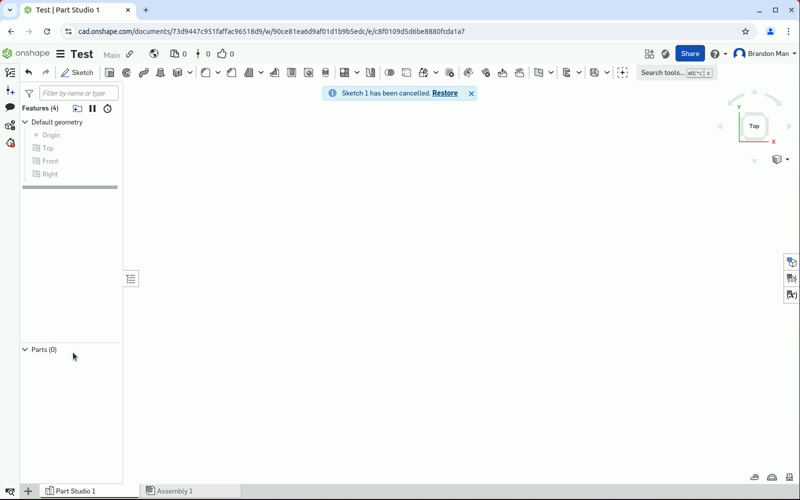
key(y)
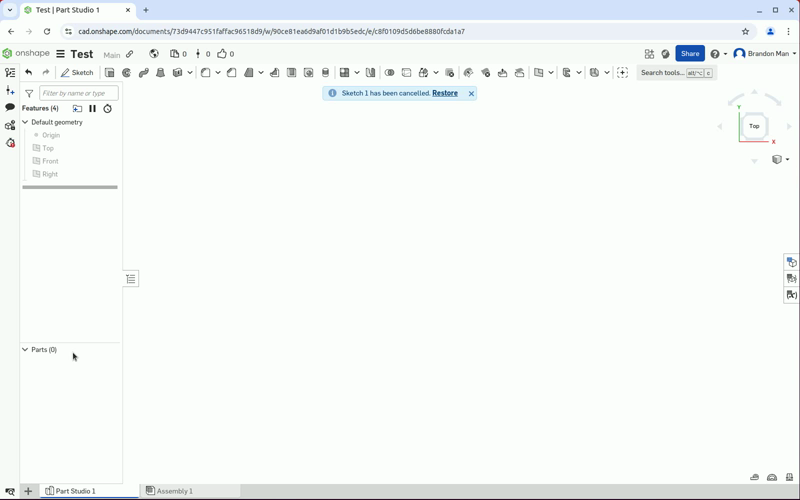
key(shift+p)
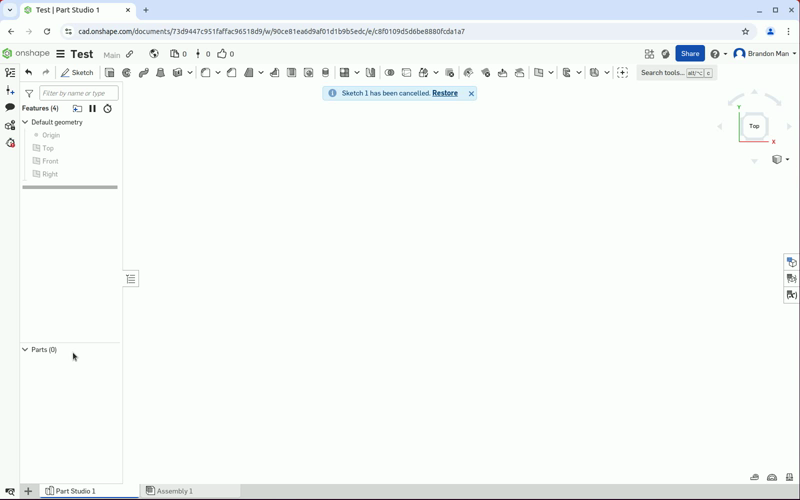
key(space)
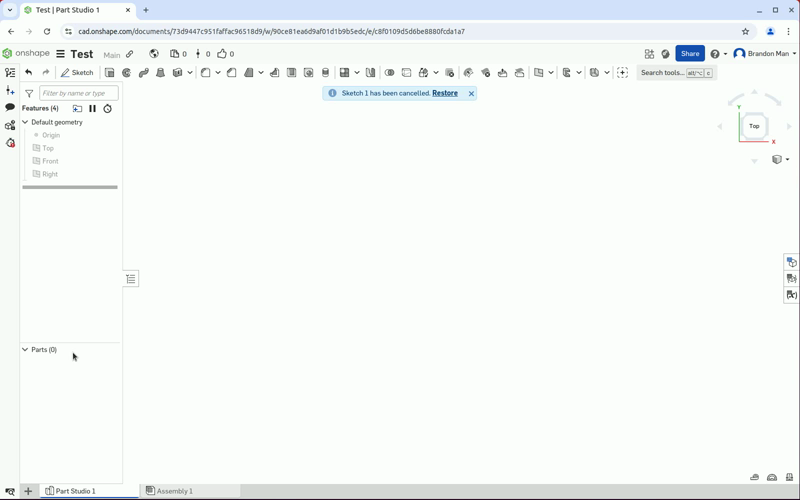
key_down(shift)
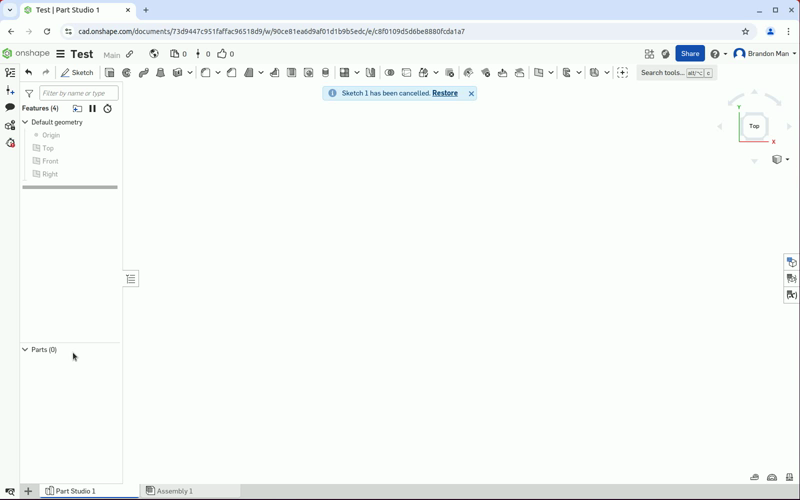
key(up)
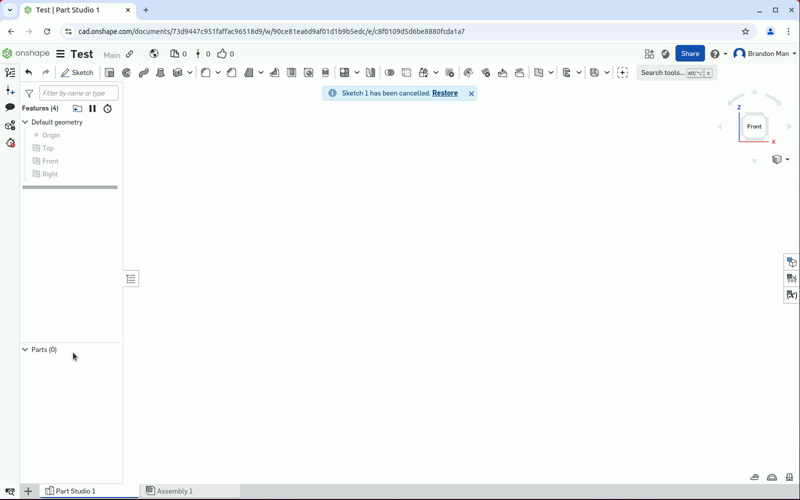
key_up(shift)
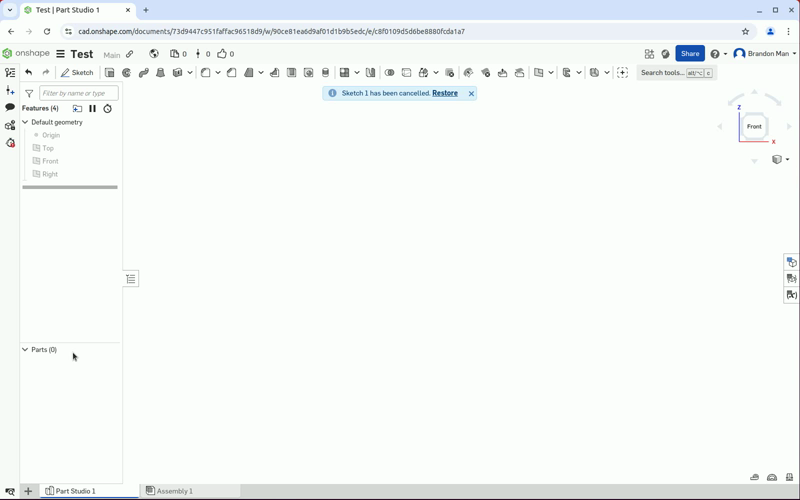
mouse_move(73, 352)
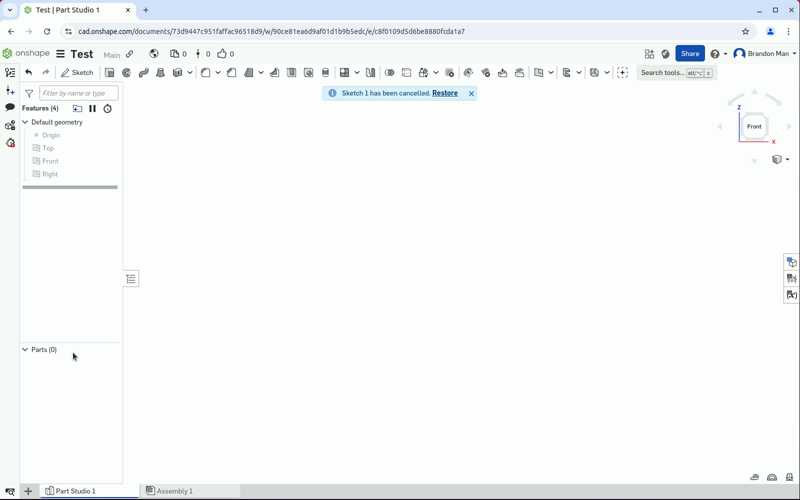
key(shift+y)
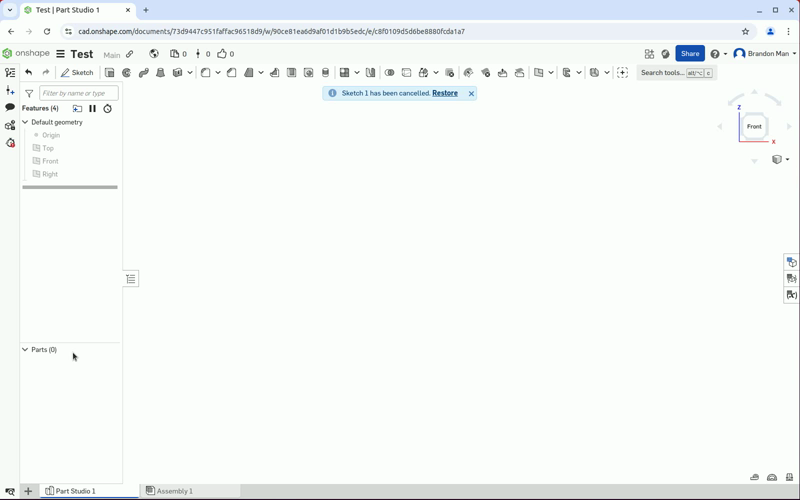
key(shift+s)
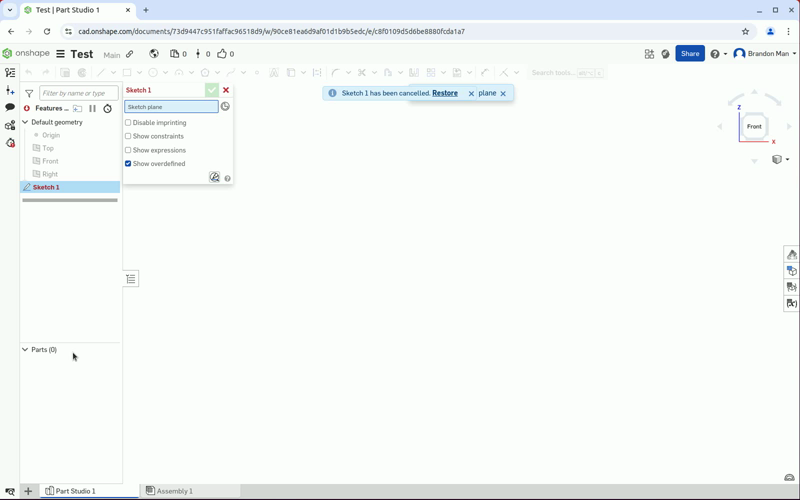
mouse_move(73, 163)
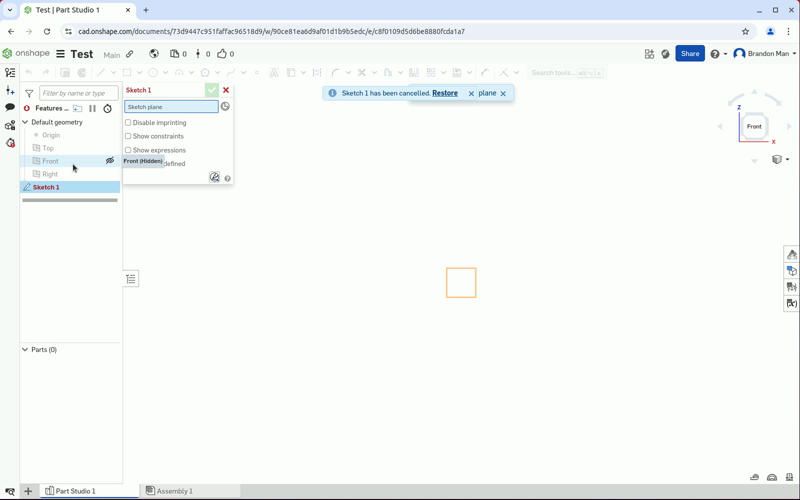
click(73, 163)
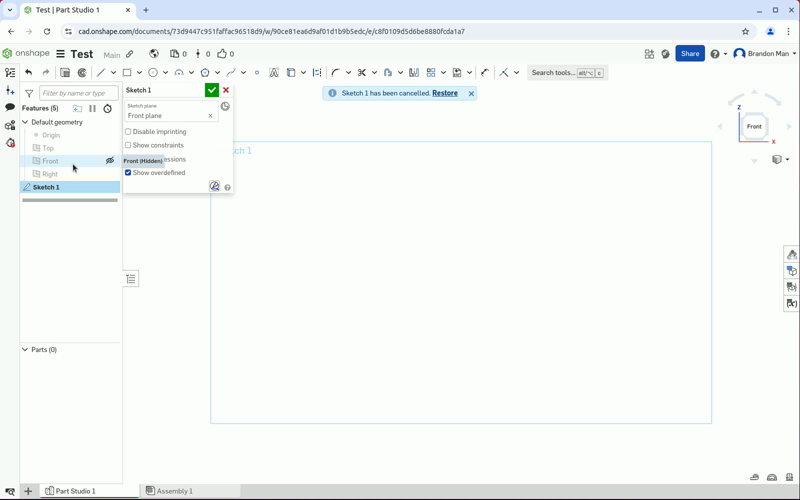
mouse_move(73, 352)
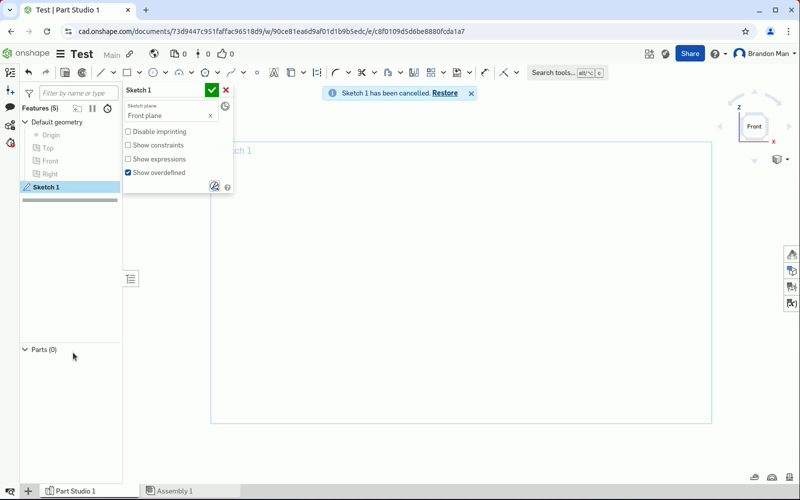
key(y)
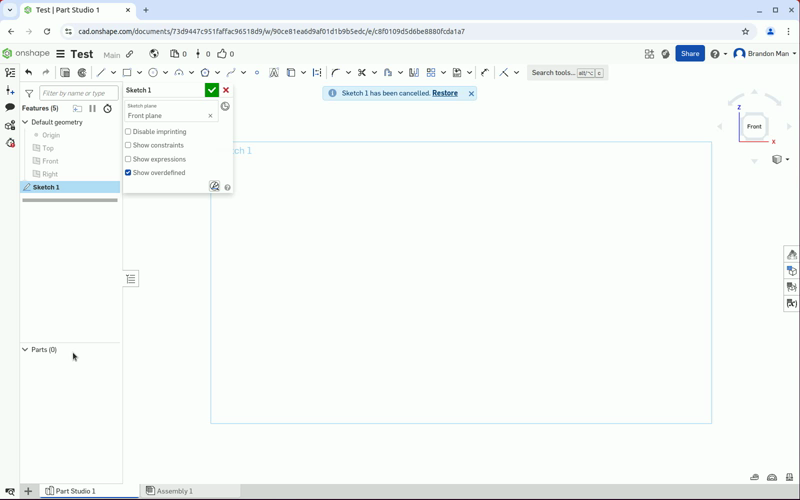
key(a)
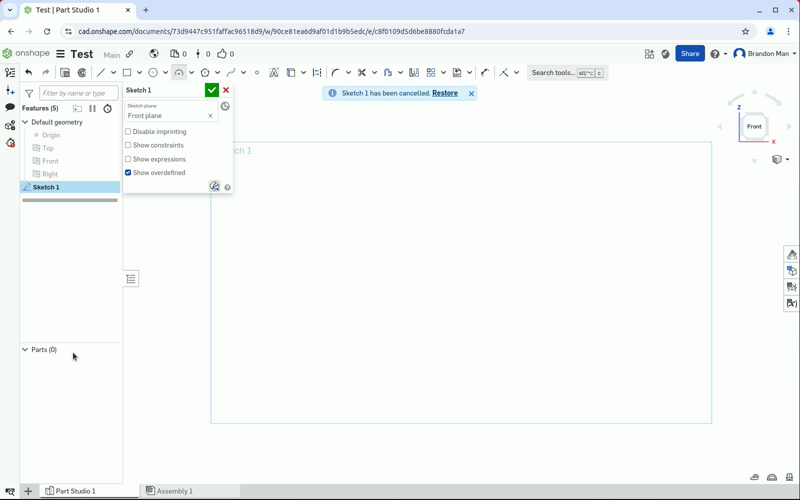
key_down(shift)
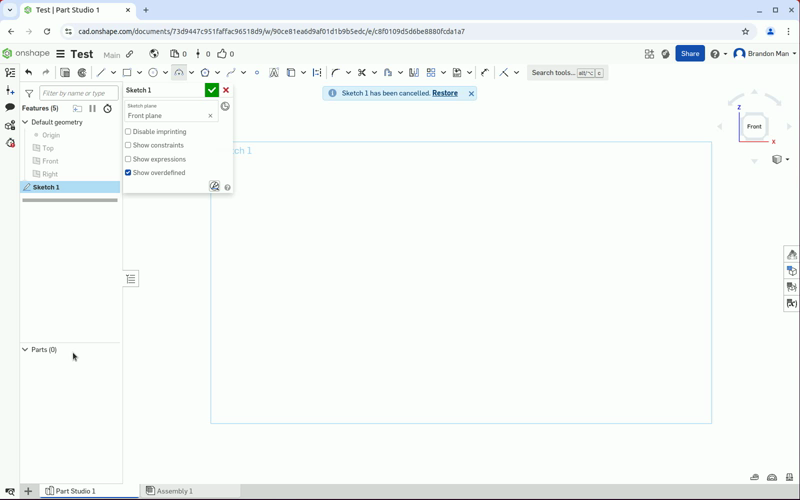
mouse_move(348, 339)
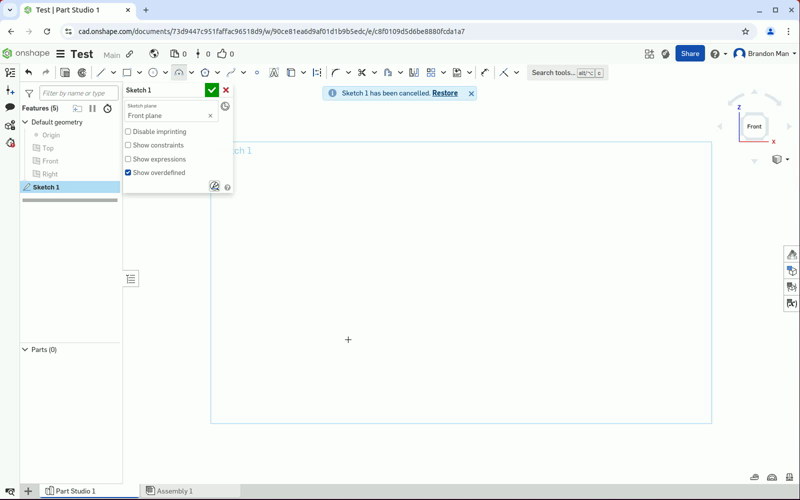
click(348, 339)
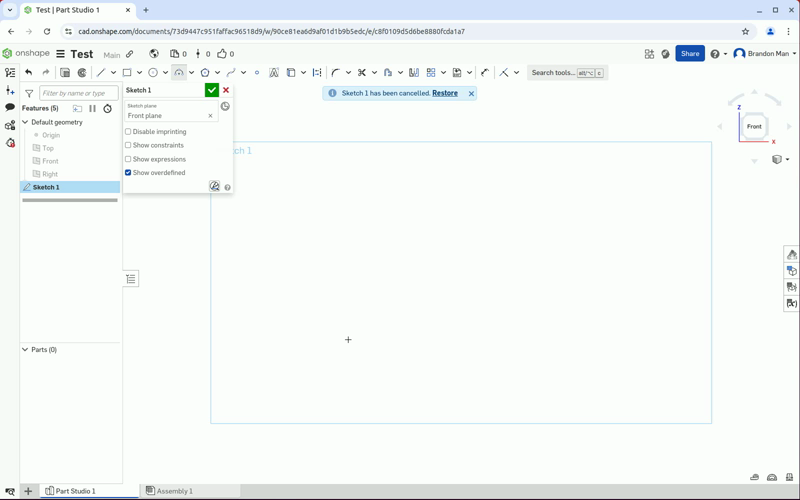
key_up(shift)
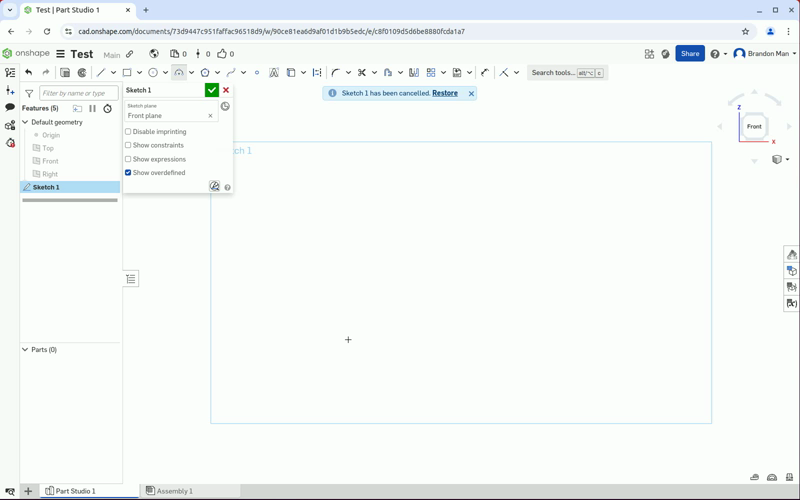
key_down(shift)
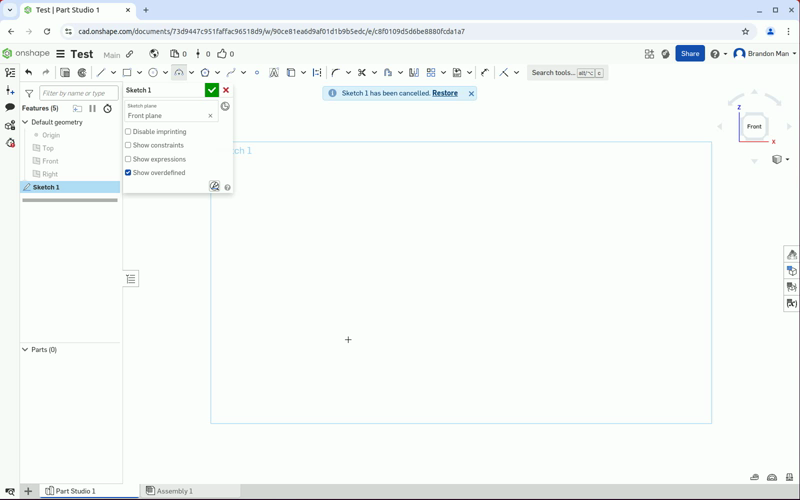
mouse_move(379, 353)
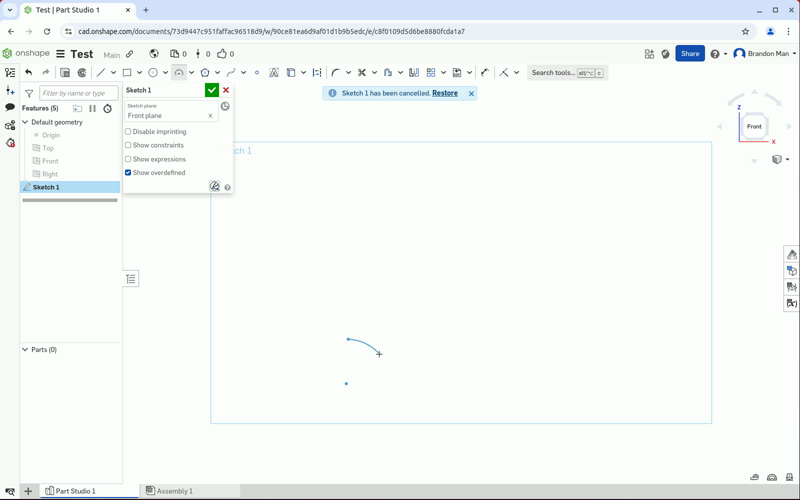
click(379, 353)
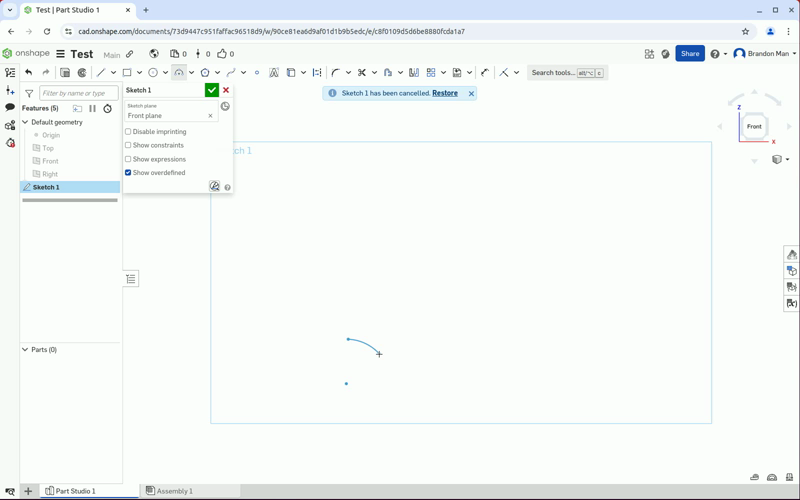
mouse_move(374, 322)
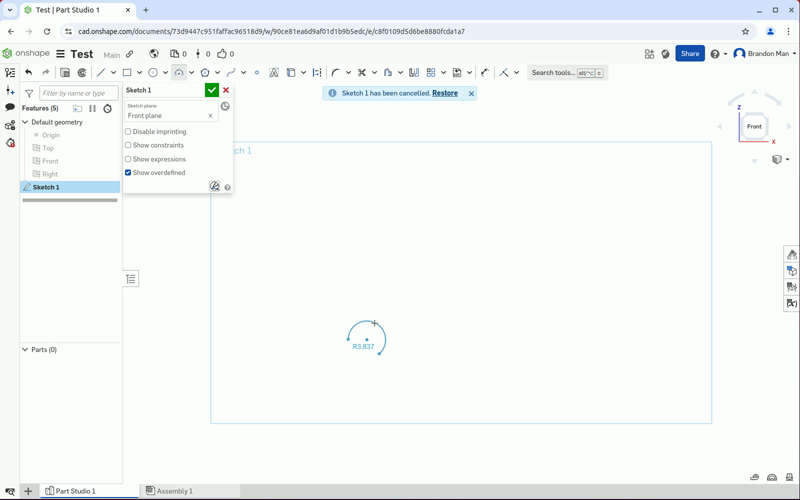
click(374, 322)
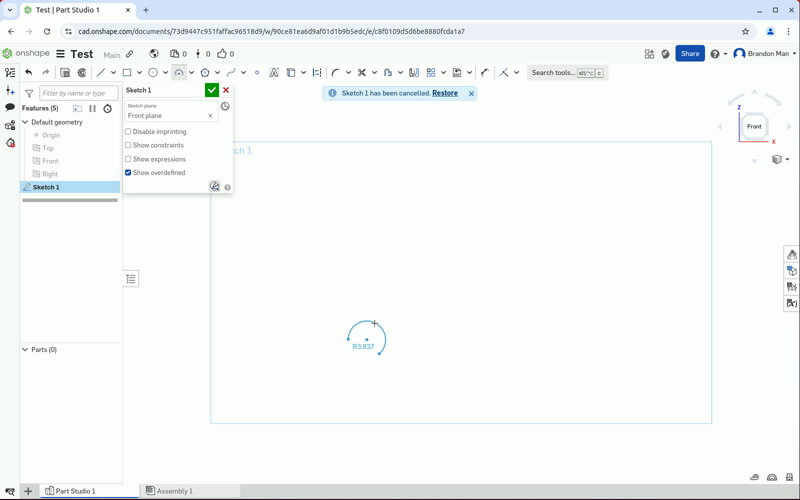
key_up(shift)
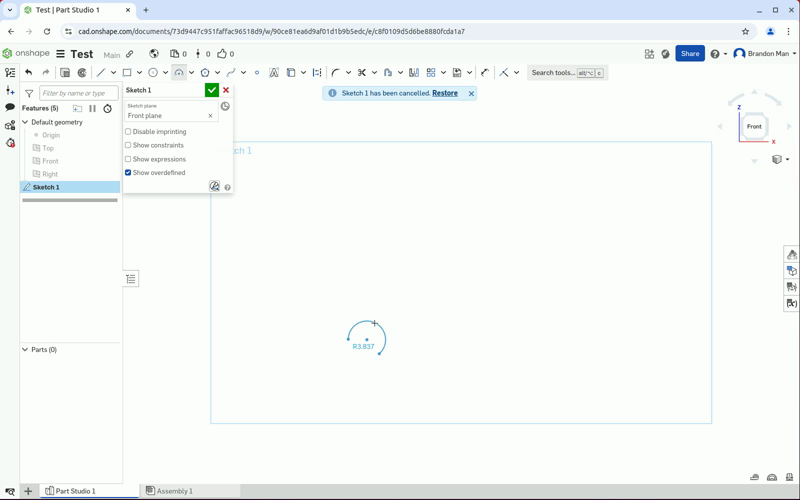
key(esc)
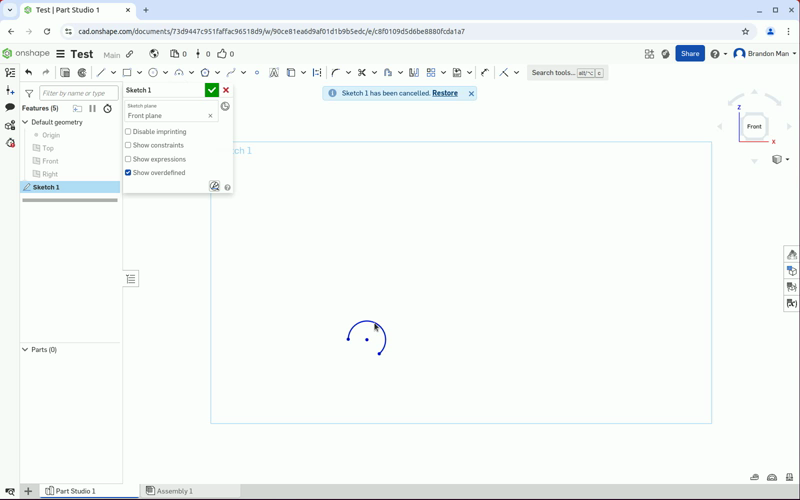
key(l)
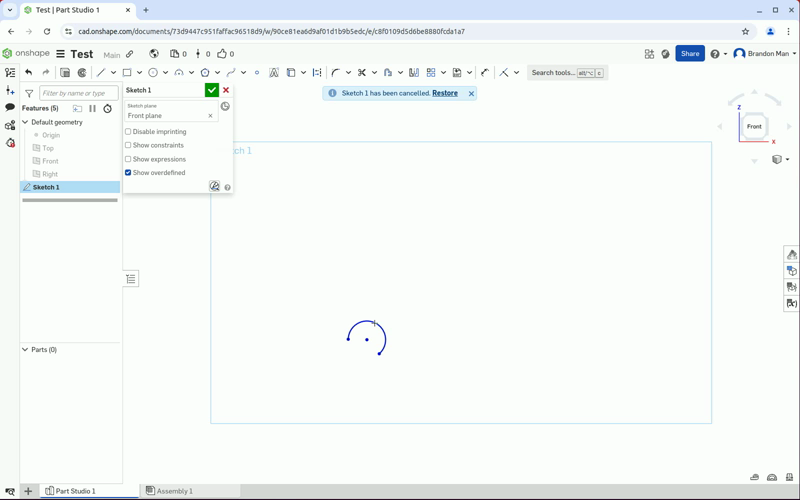
mouse_move(379, 353)
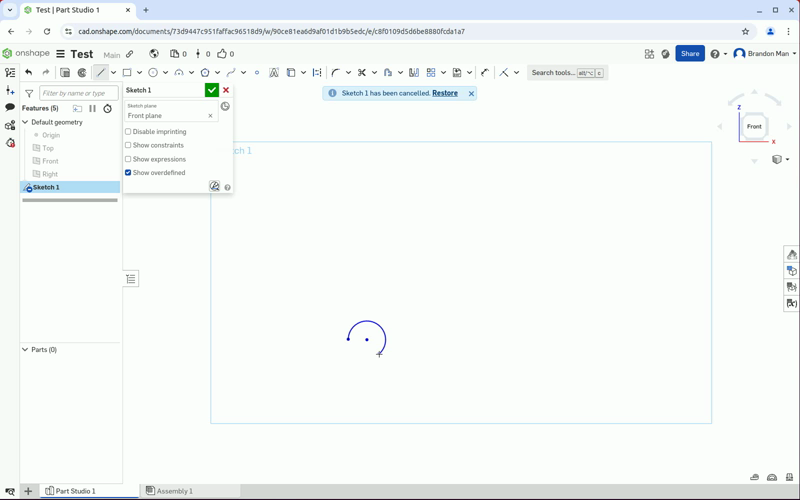
click(379, 353)
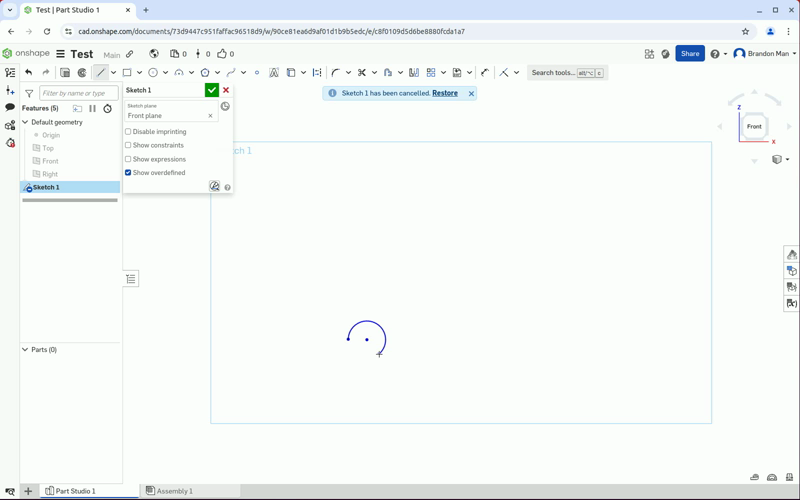
key_down(shift)
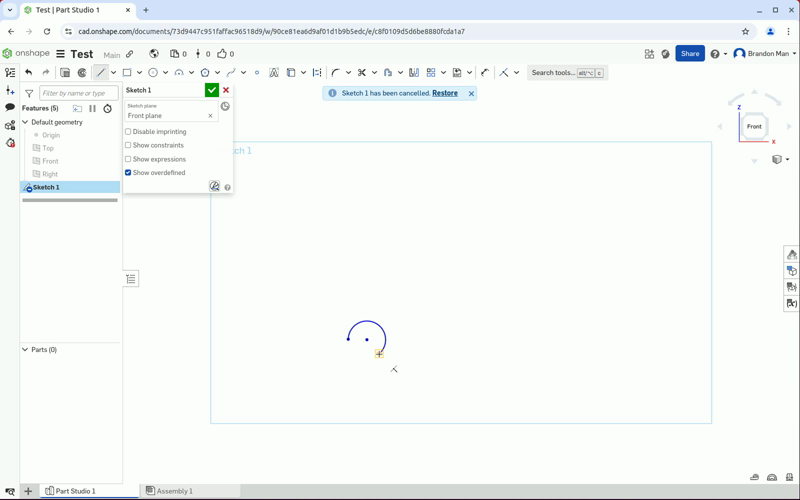
mouse_move(463, 280)
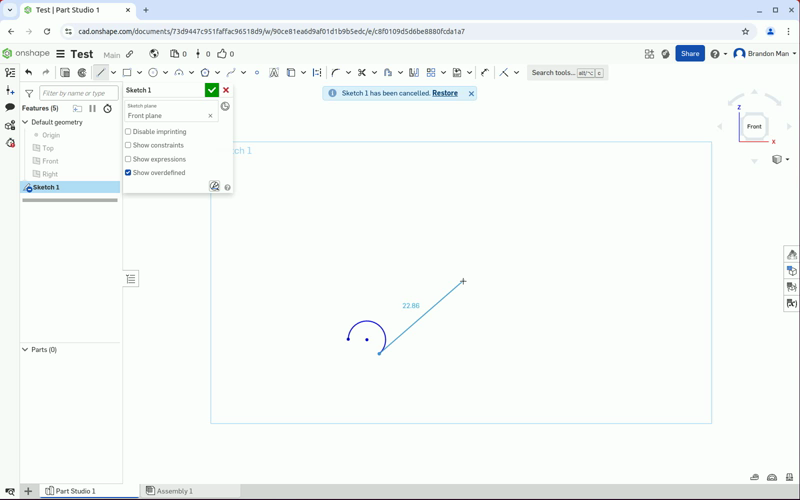
click(463, 280)
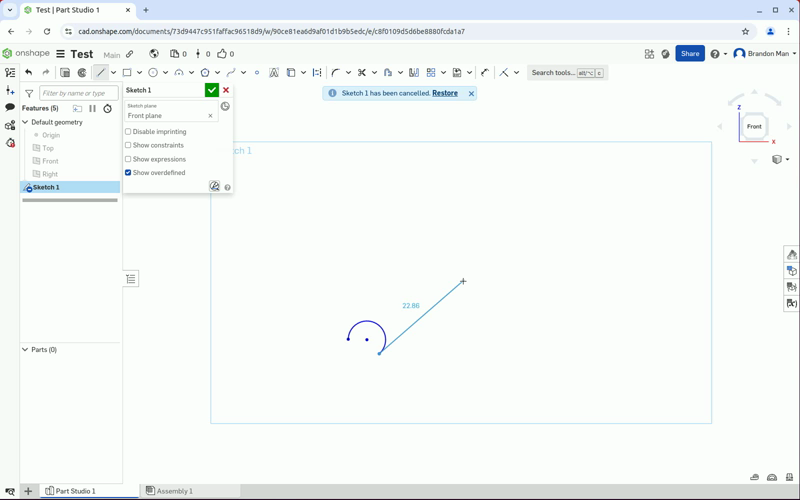
key_up(shift)
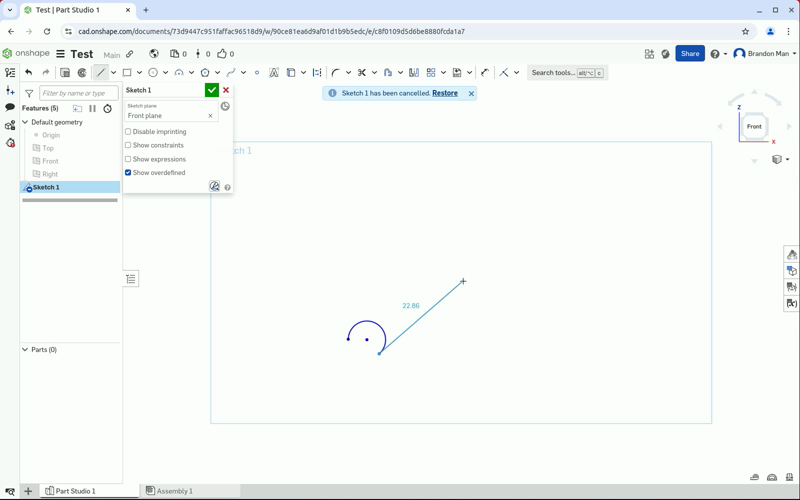
key_down(shift)
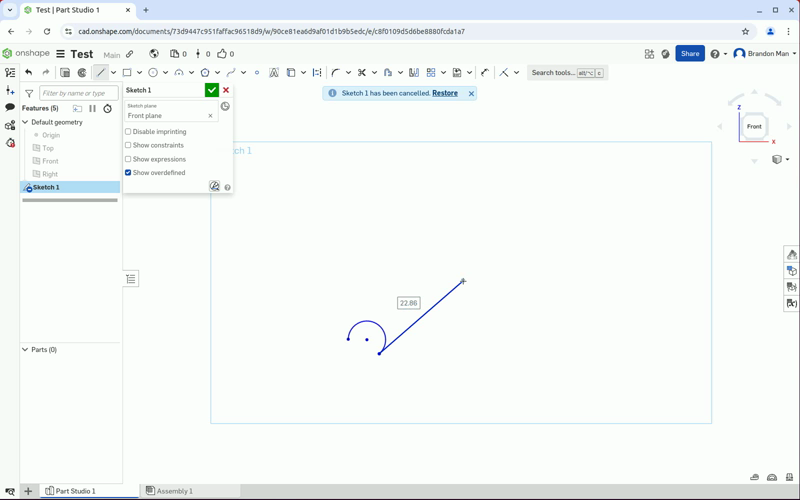
mouse_move(493, 280)
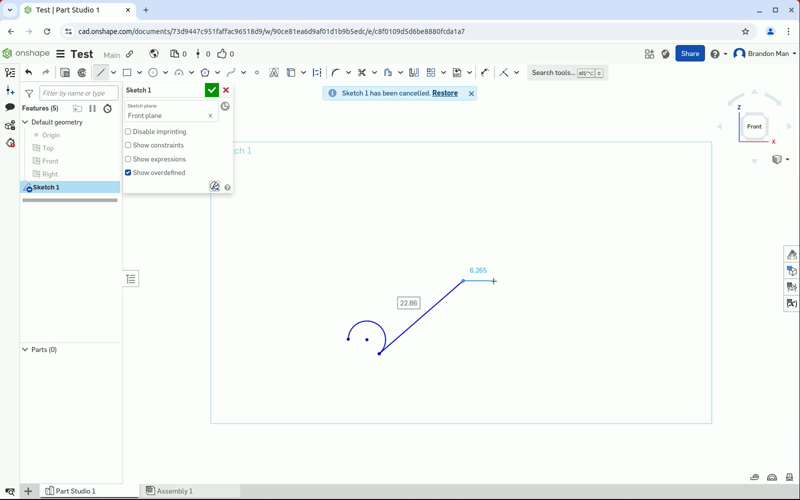
mouse_move(479, 267)
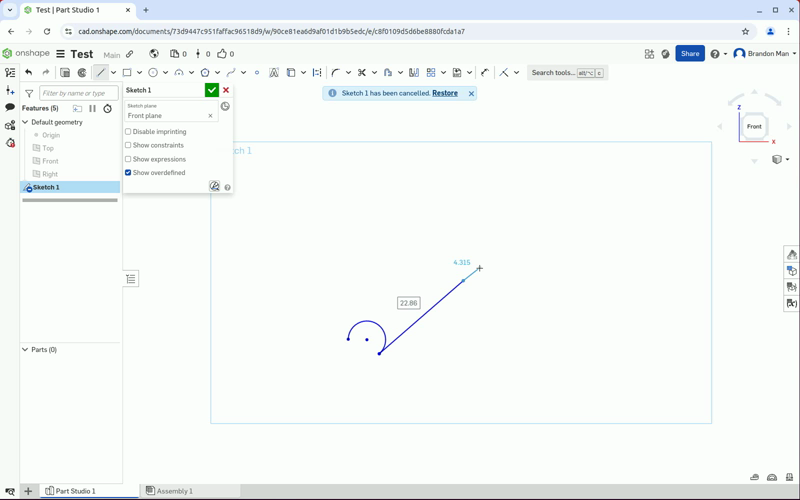
click(479, 267)
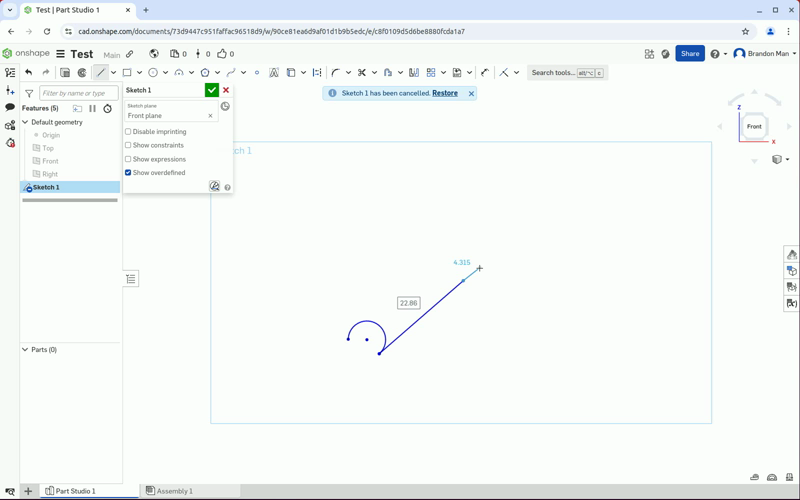
key_up(shift)
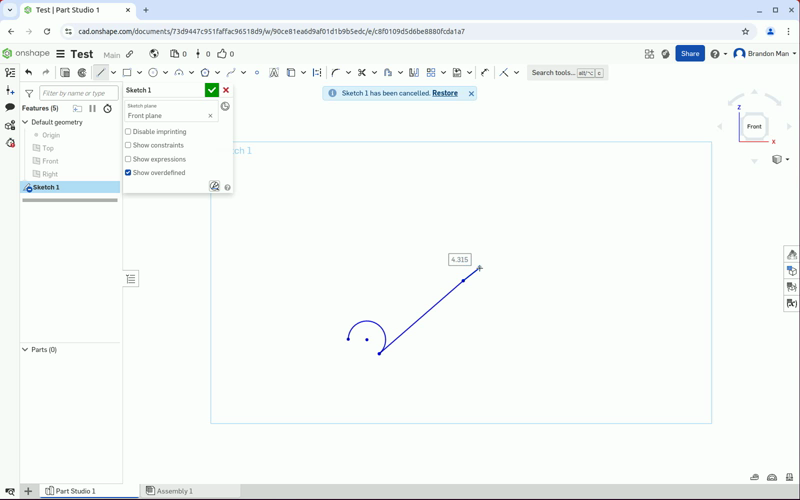
key(esc)
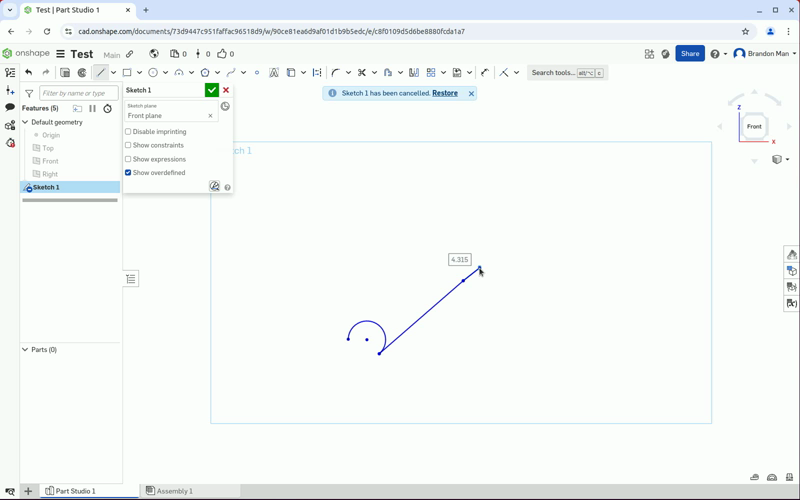
key(a)
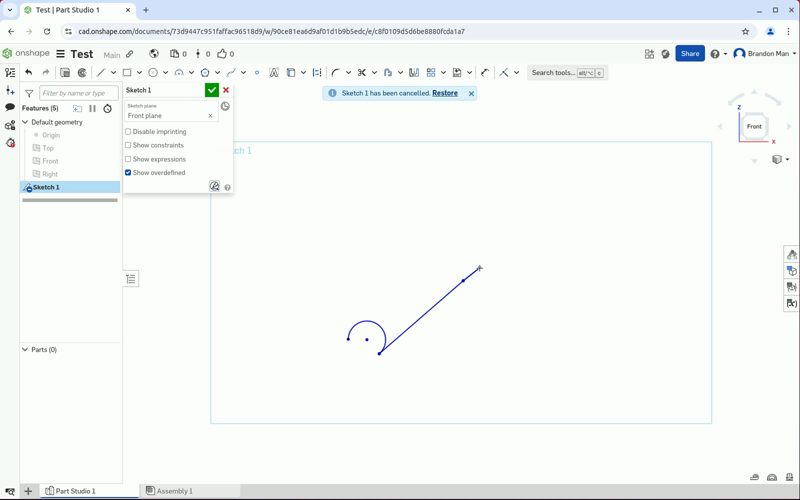
mouse_move(479, 267)
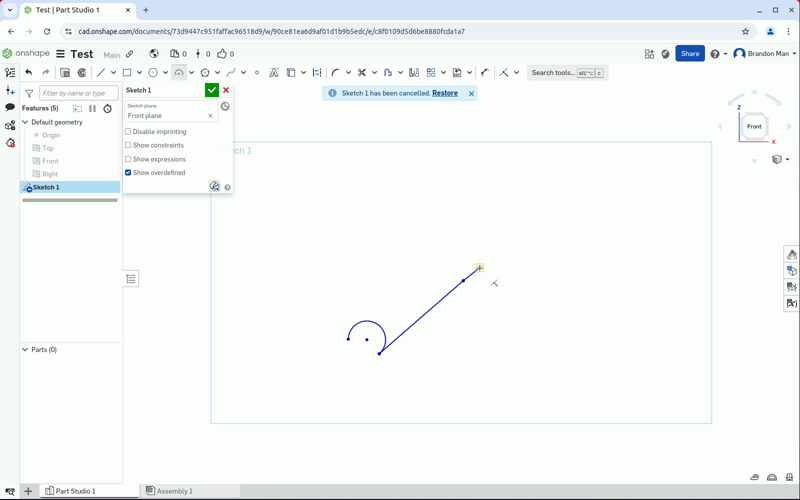
click(479, 267)
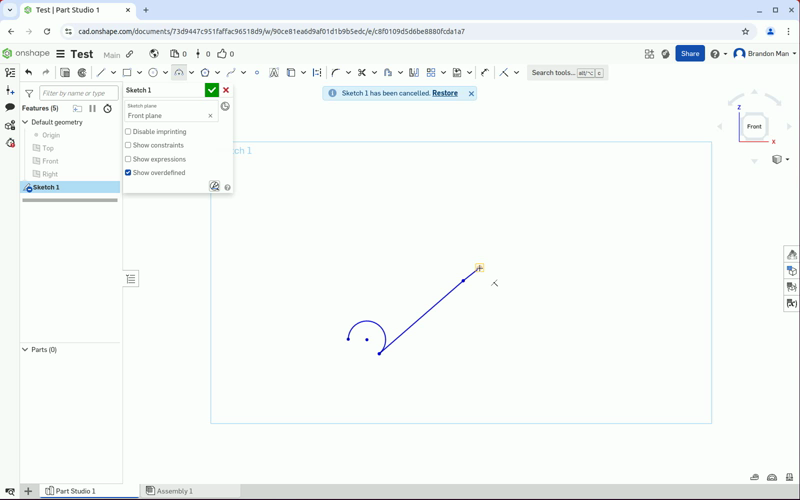
key_down(shift)
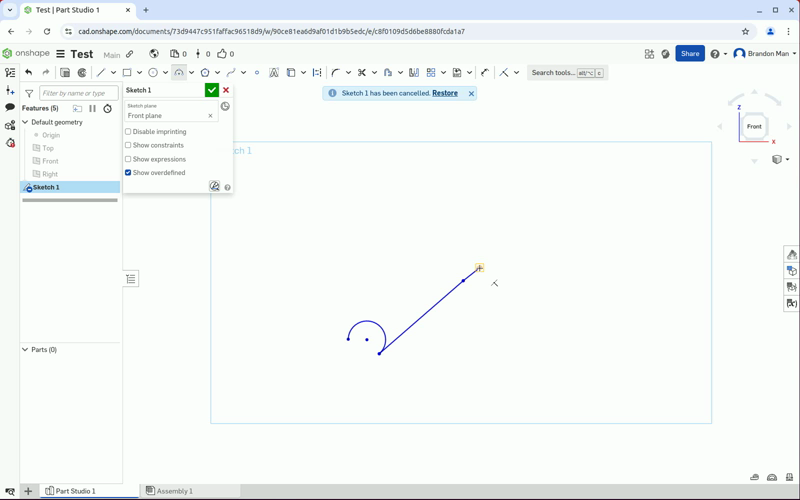
mouse_move(501, 264)
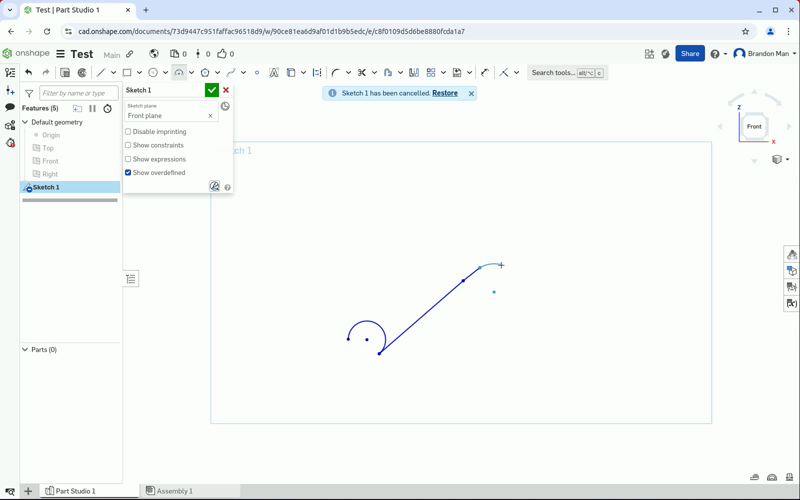
click(501, 264)
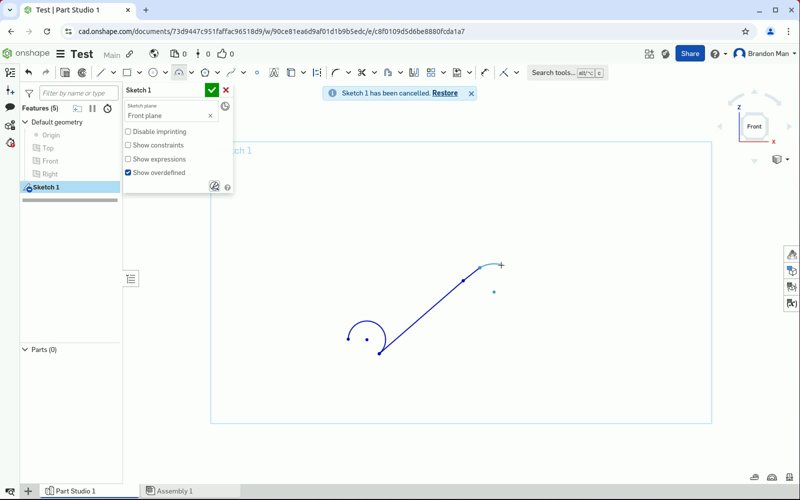
mouse_move(489, 262)
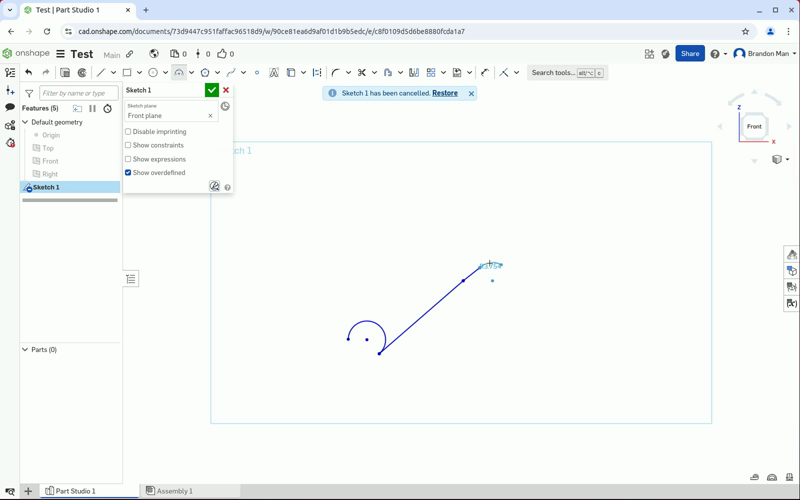
click(489, 262)
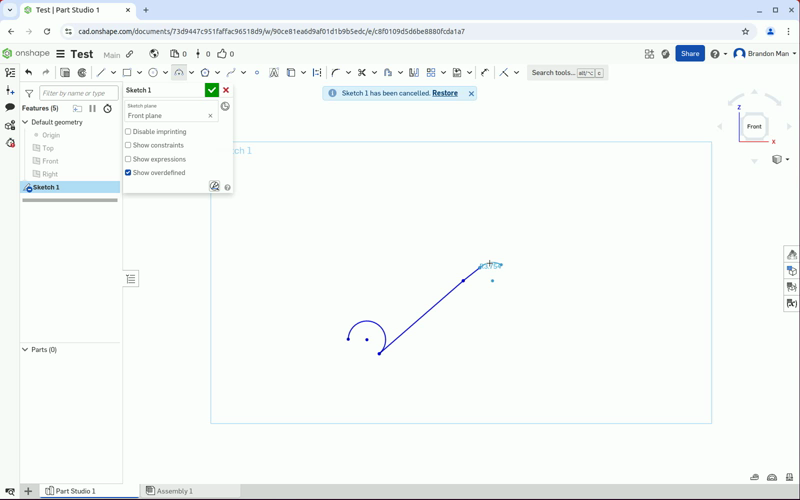
key_up(shift)
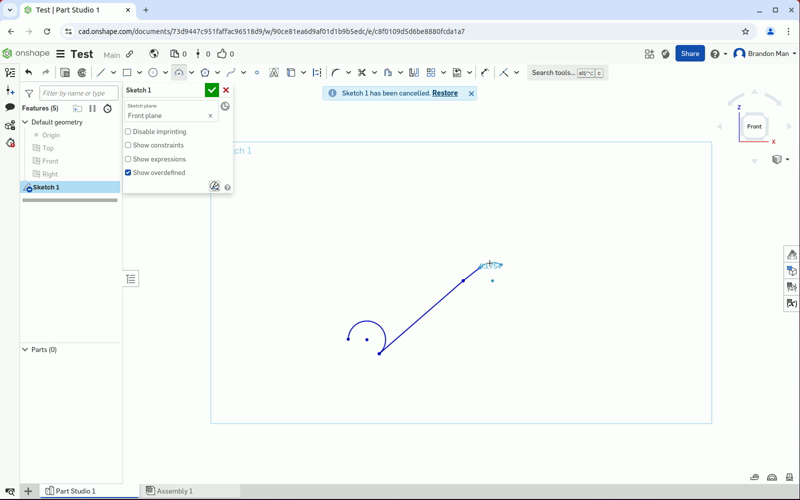
mouse_move(501, 264)
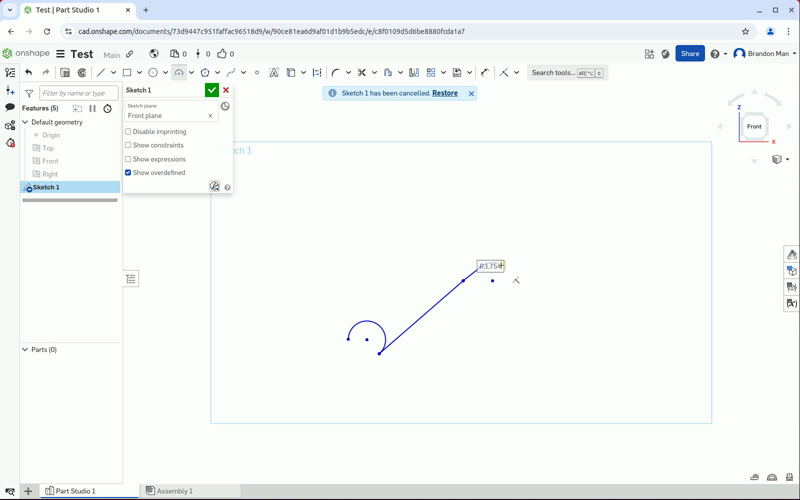
click(501, 264)
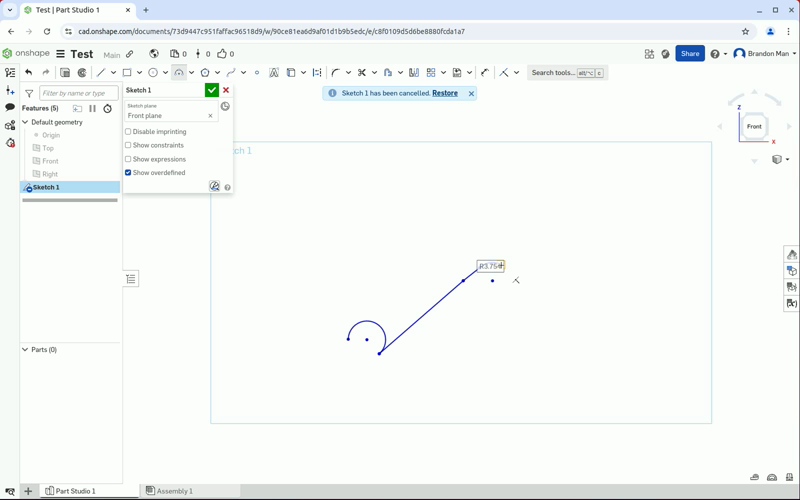
key_down(shift)
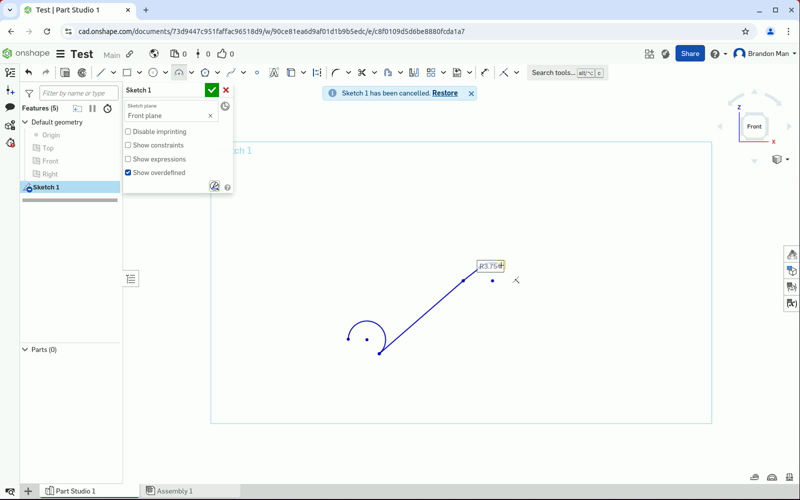
mouse_move(502, 196)
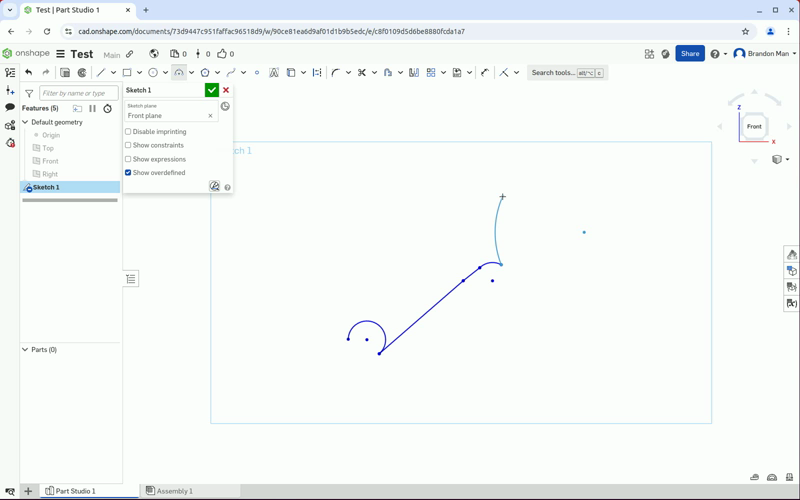
click(502, 196)
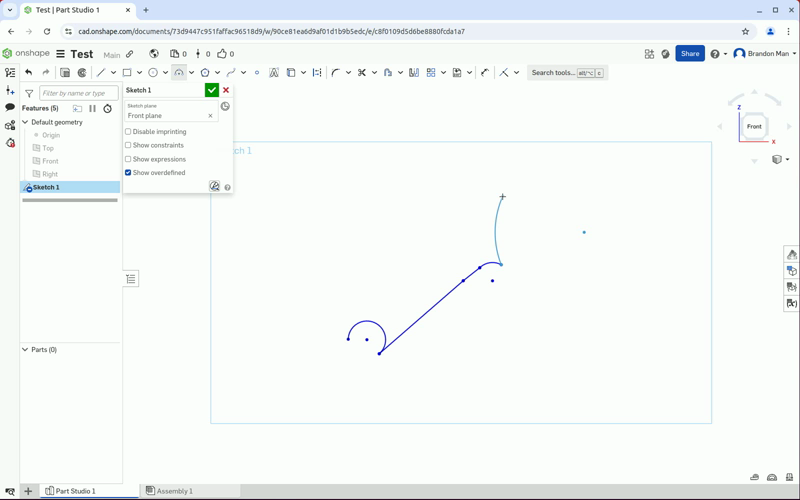
mouse_move(480, 229)
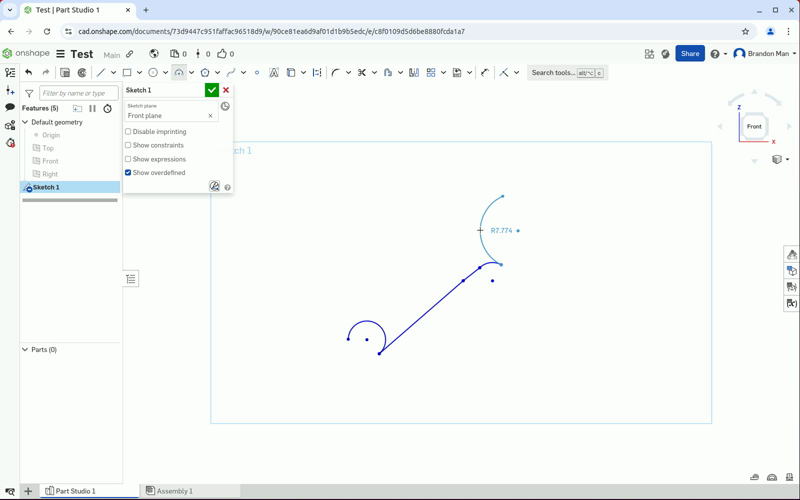
click(480, 229)
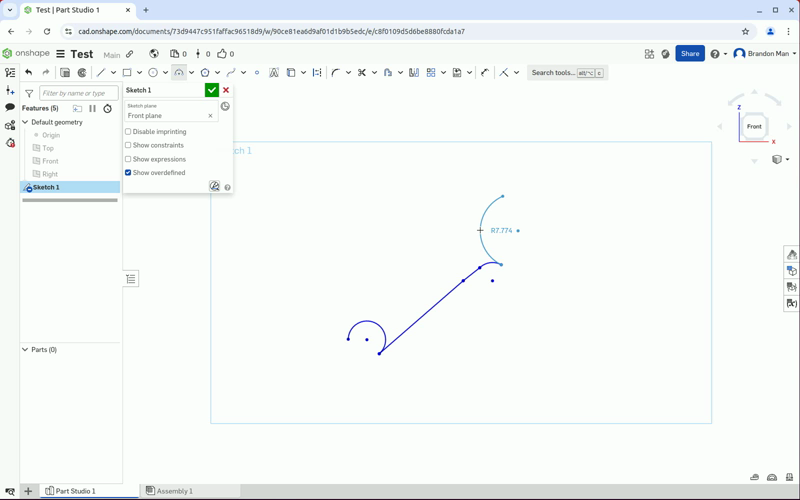
key_up(shift)
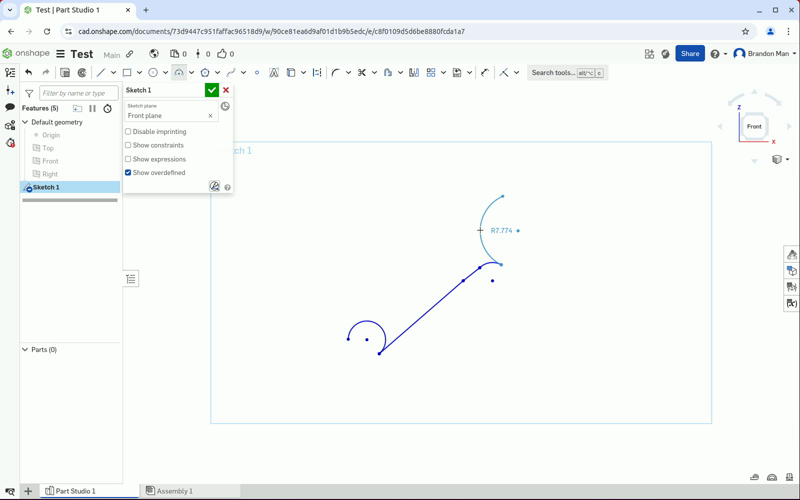
key(esc)
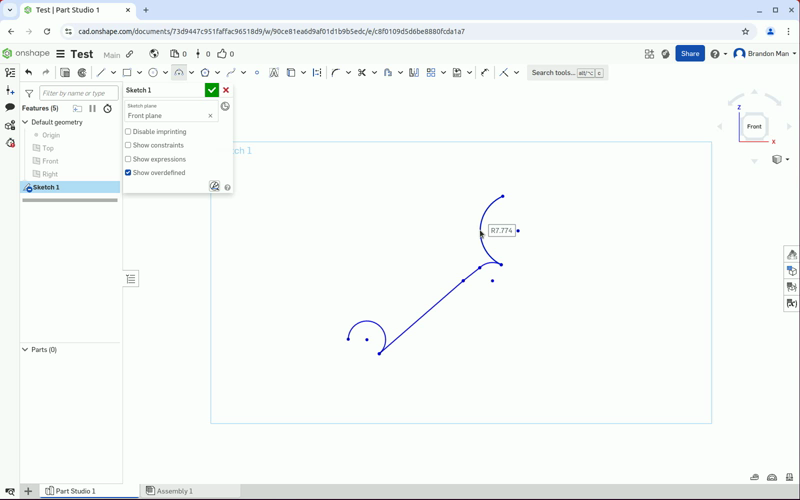
key(l)
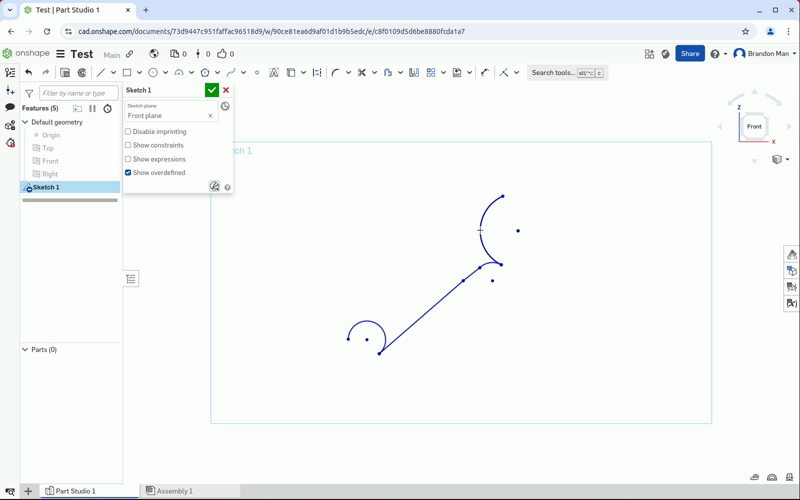
mouse_move(502, 196)
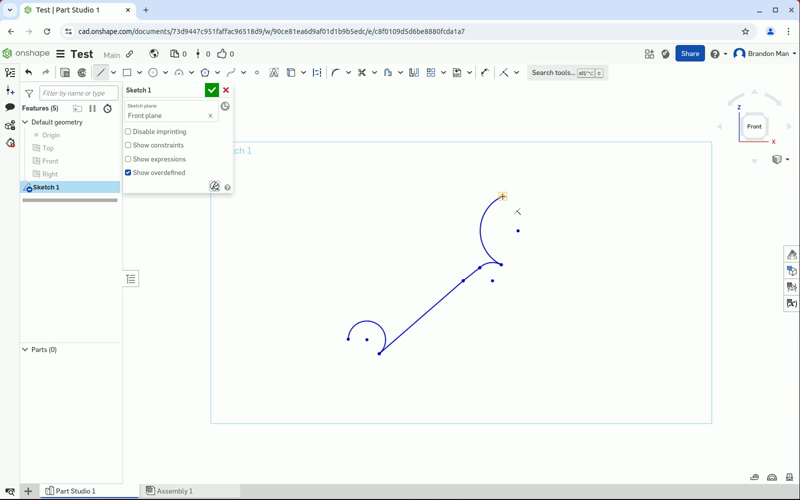
click(502, 196)
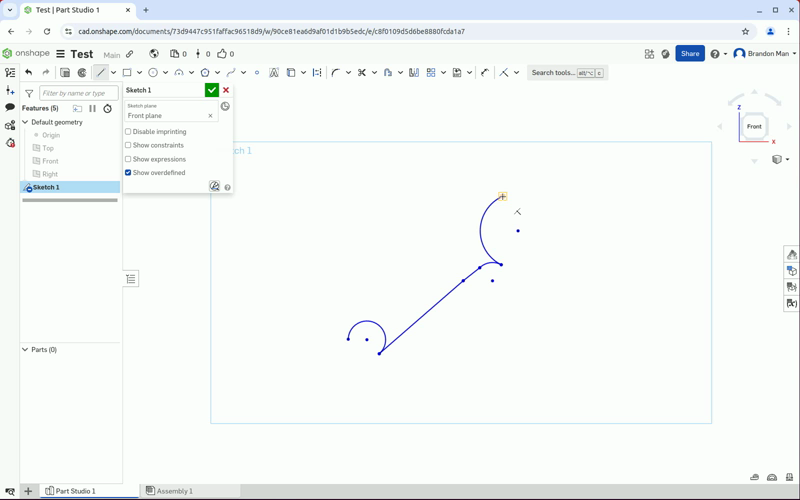
key_down(shift)
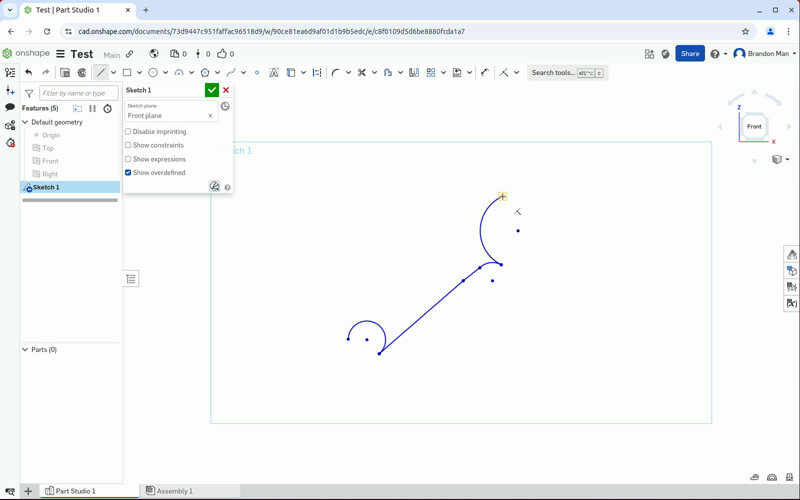
mouse_move(359, 259)
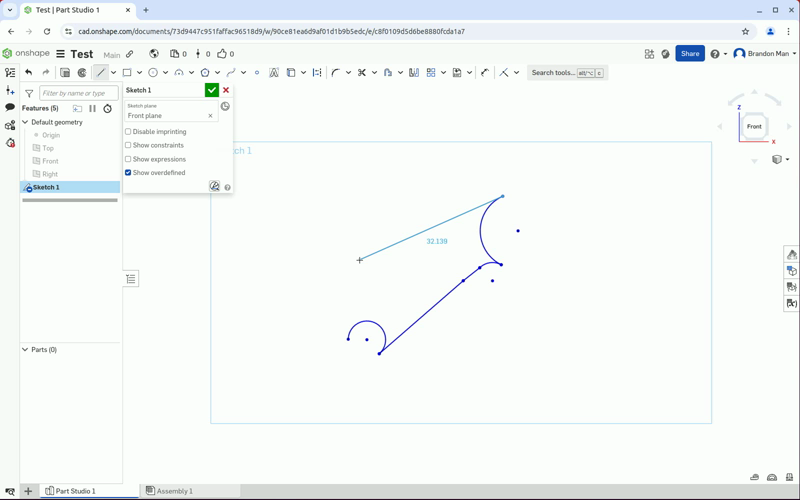
click(359, 259)
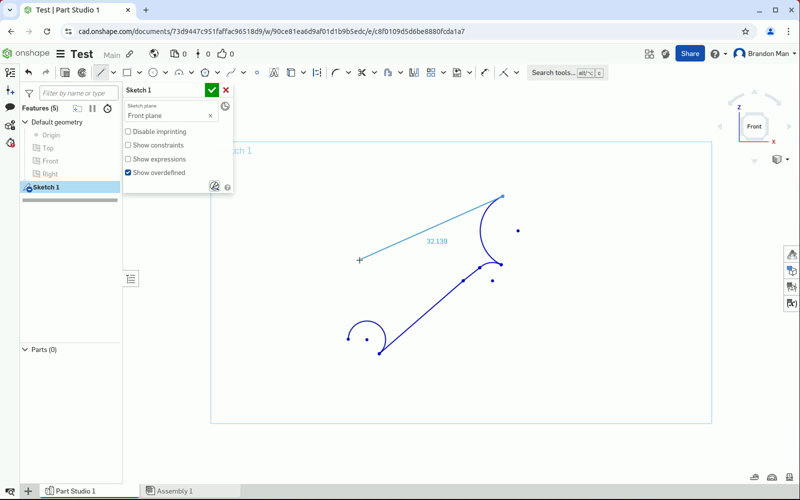
key_up(shift)
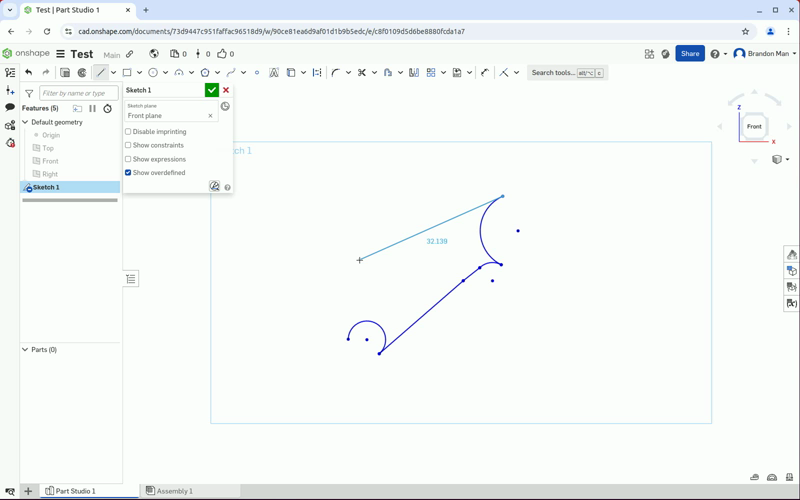
key(esc)
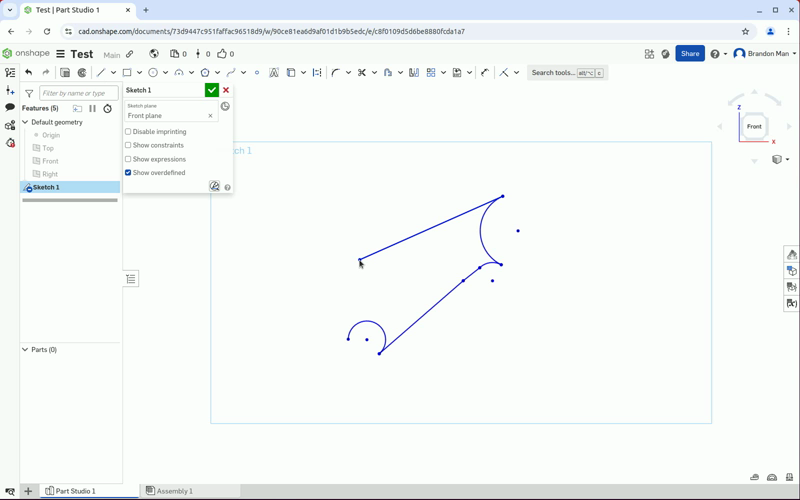
key(a)
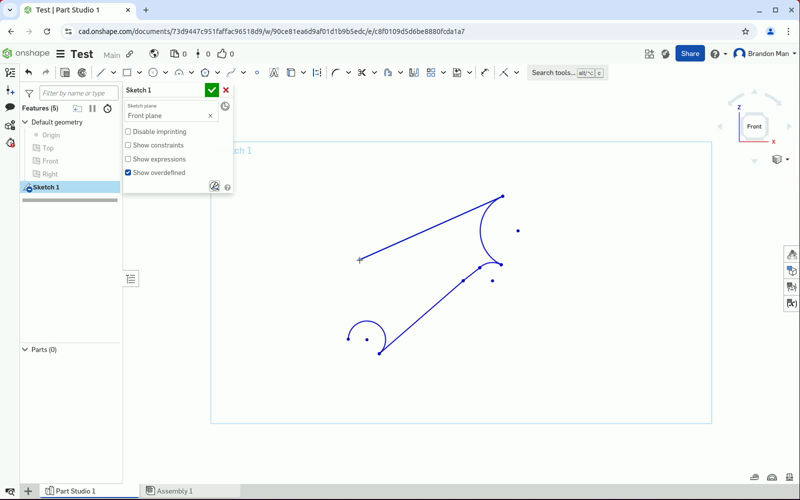
mouse_move(359, 259)
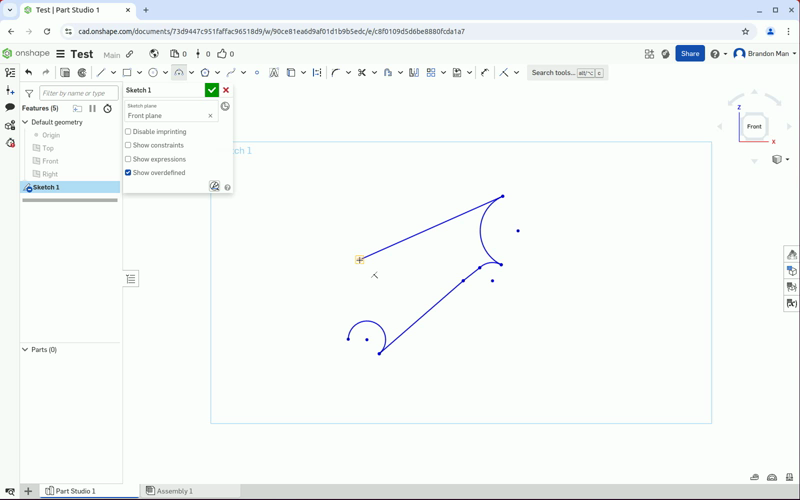
click(359, 259)
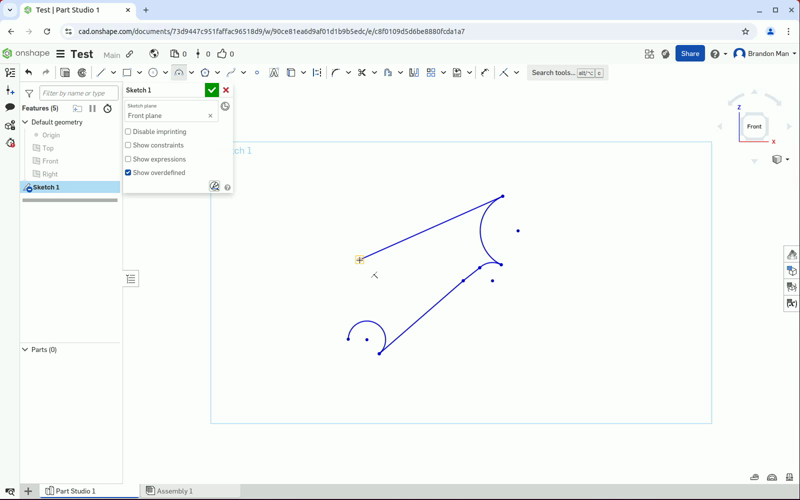
key_down(shift)
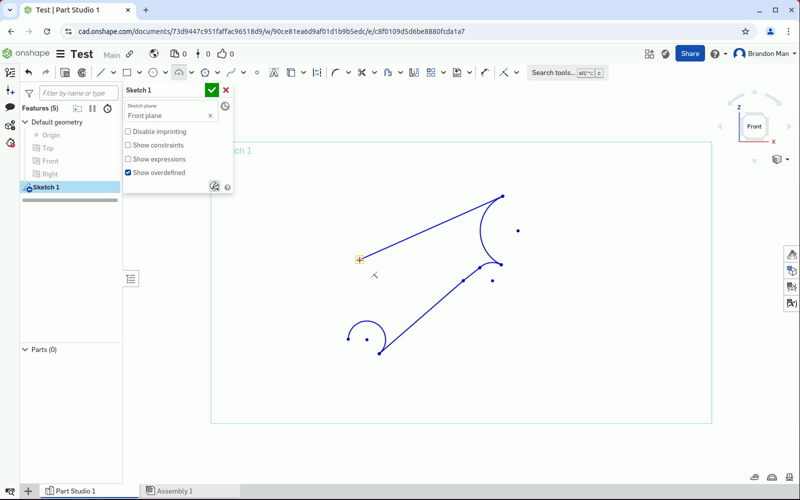
mouse_move(348, 277)
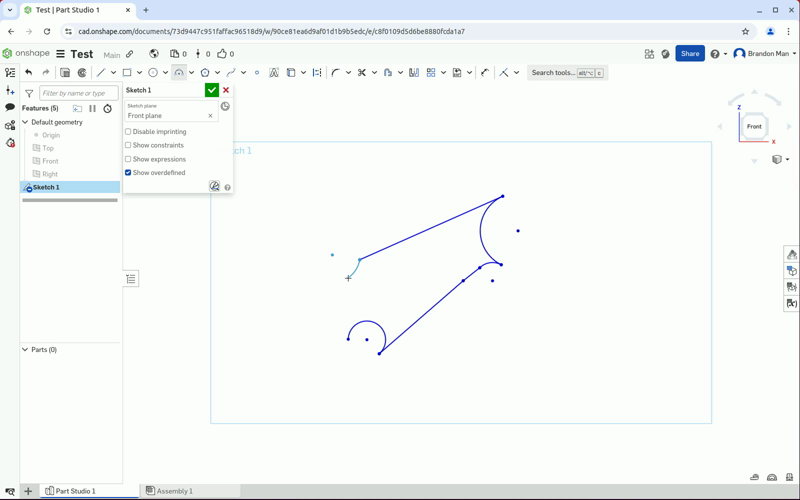
click(348, 277)
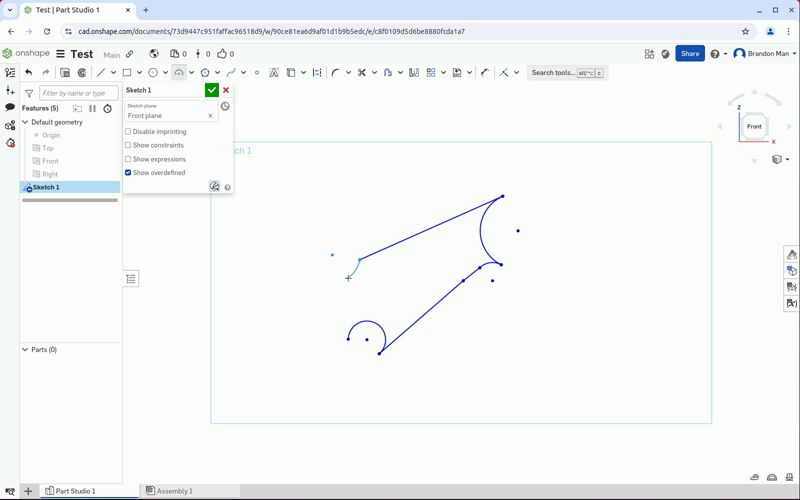
mouse_move(383, 287)
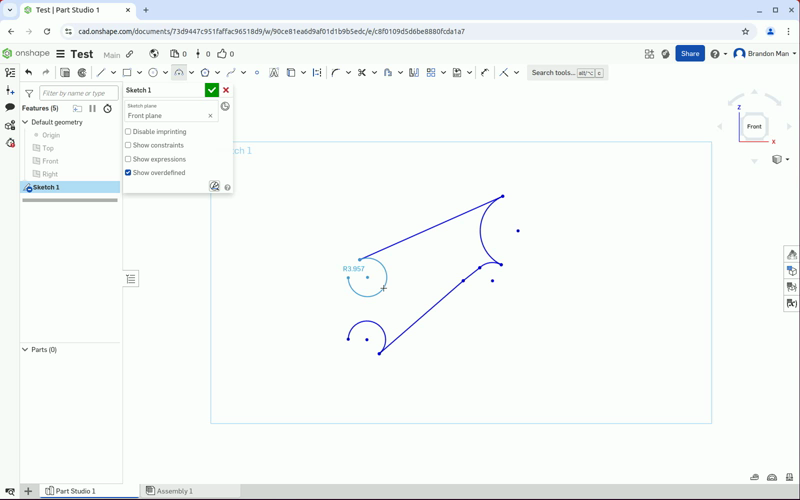
click(383, 287)
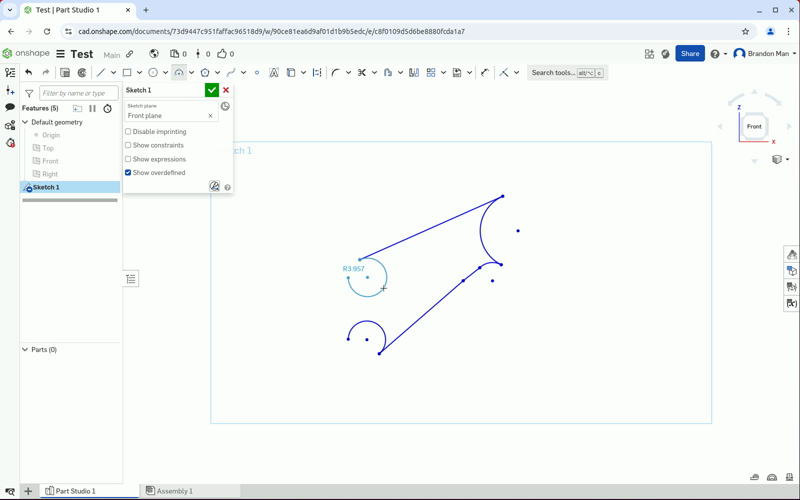
key_up(shift)
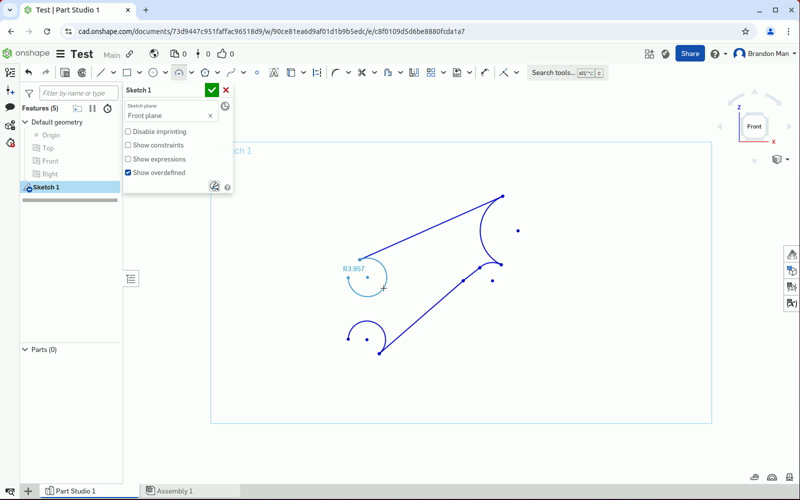
key(esc)
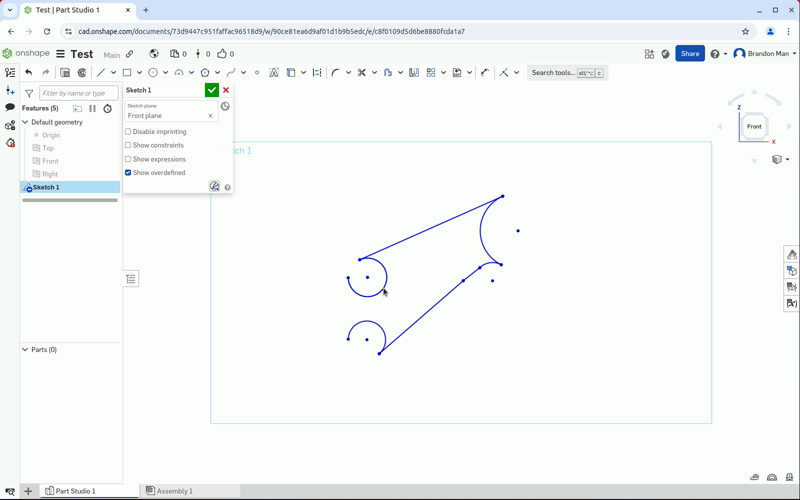
key(l)
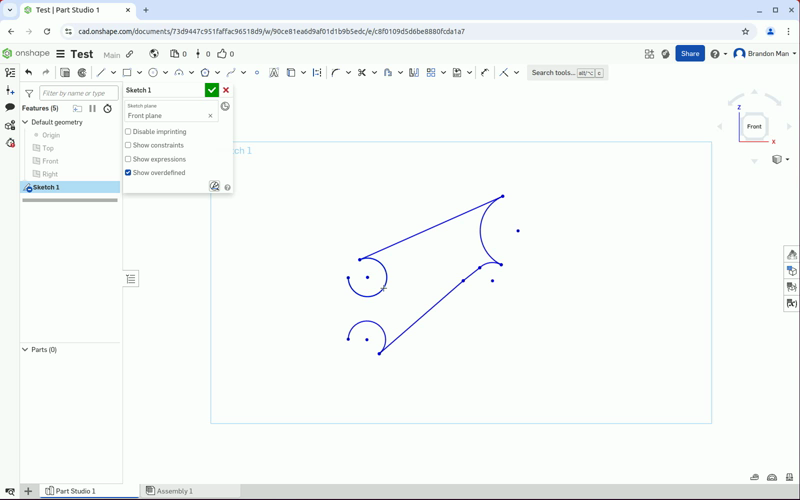
mouse_move(348, 277)
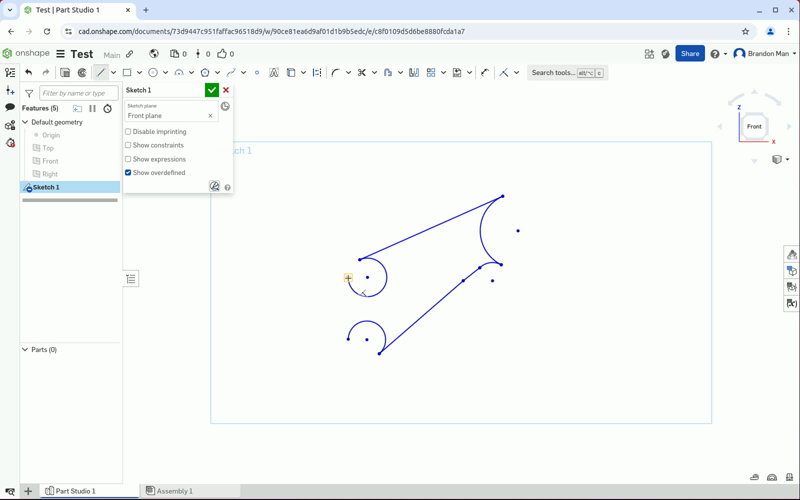
click(348, 277)
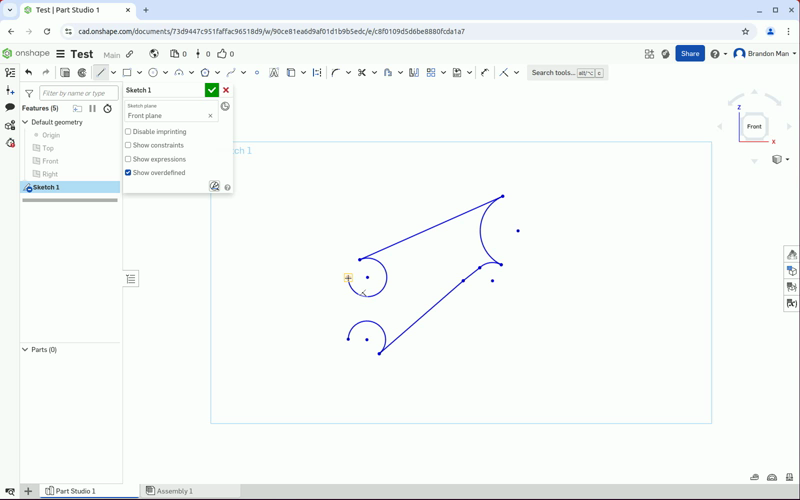
key_down(shift)
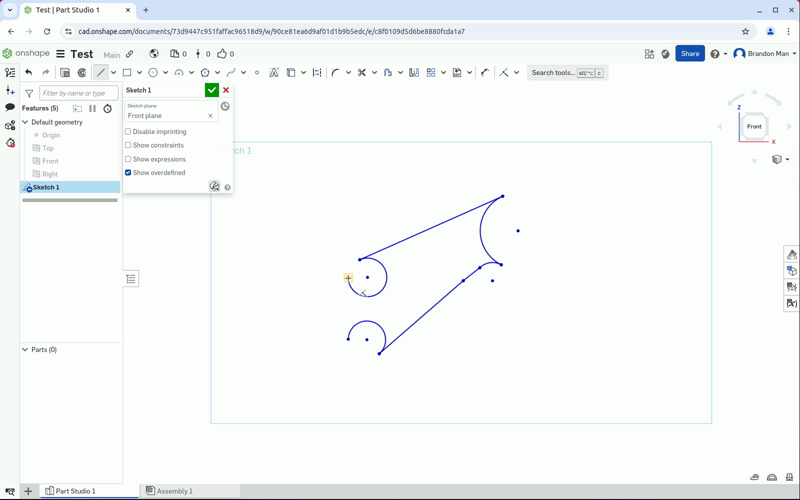
mouse_move(348, 339)
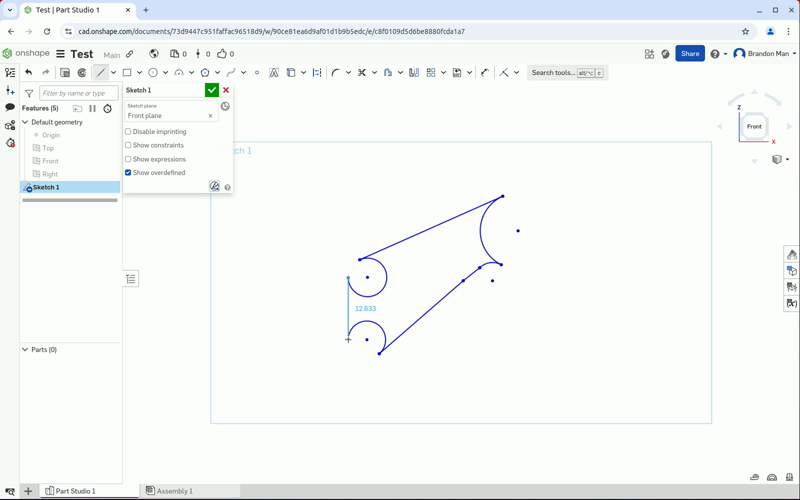
key_up(shift)
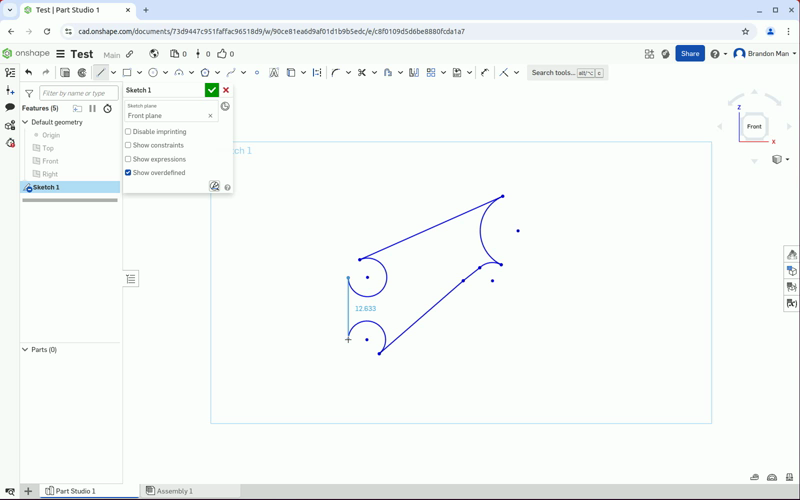
click(348, 339)
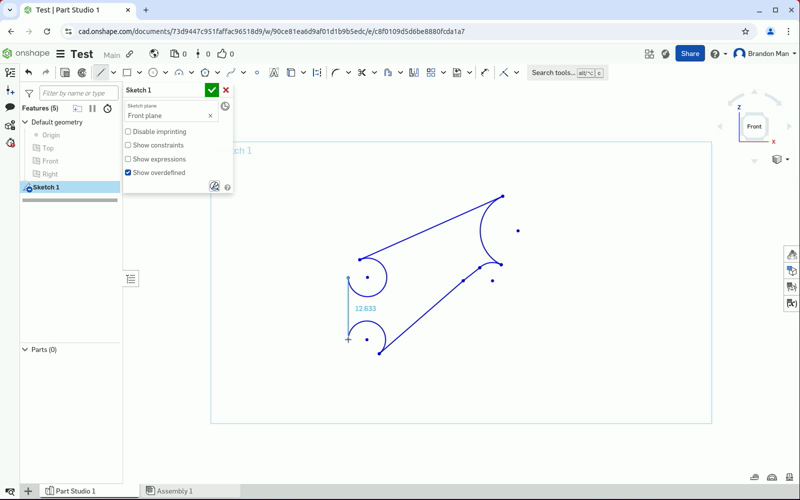
key(esc)
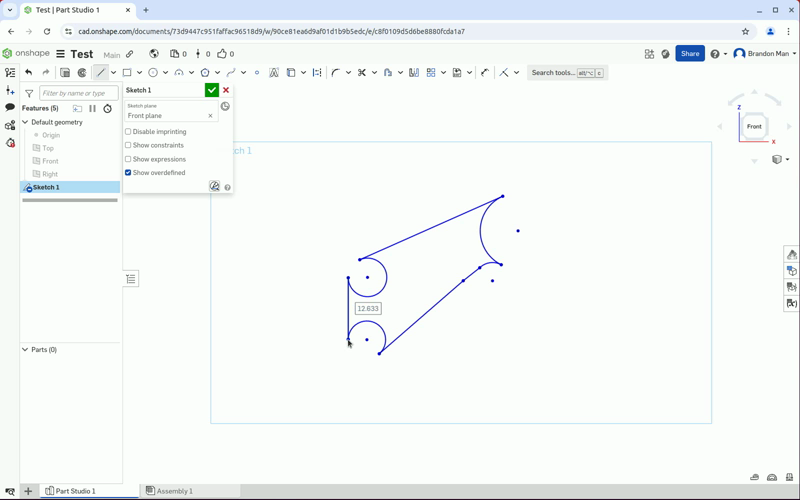
mouse_move(408, 283)
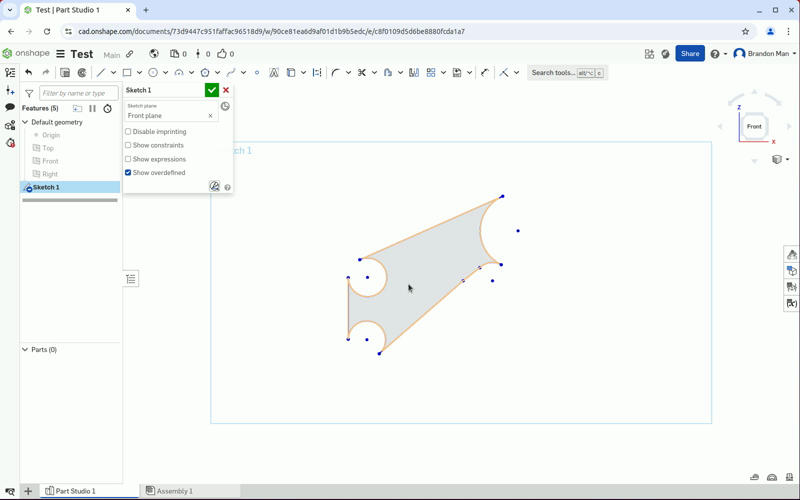
click(408, 283)
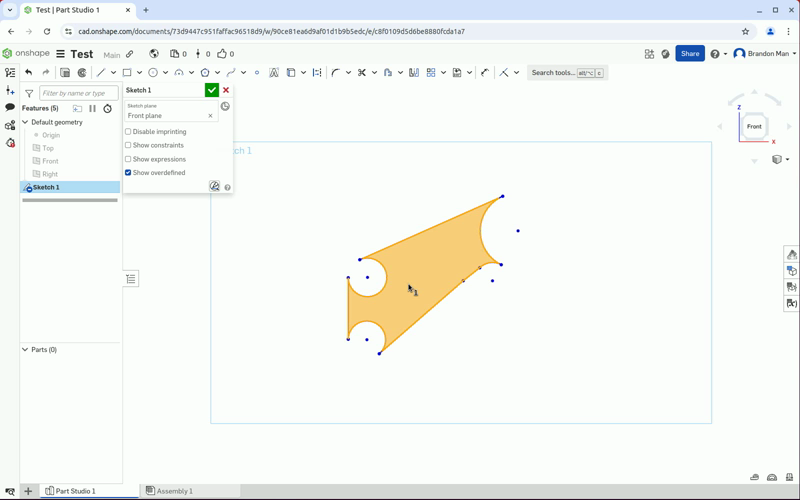
mouse_move(73, 352)
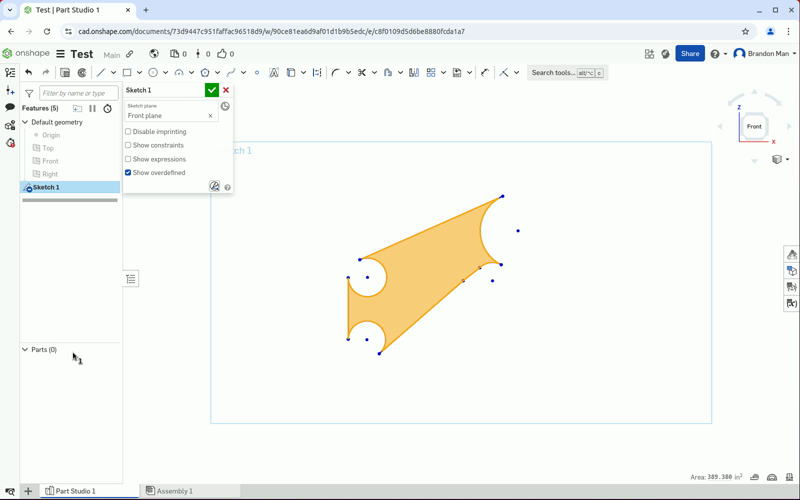
key(shift+y)
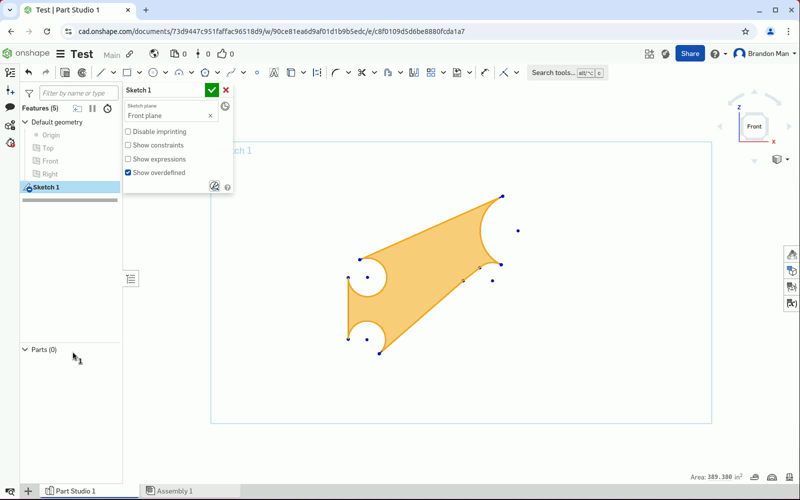
key(shift+e)
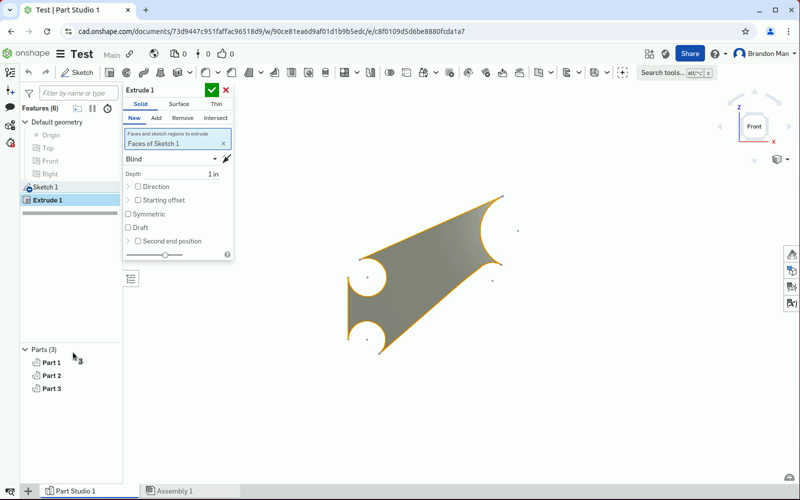
mouse_move(143, 106)
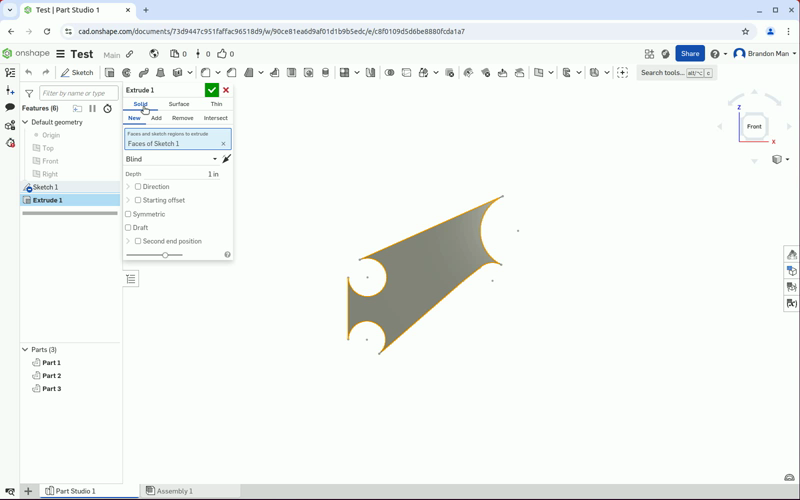
click(143, 106)
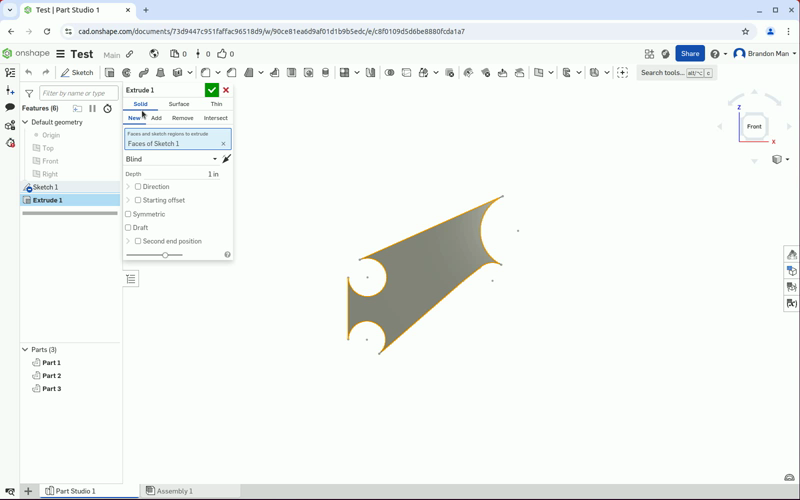
mouse_move(137, 120)
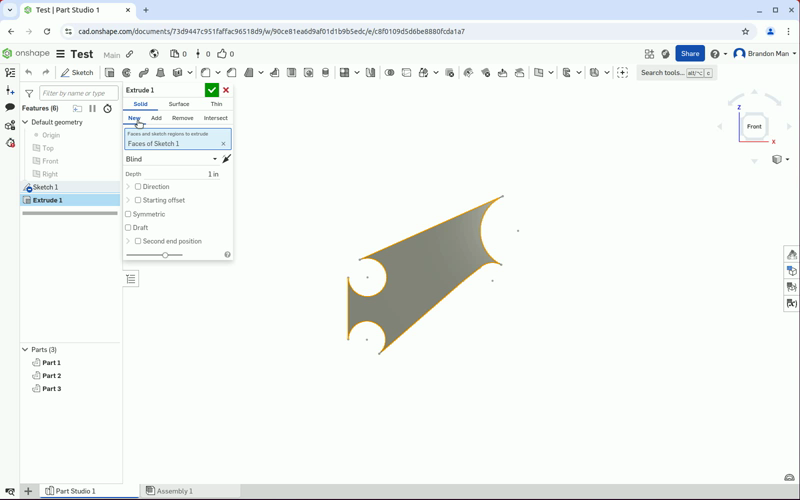
click(137, 120)
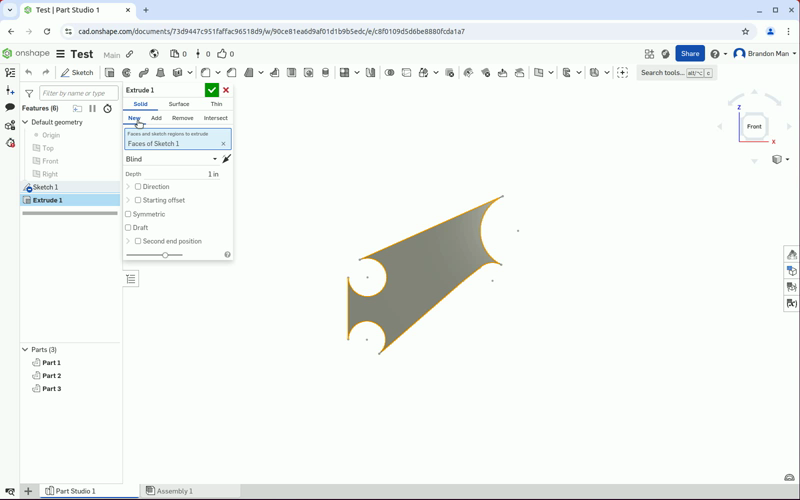
key(tab, 4)
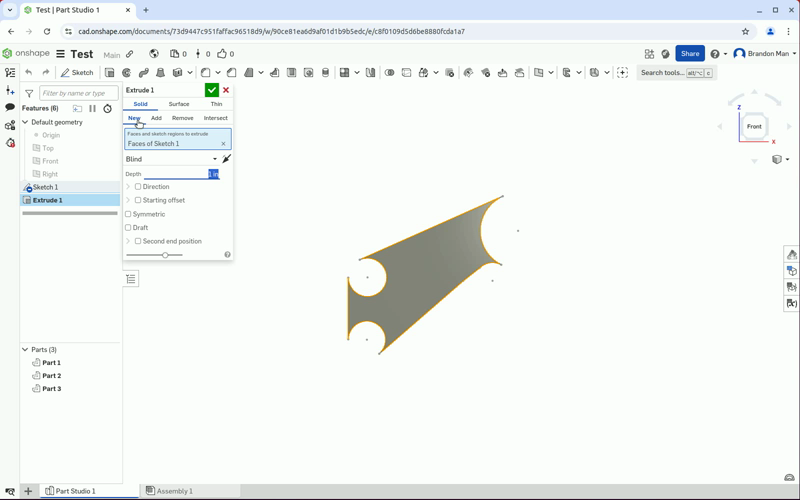
text(3.852)
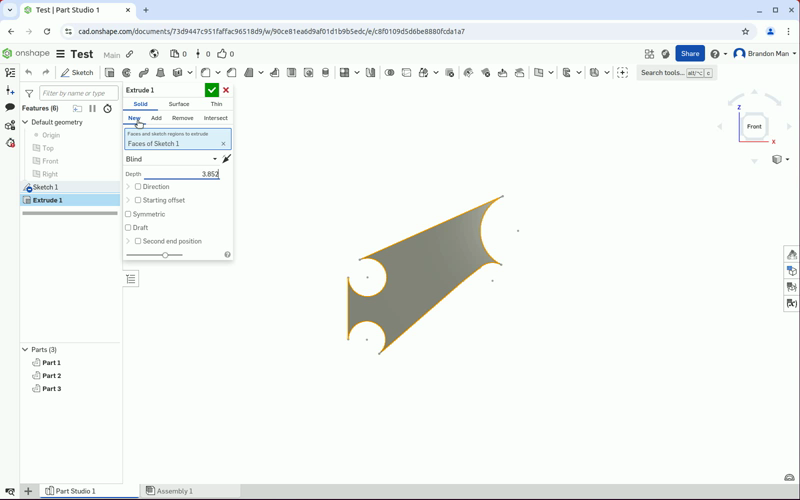
key(tab, 3)
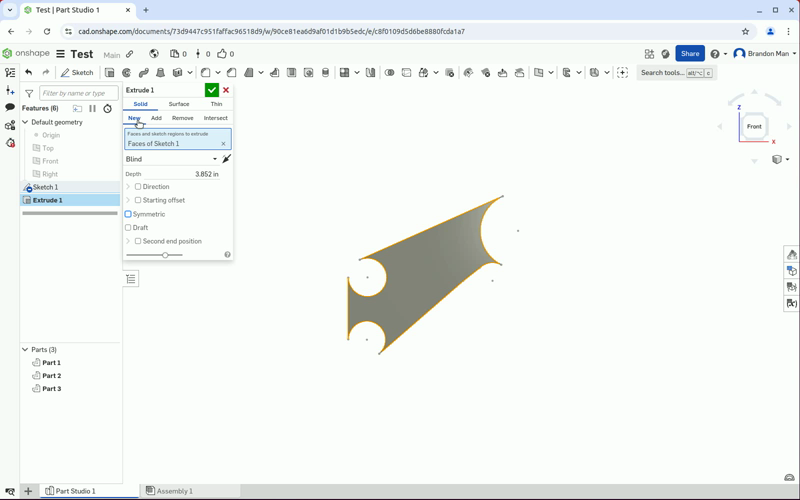
key(space)
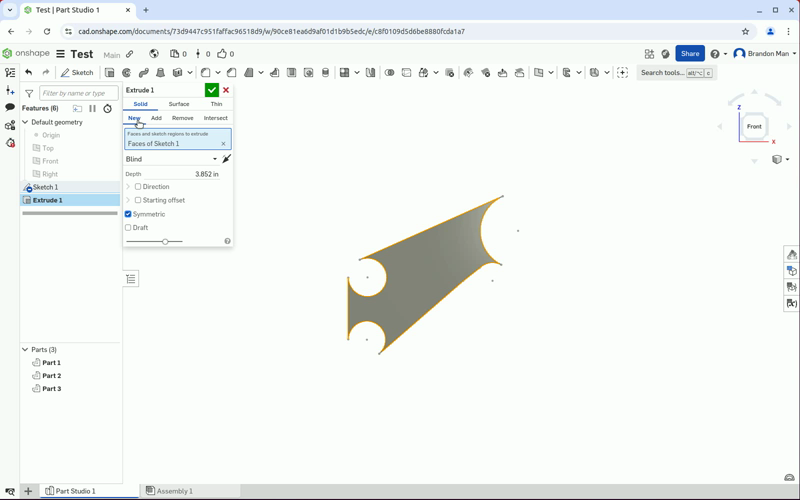
key(enter)
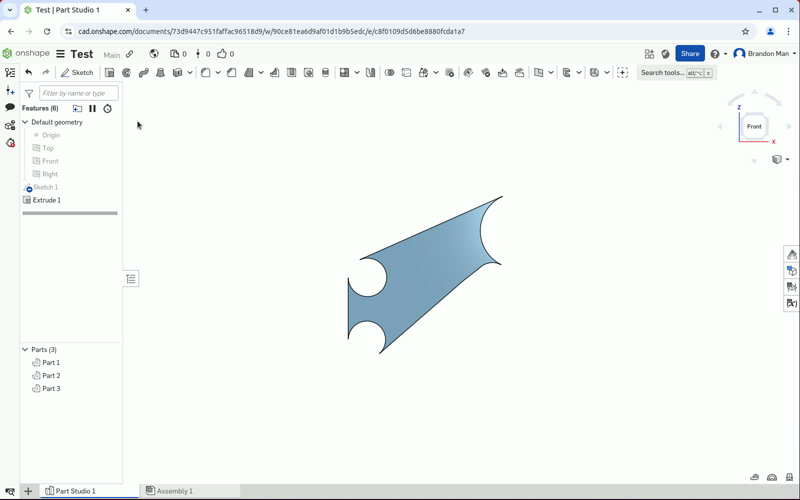
key(shift+h)
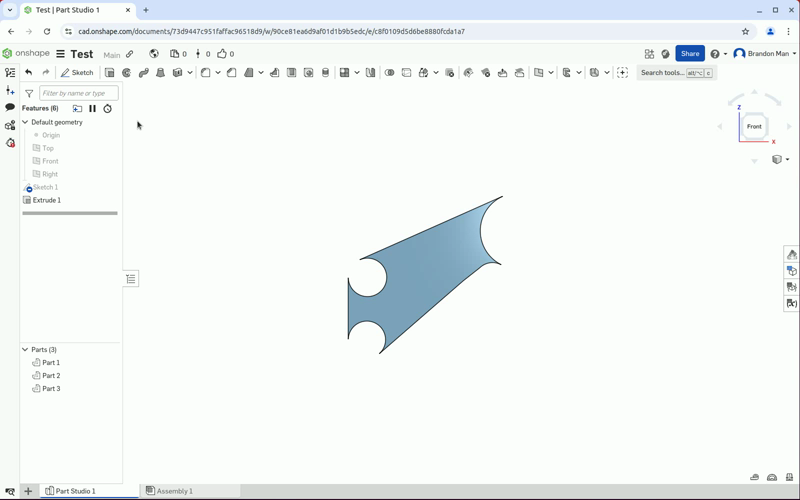
key(shift+h)
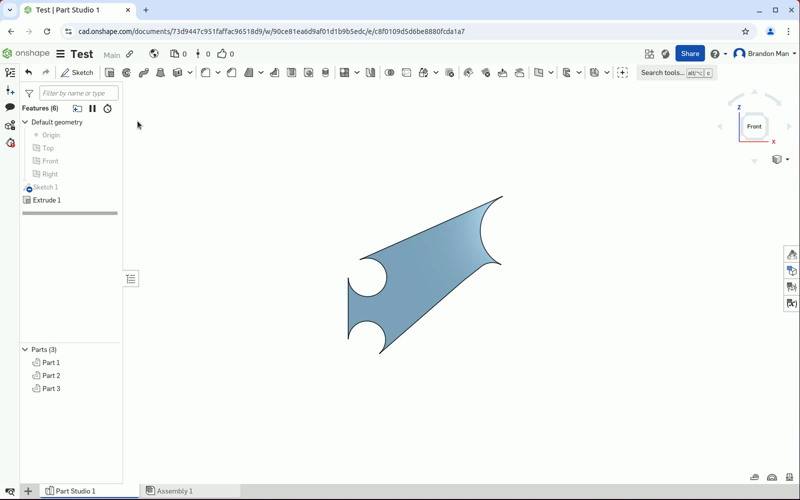
mouse_move(73, 189)
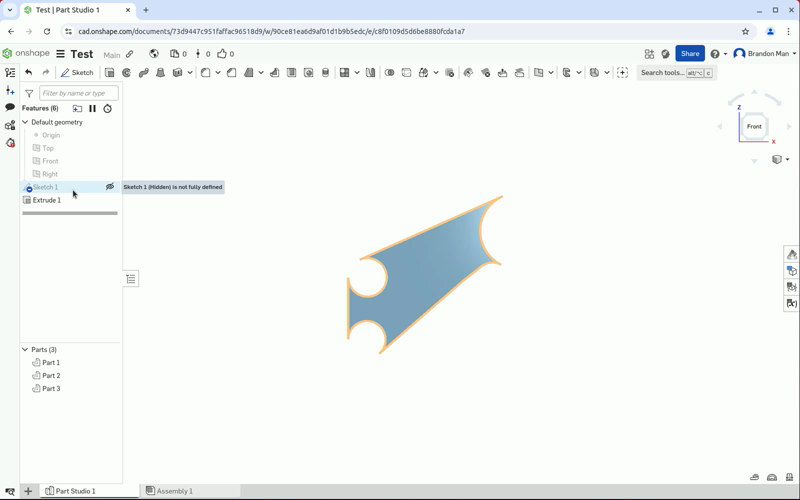
click(73, 189)
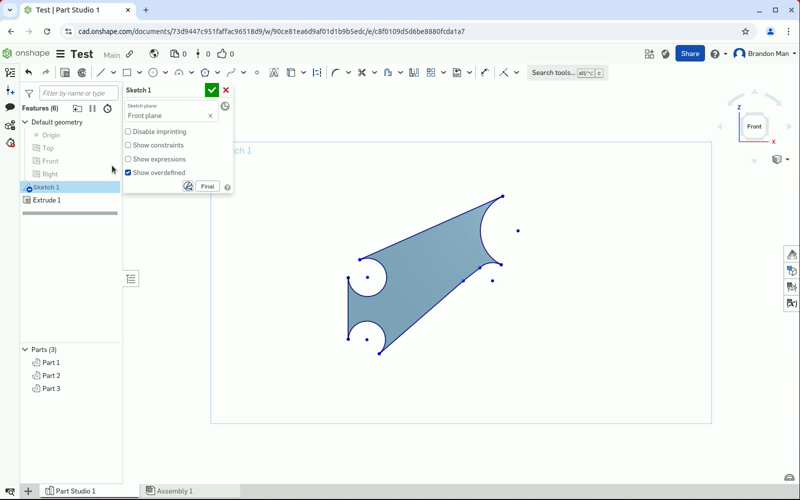
mouse_move(229, 92)
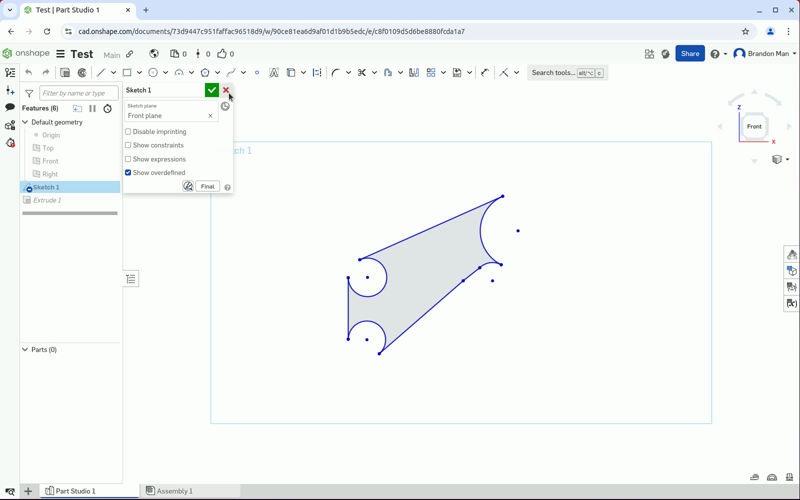
click(229, 92)
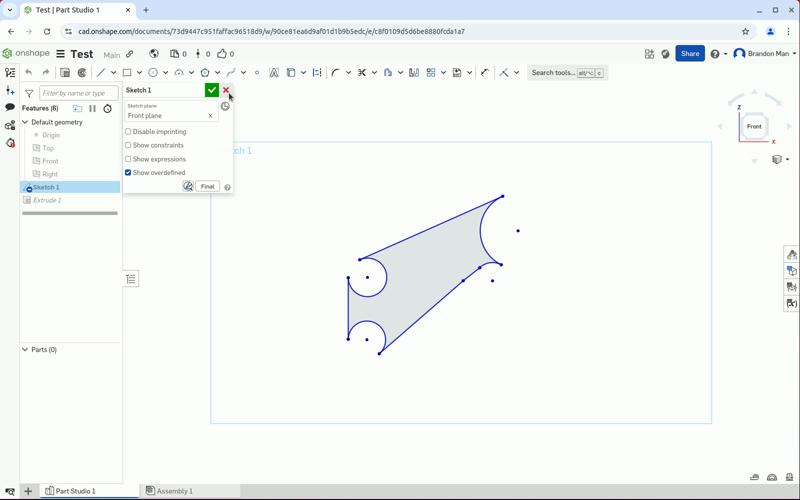
key(shift+s)
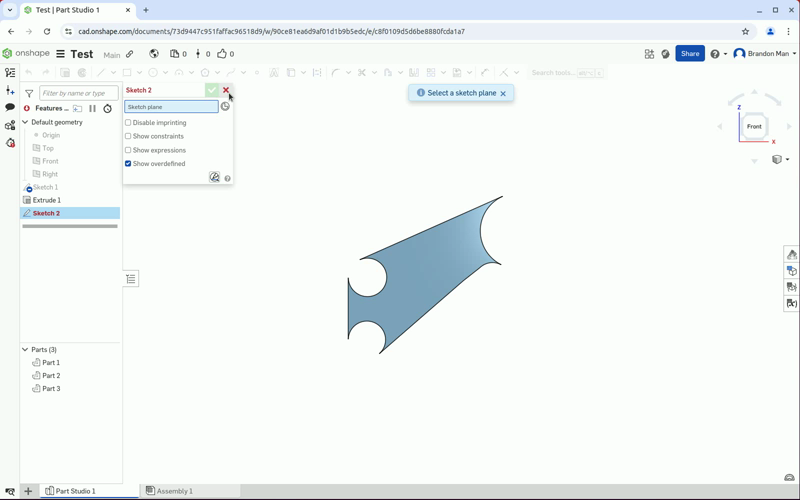
mouse_move(73, 163)
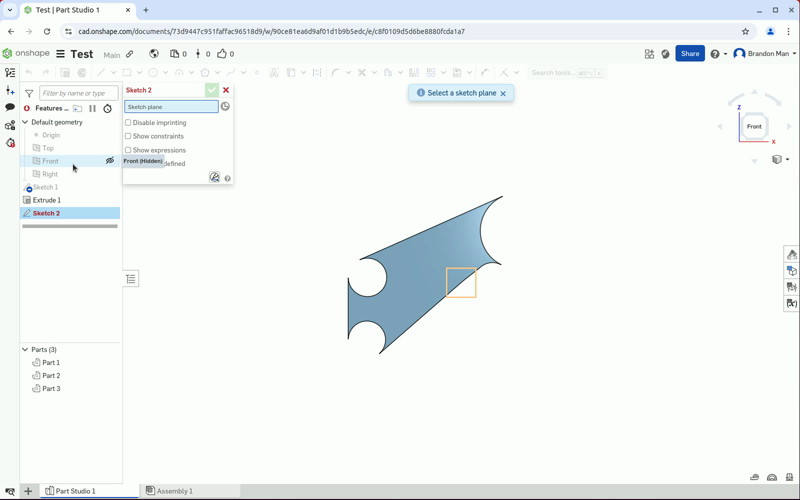
click(73, 163)
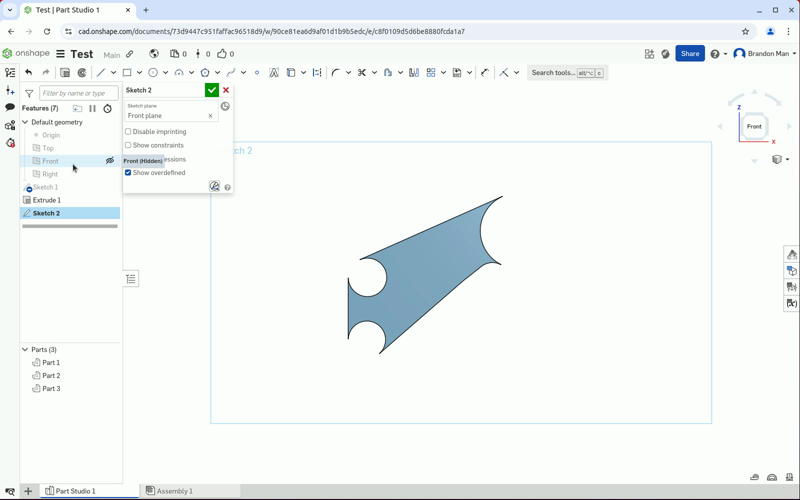
mouse_move(73, 352)
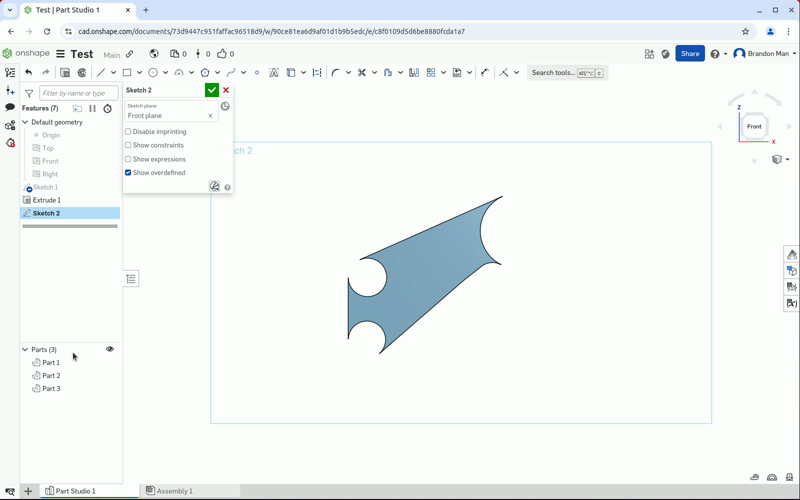
key(y)
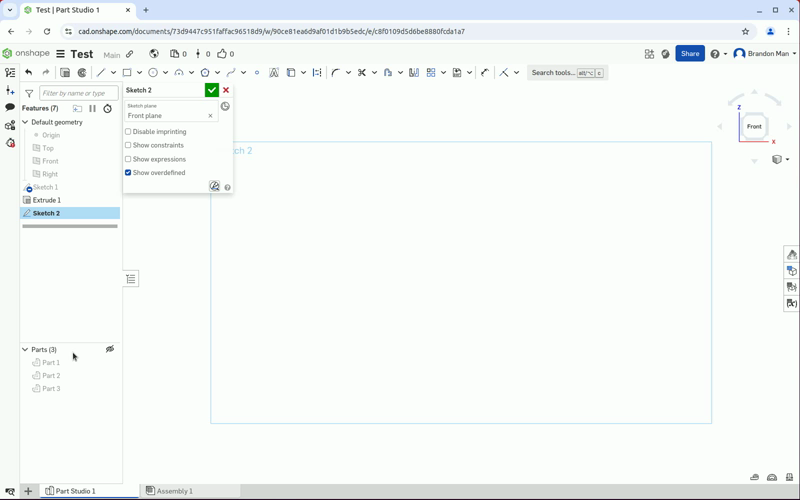
key(c)
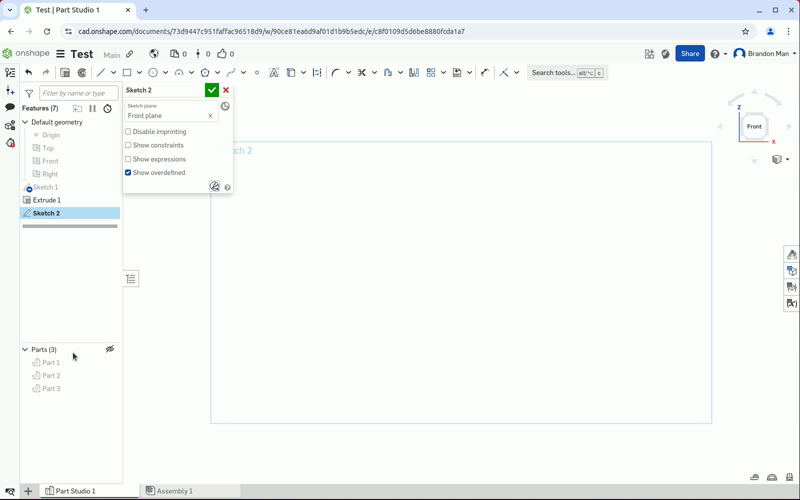
key_down(shift)
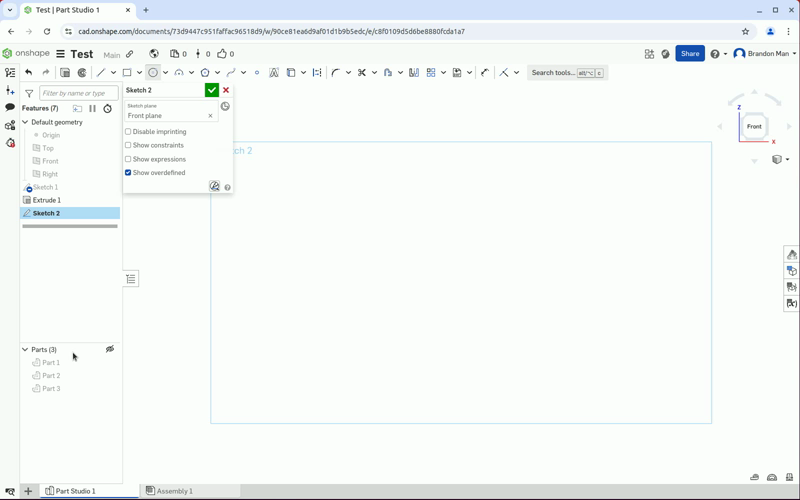
mouse_move(518, 230)
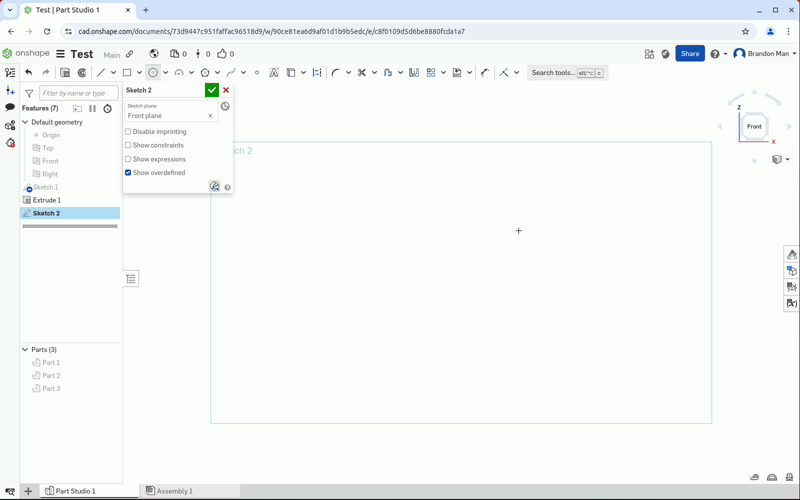
click(518, 230)
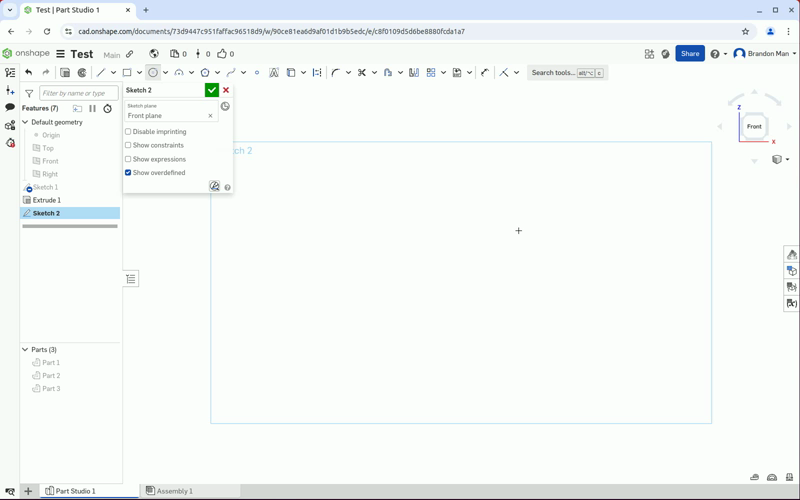
key_up(shift)
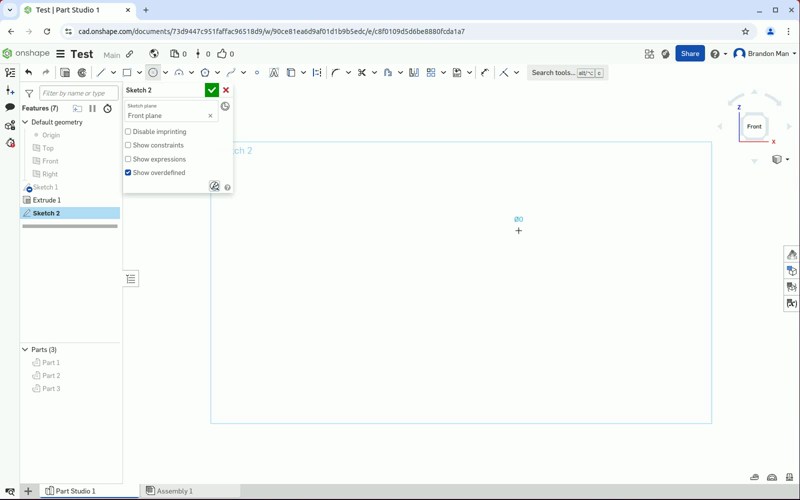
mouse_move(558, 230)
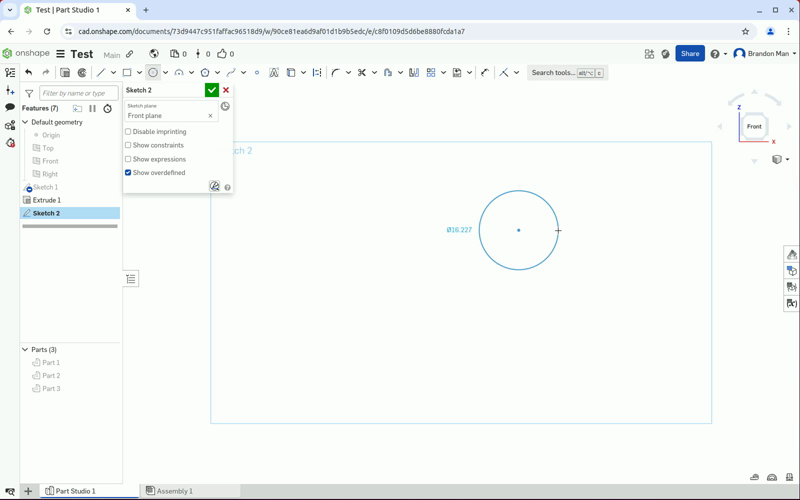
click(558, 230)
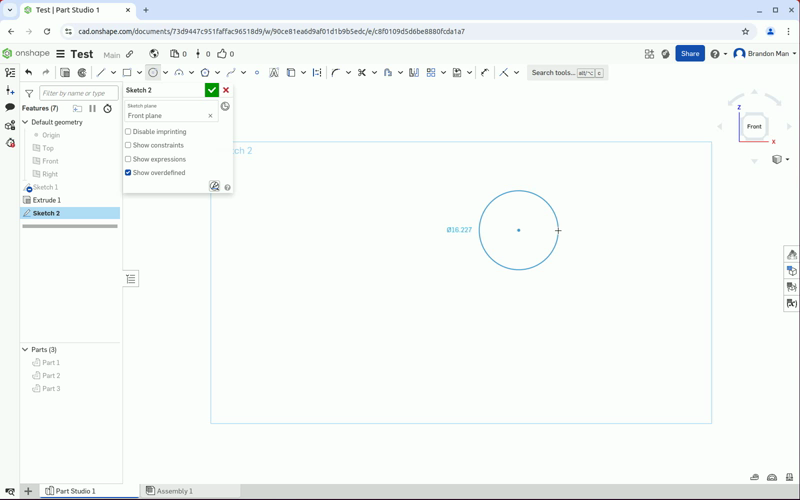
key(esc)
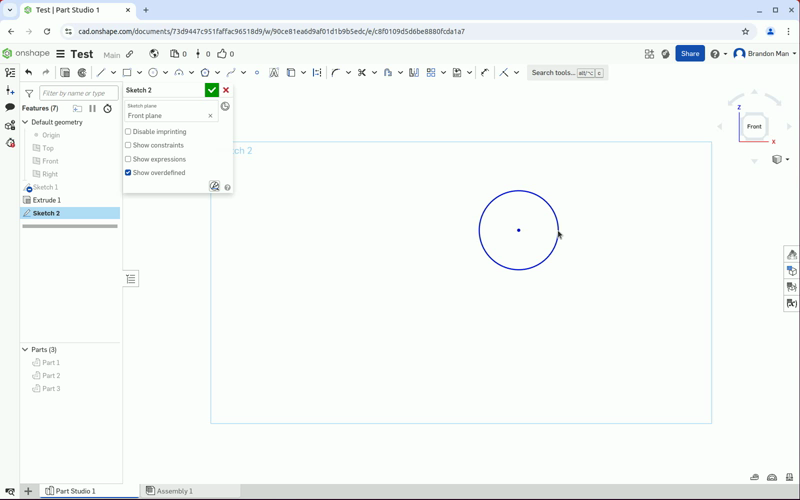
key(c)
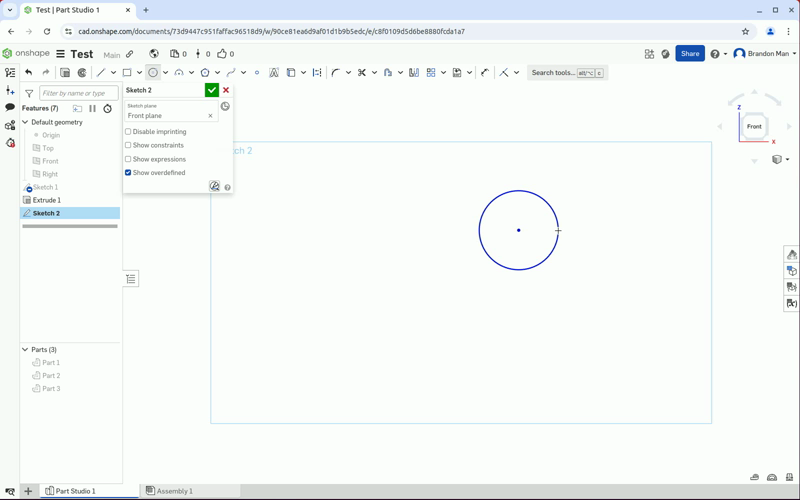
key_down(shift)
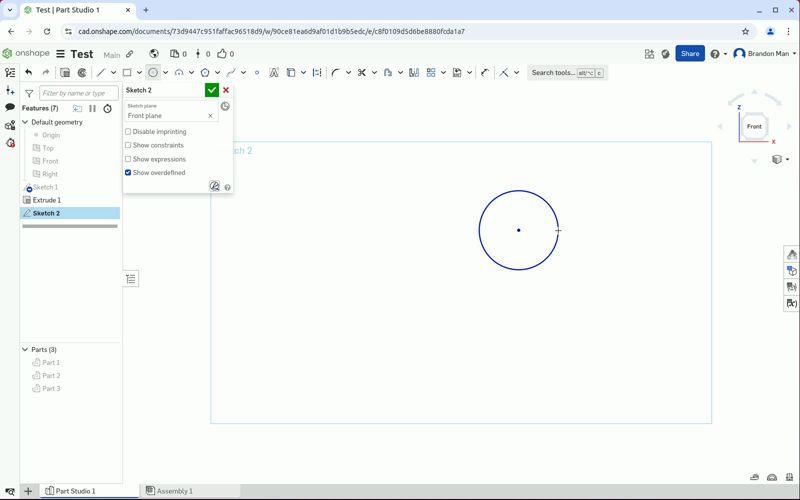
mouse_move(518, 230)
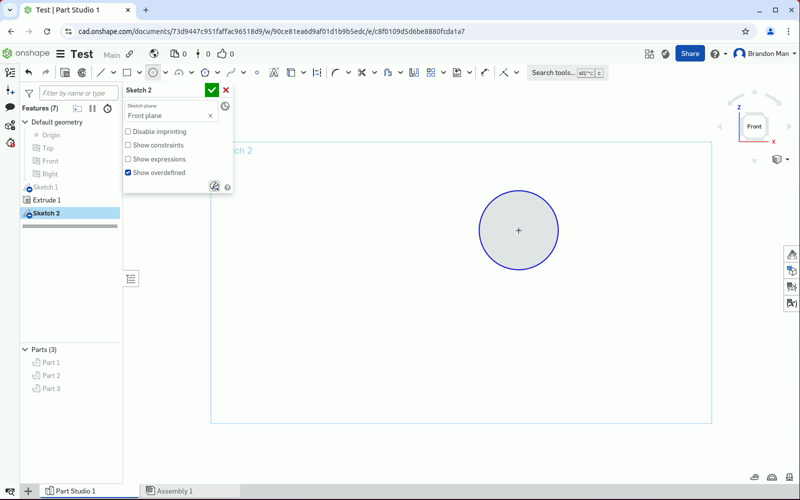
click(518, 230)
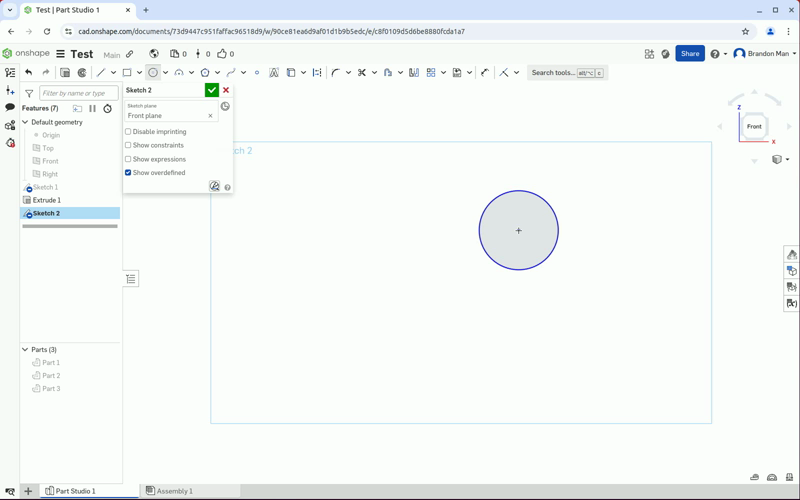
key_up(shift)
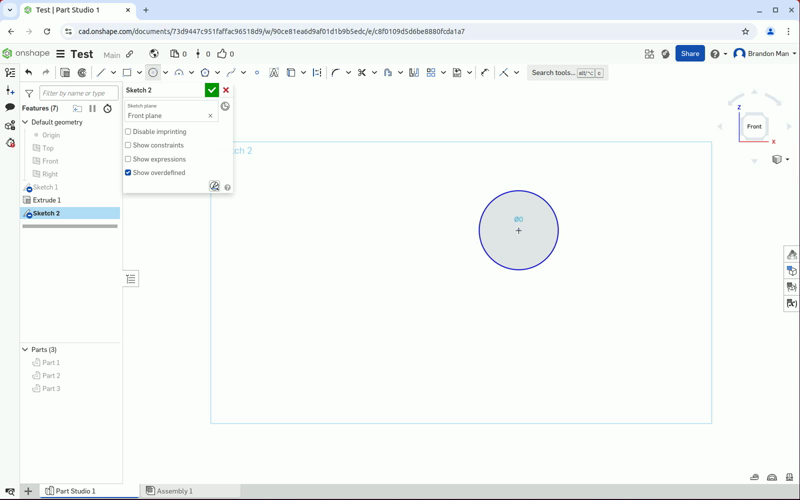
mouse_move(539, 230)
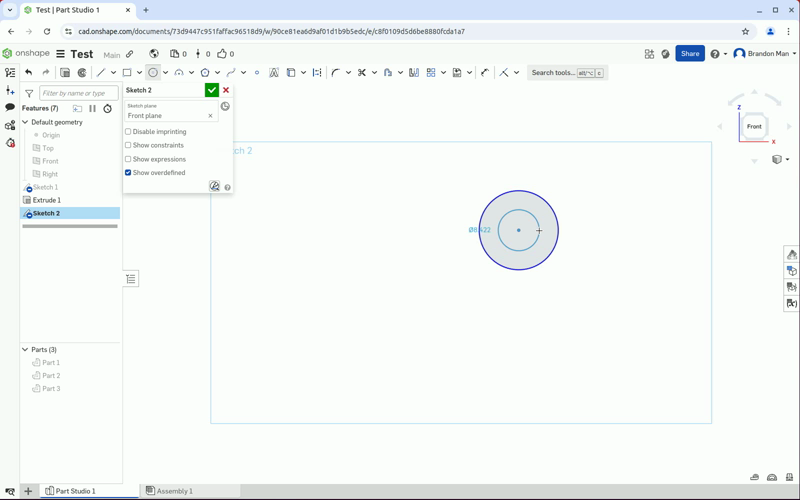
click(539, 230)
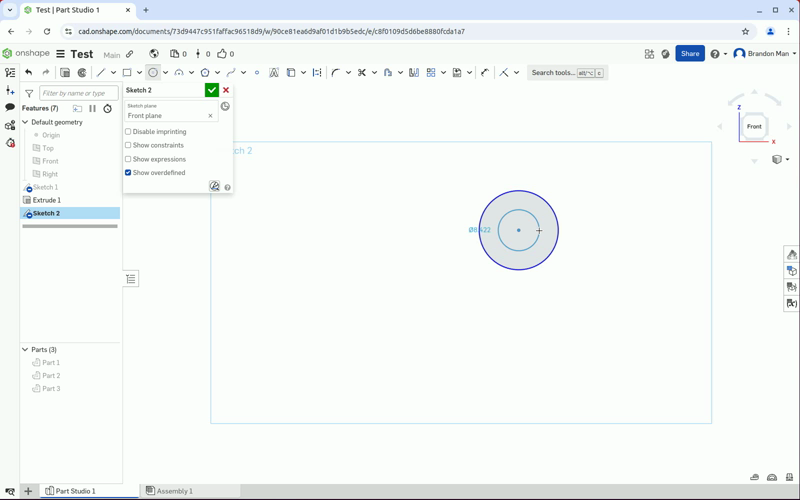
key(esc)
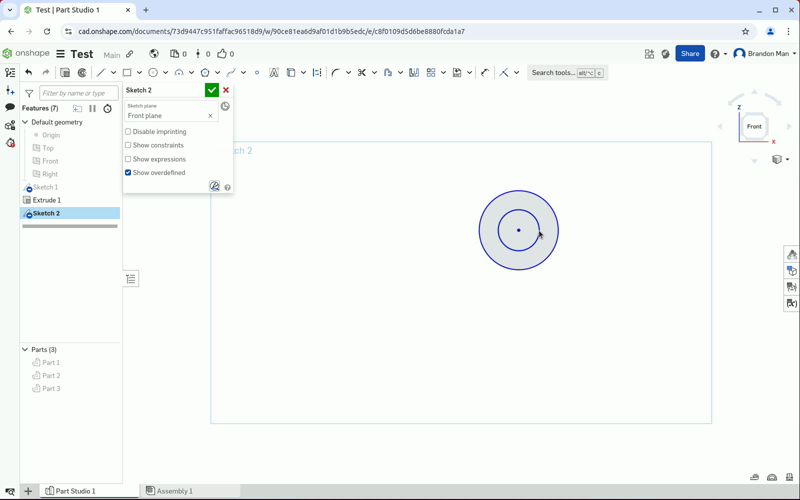
mouse_move(549, 216)
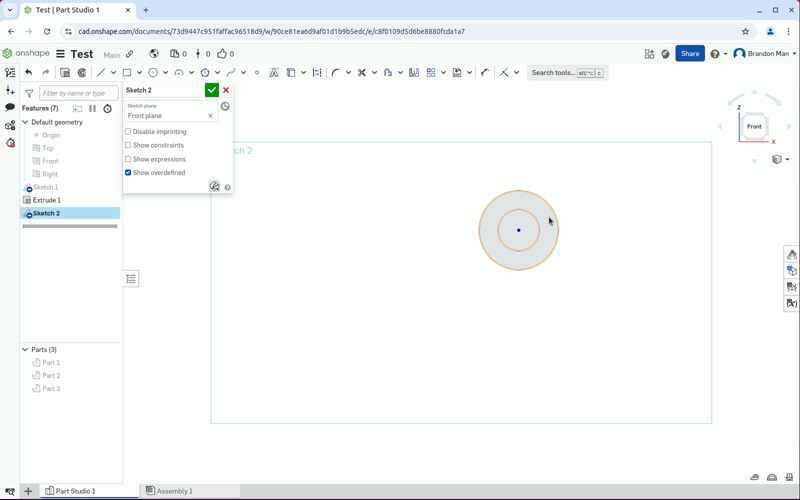
click(549, 216)
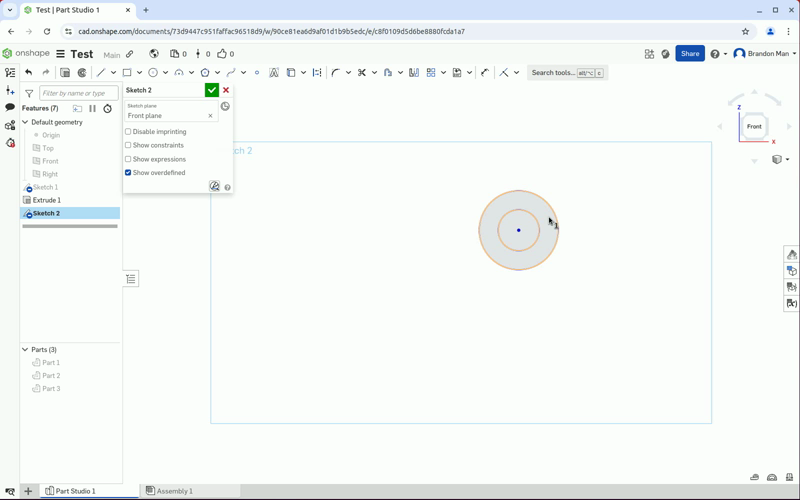
mouse_move(73, 352)
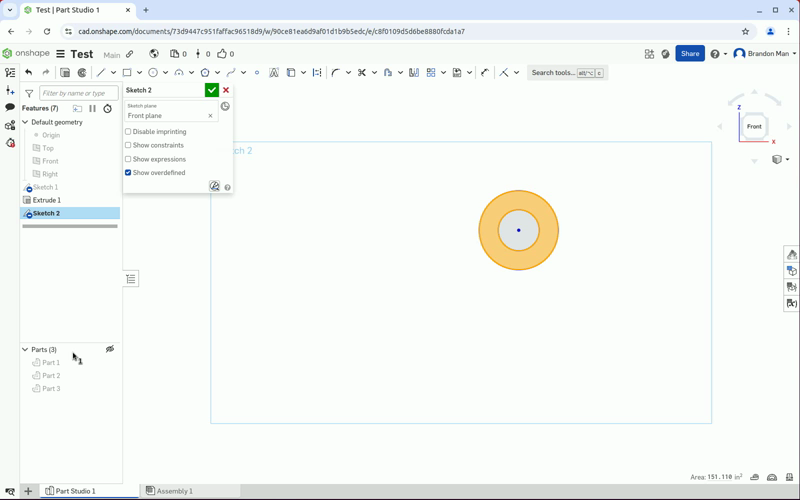
key(shift+y)
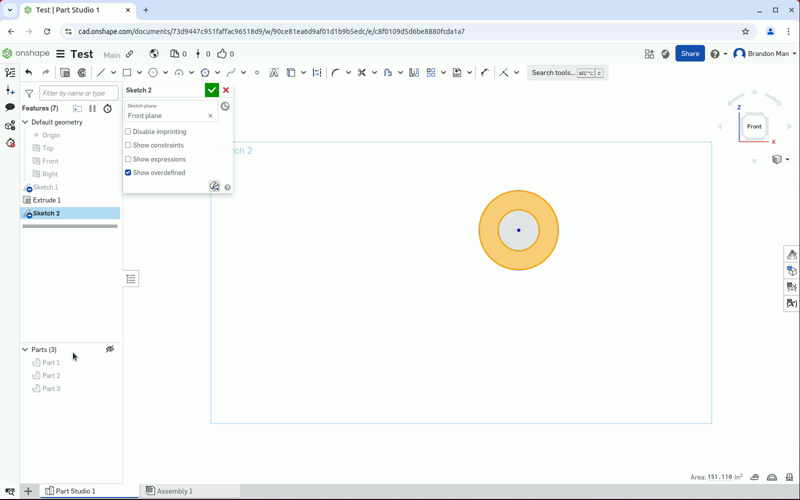
key(shift+e)
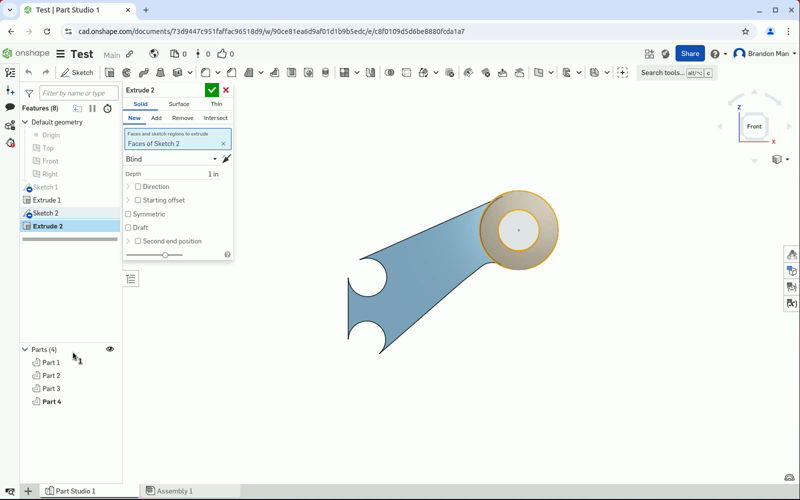
mouse_move(143, 106)
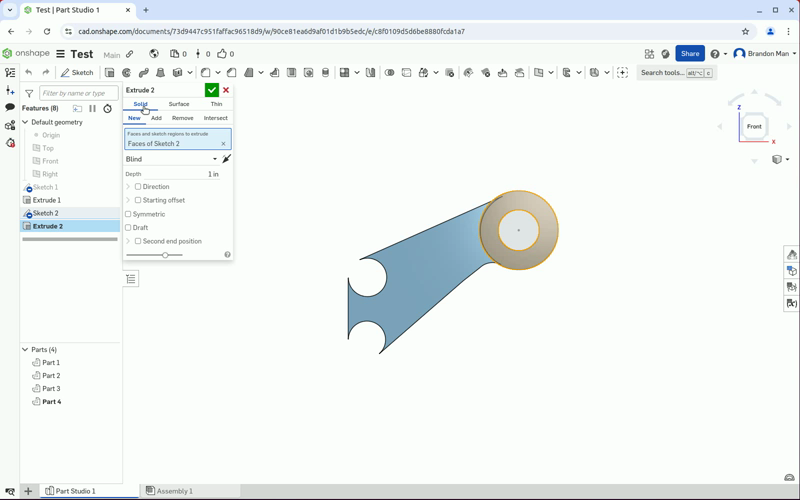
click(143, 106)
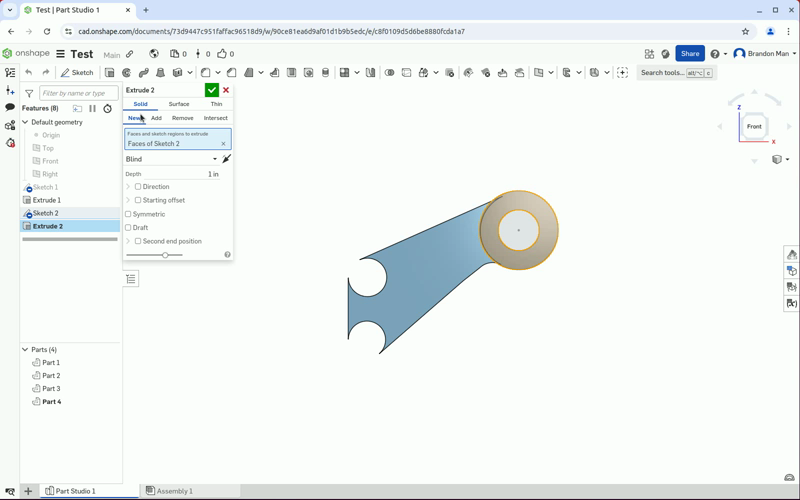
mouse_move(137, 120)
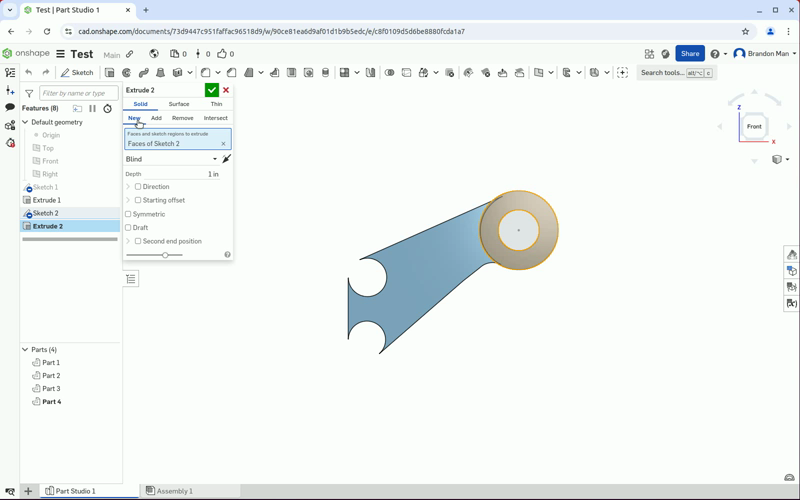
click(137, 120)
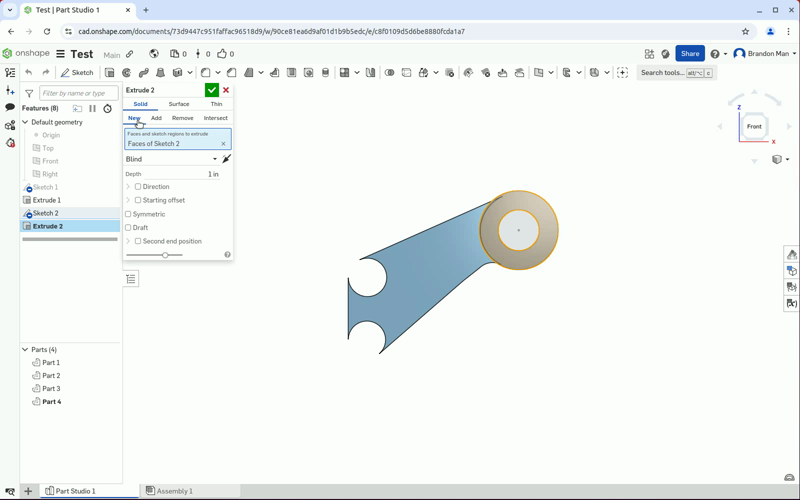
key(tab, 4)
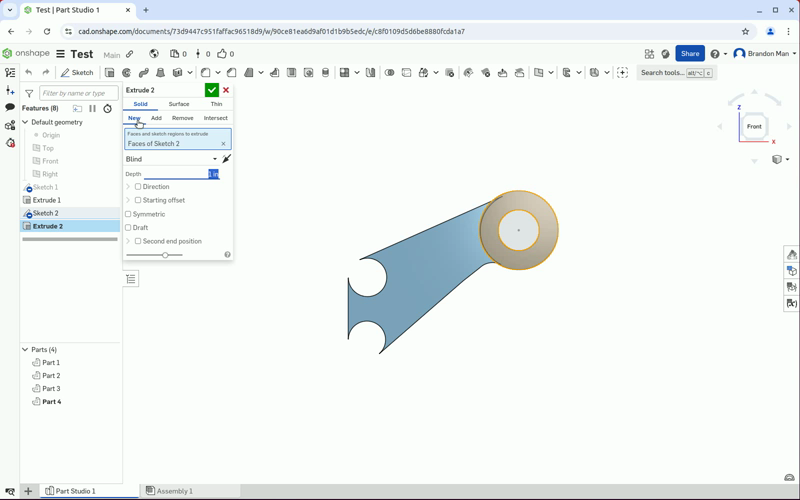
text(12.516)
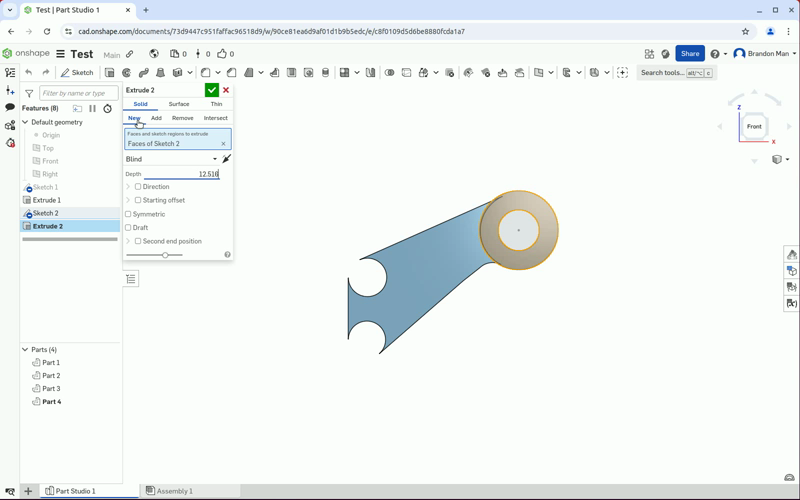
key(tab, 3)
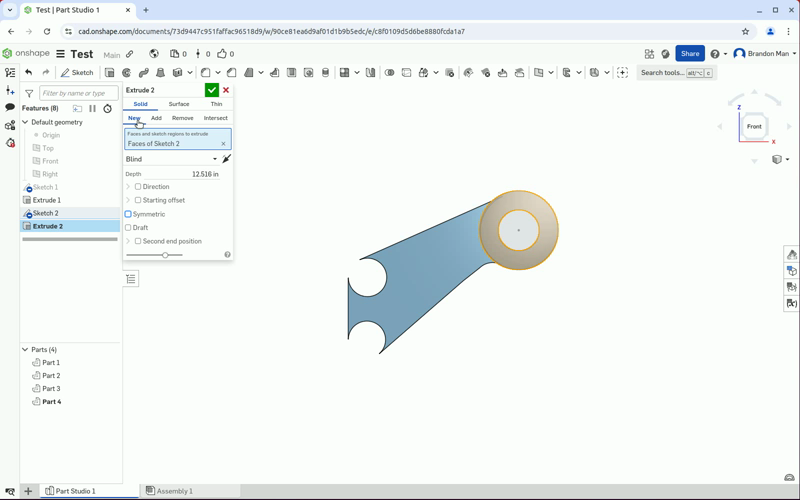
key(space)
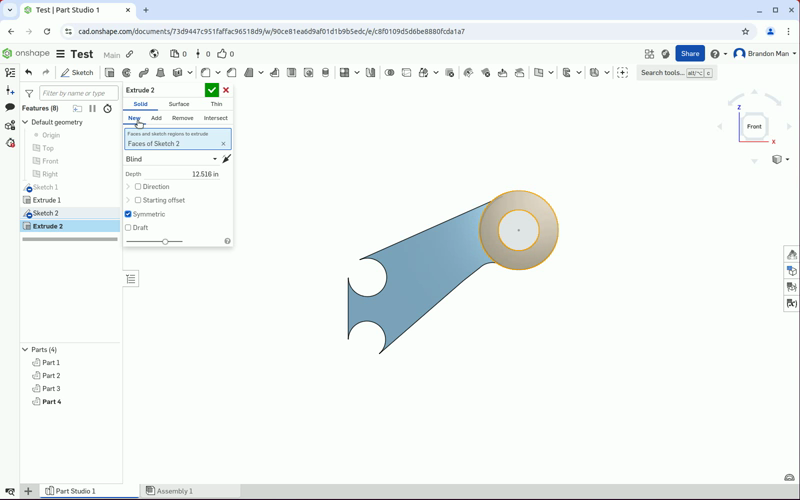
key(enter)
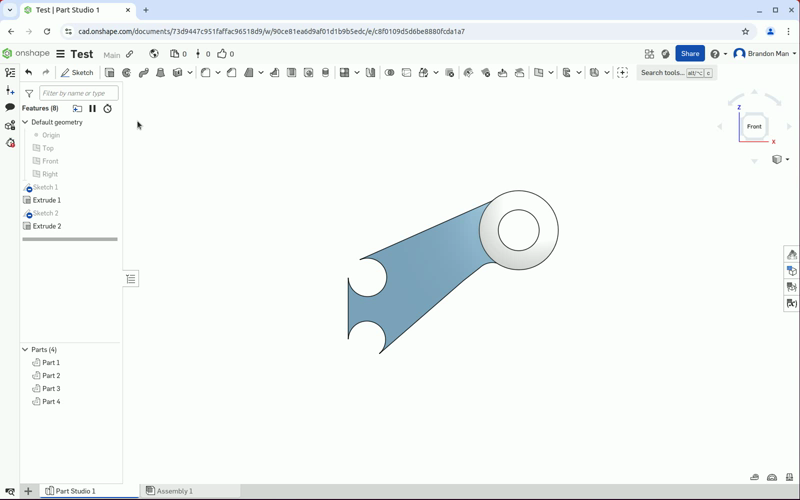
key(shift+h)
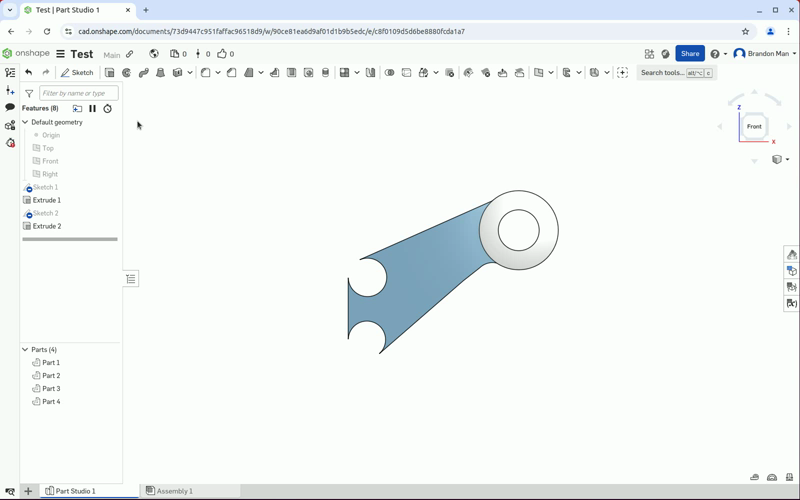
key(shift+h)
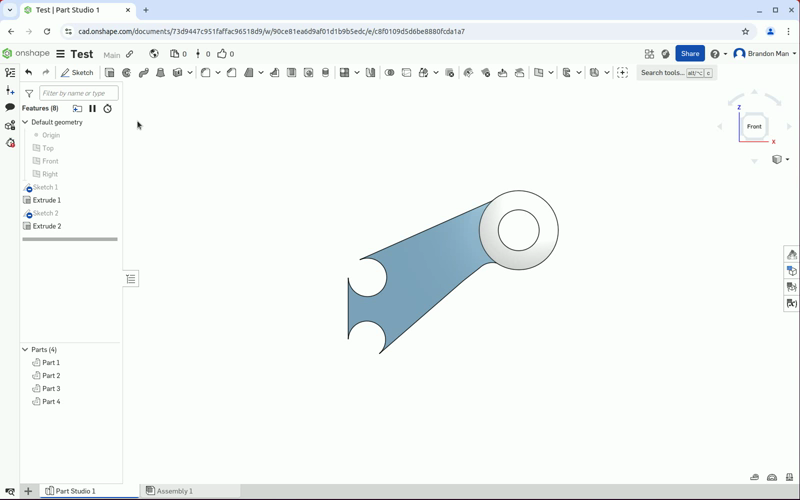
mouse_move(73, 189)
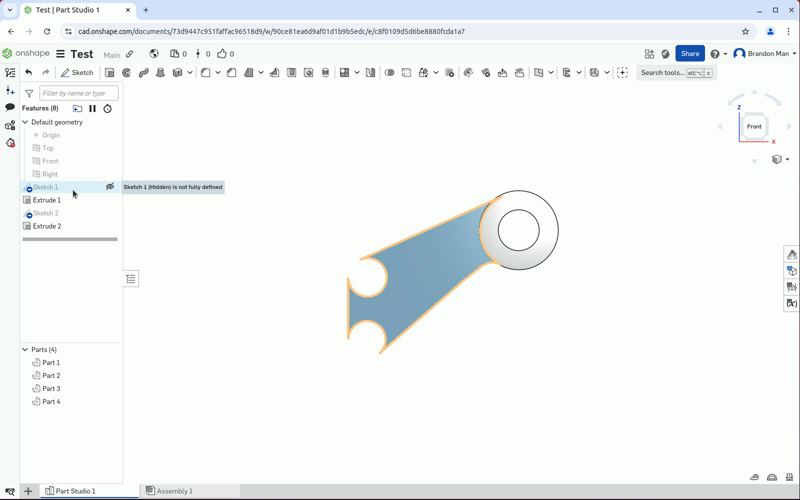
click(73, 189)
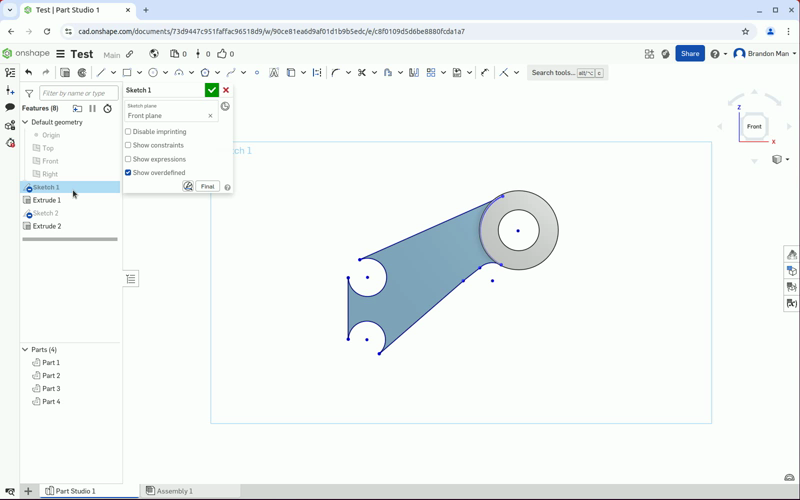
mouse_move(229, 92)
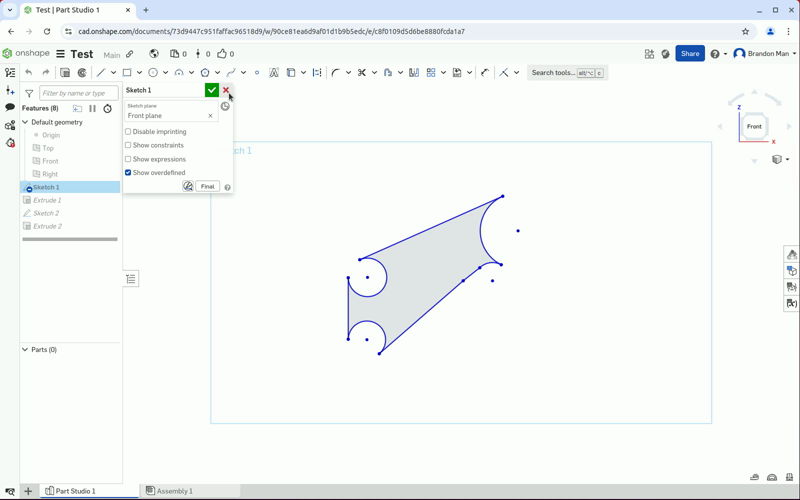
click(229, 92)
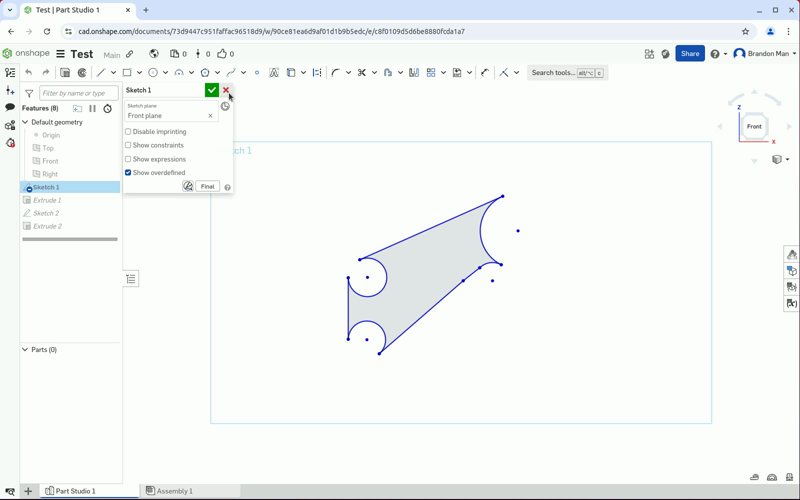
key(shift+s)
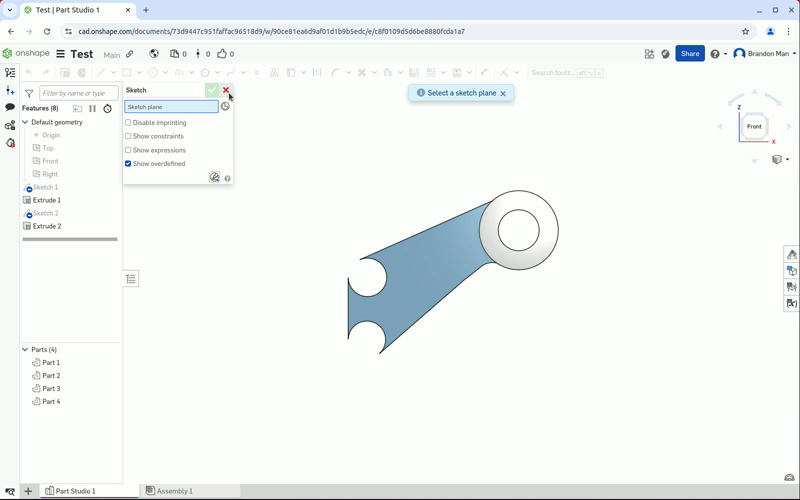
mouse_move(73, 163)
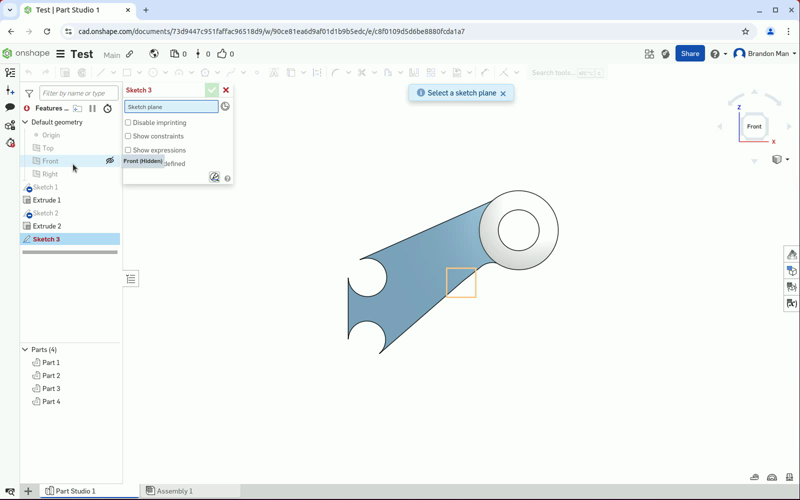
click(73, 163)
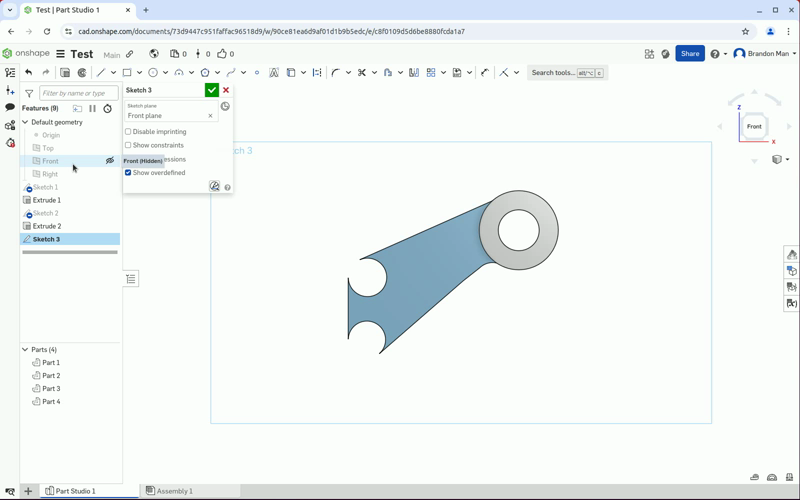
mouse_move(73, 352)
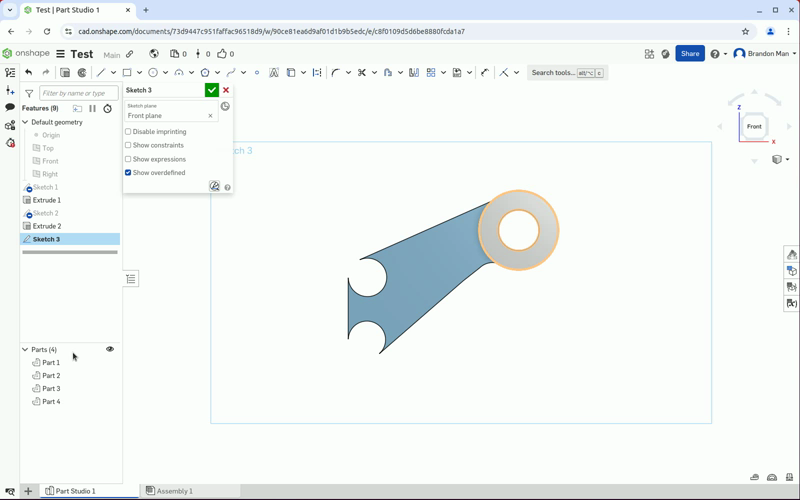
key(y)
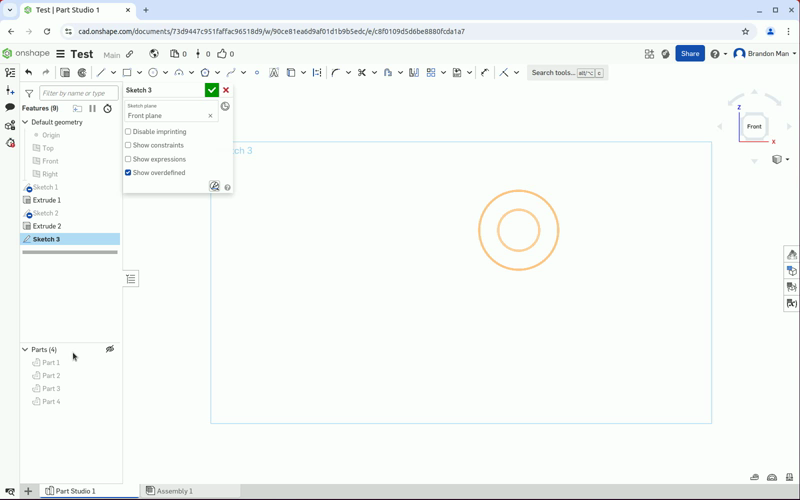
key(c)
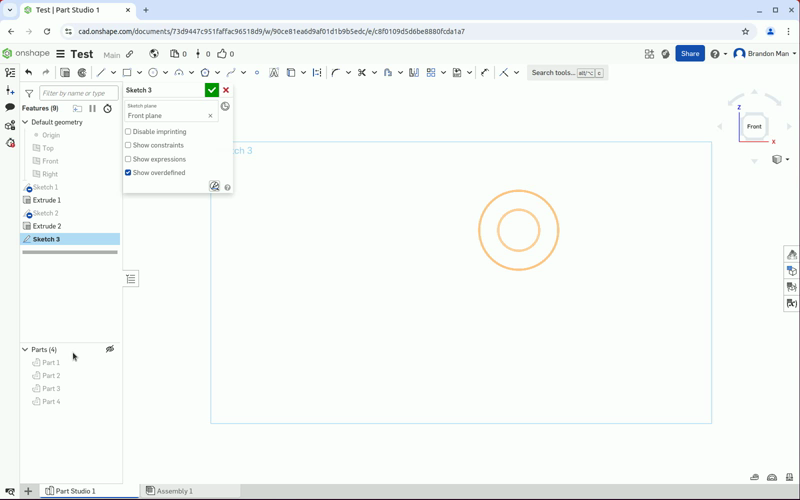
key_down(shift)
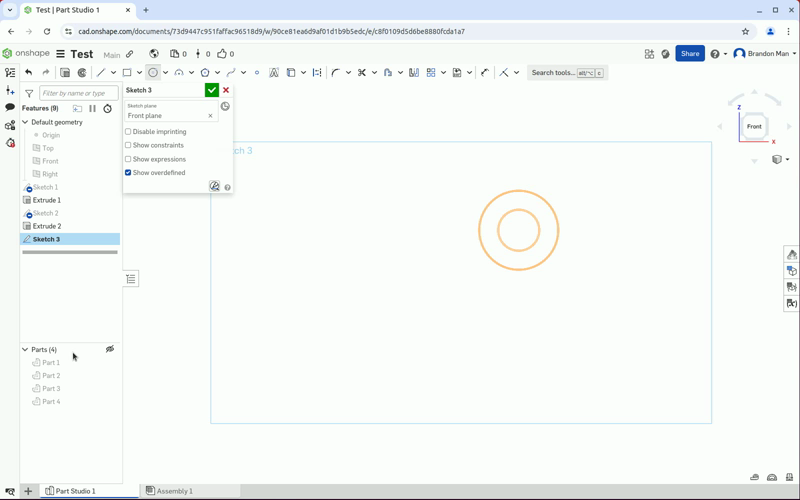
mouse_move(367, 276)
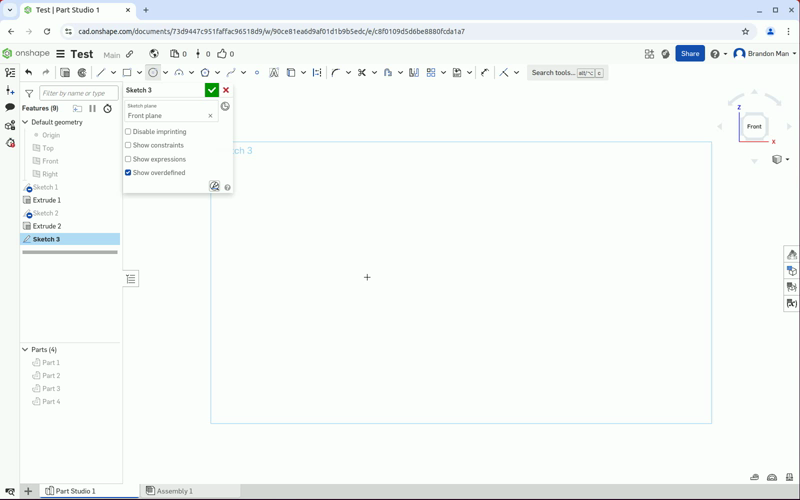
click(367, 276)
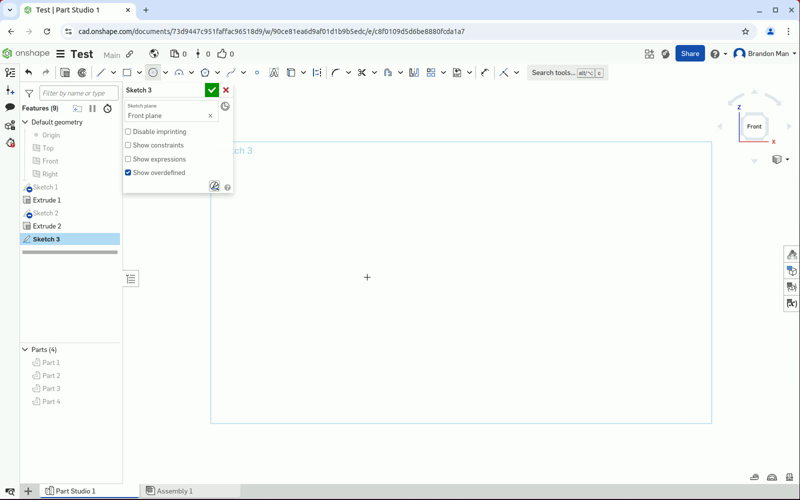
key_up(shift)
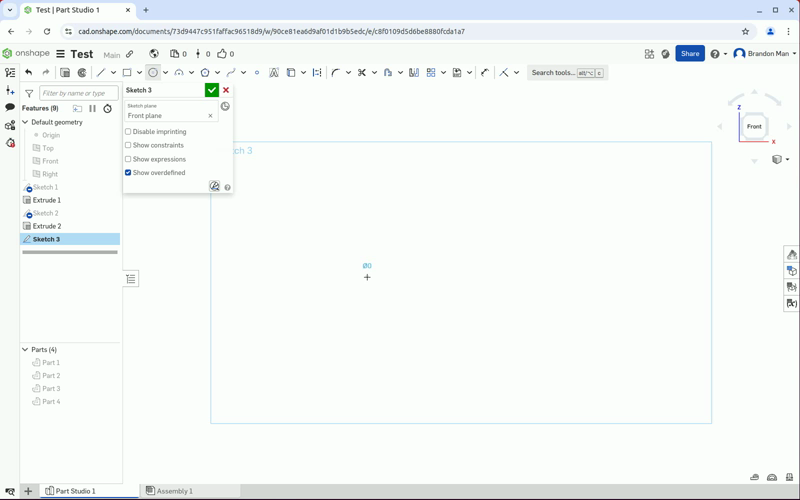
mouse_move(386, 276)
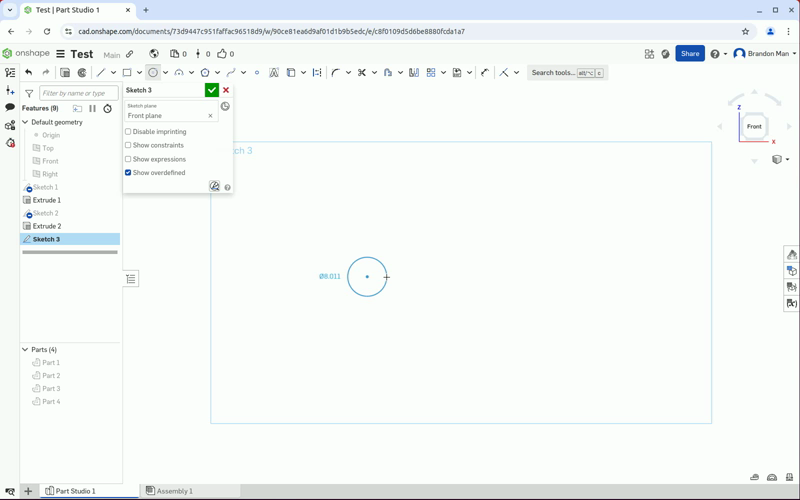
click(386, 276)
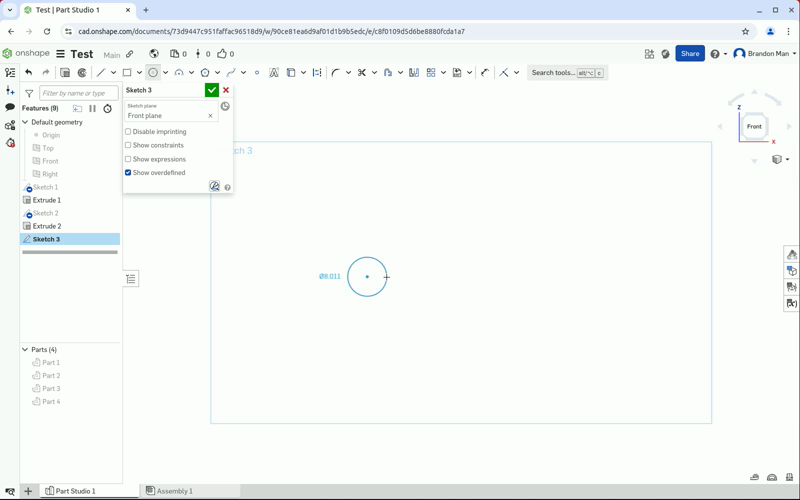
key(esc)
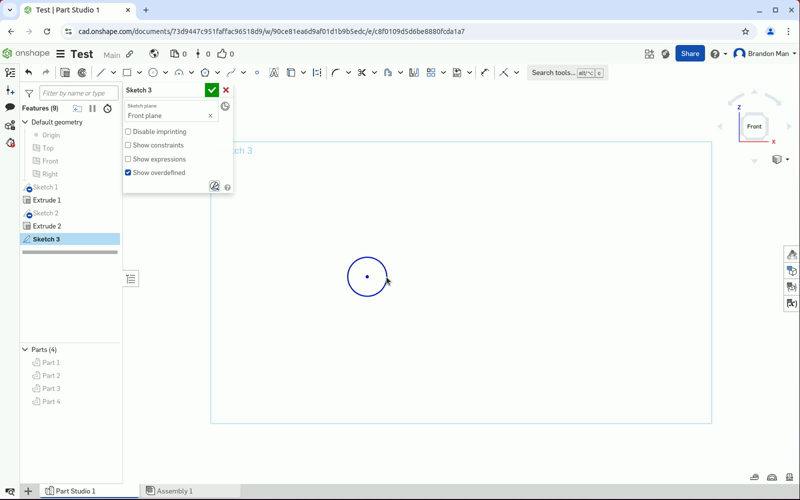
key(c)
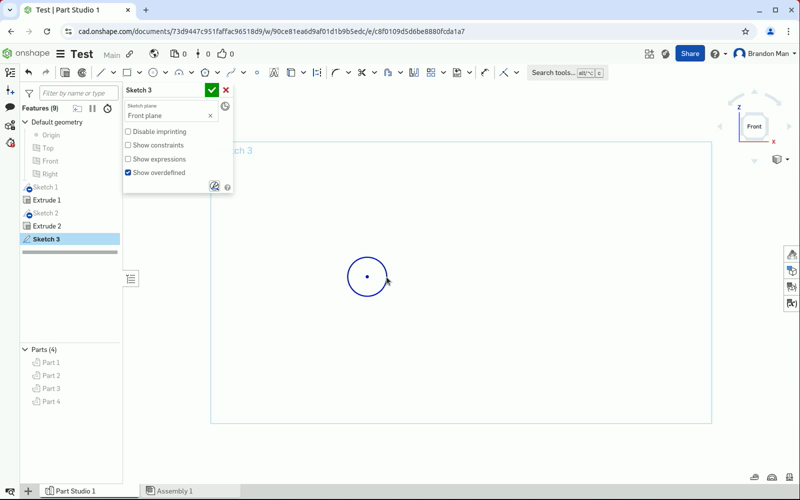
key_down(shift)
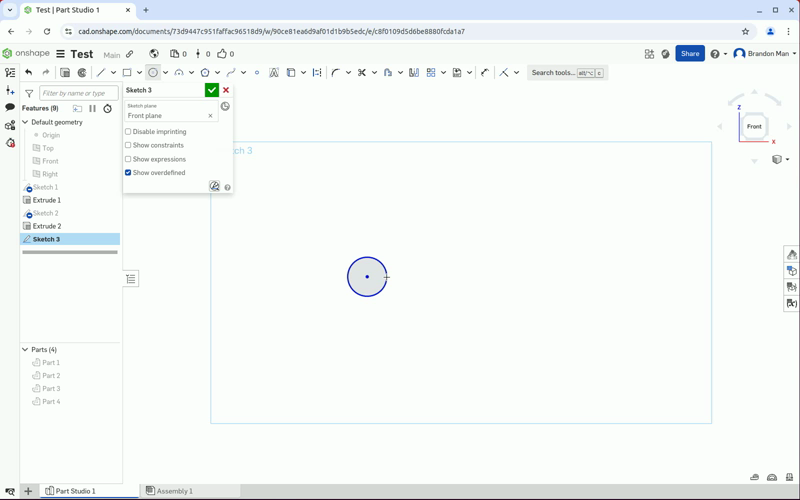
mouse_move(367, 276)
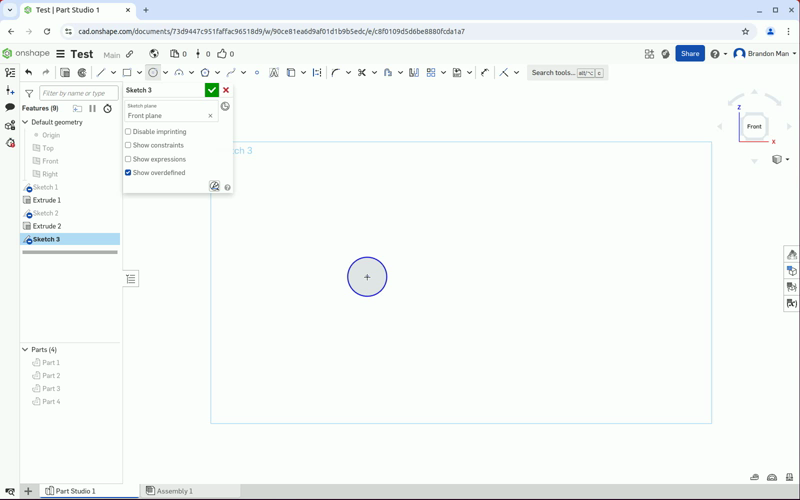
click(367, 276)
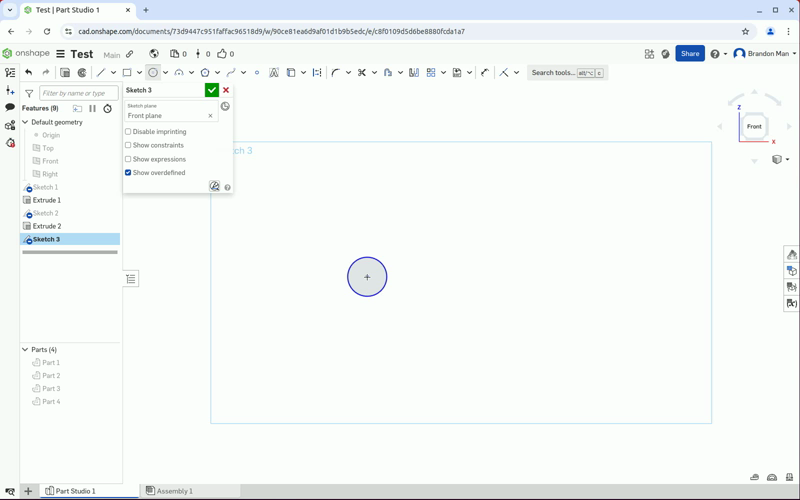
key_up(shift)
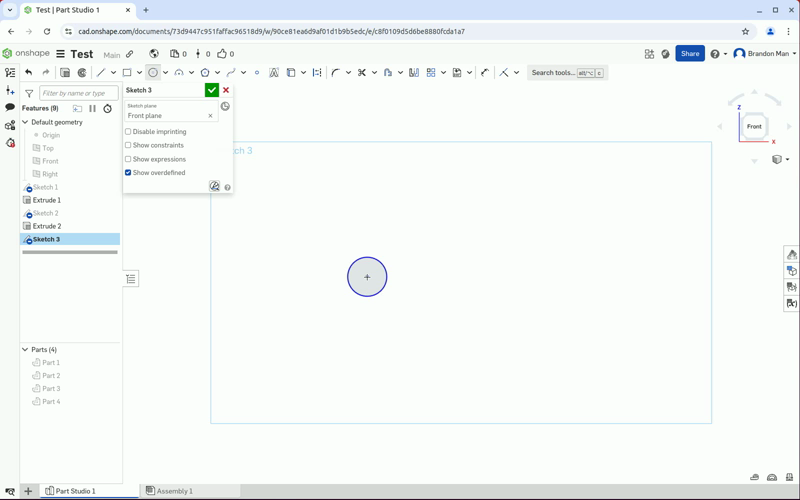
mouse_move(375, 276)
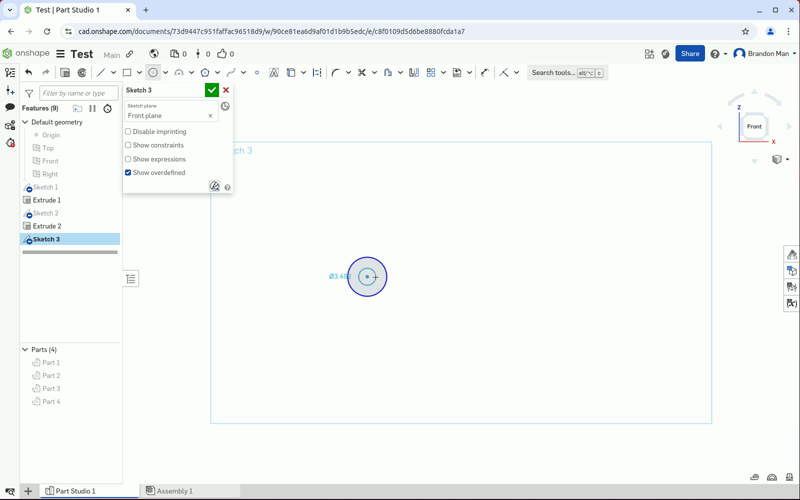
click(375, 276)
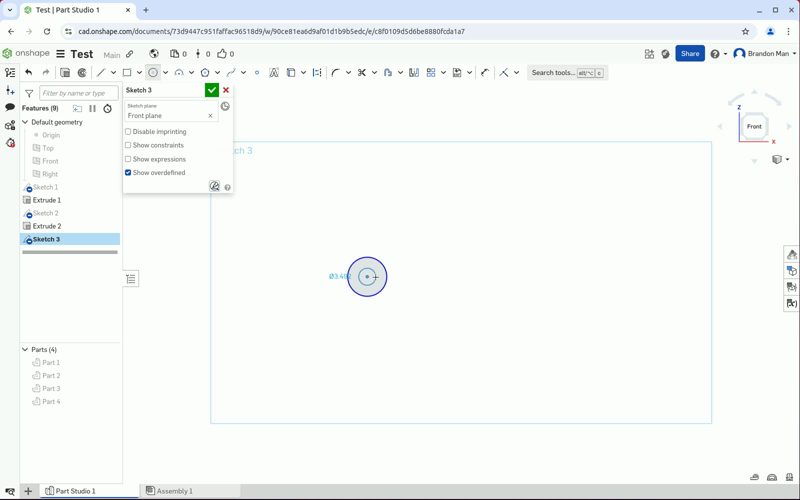
key(esc)
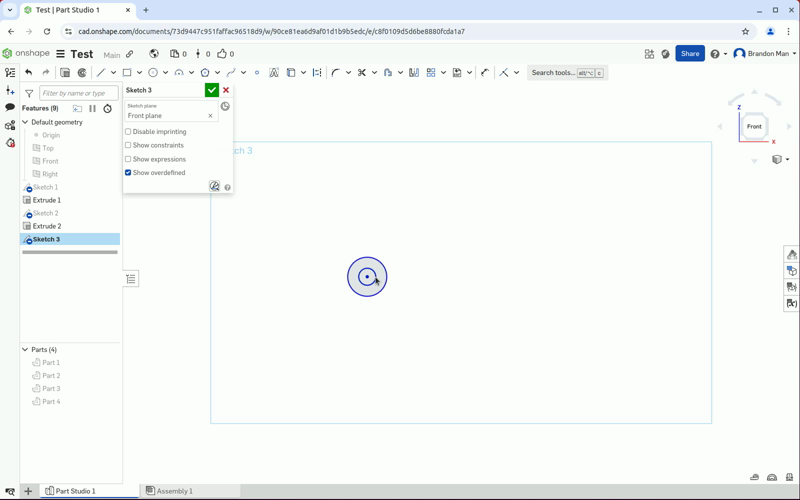
mouse_move(358, 265)
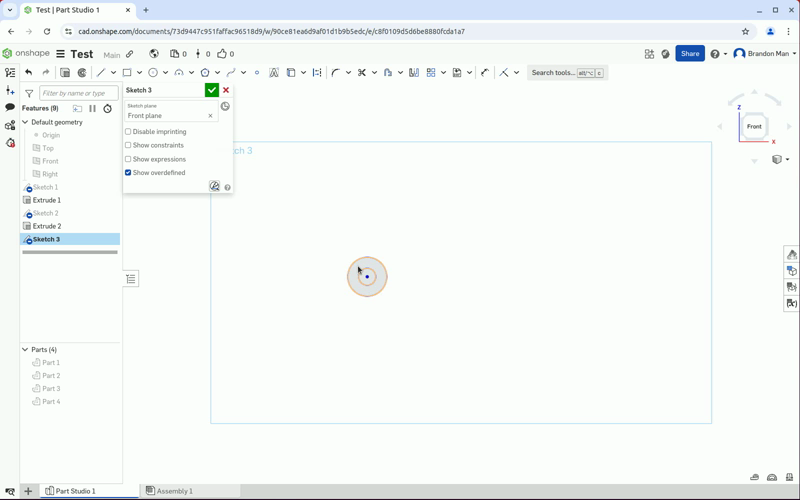
scroll(6)
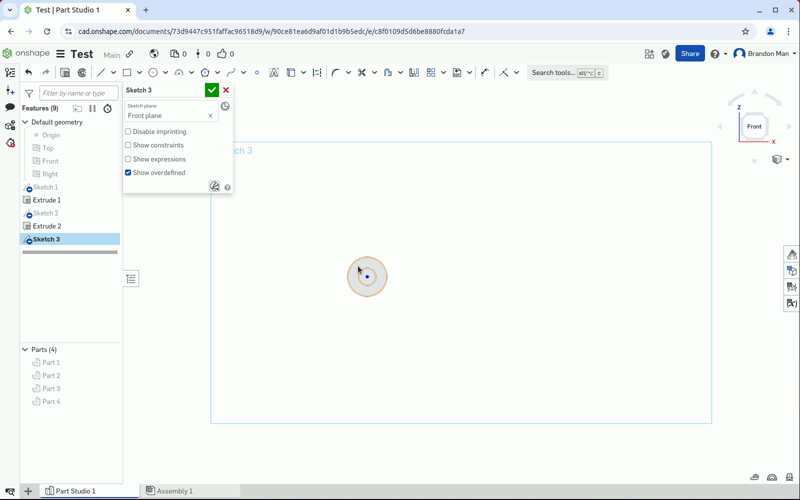
scroll(6)
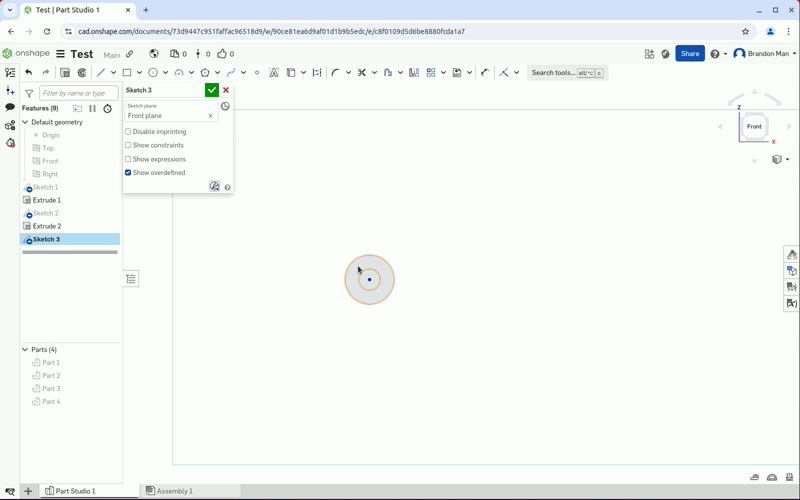
scroll(6)
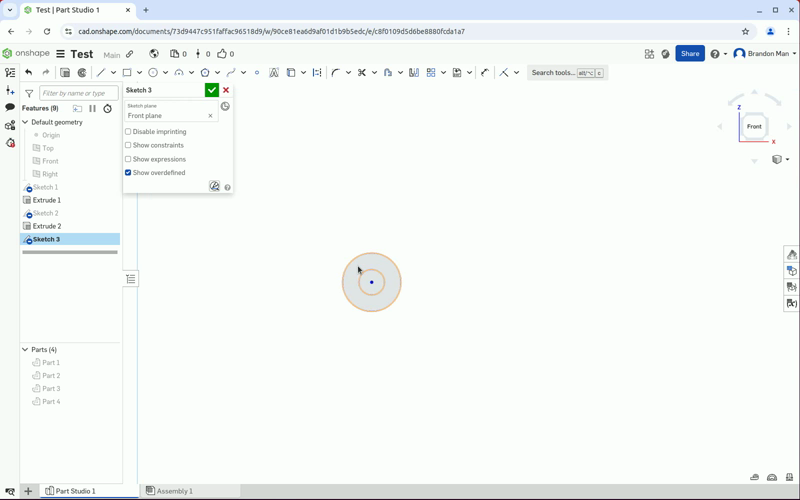
scroll(6)
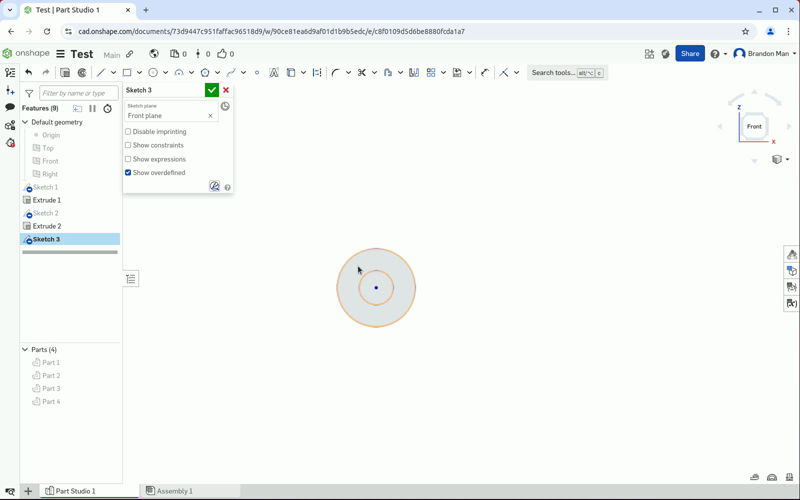
scroll(6)
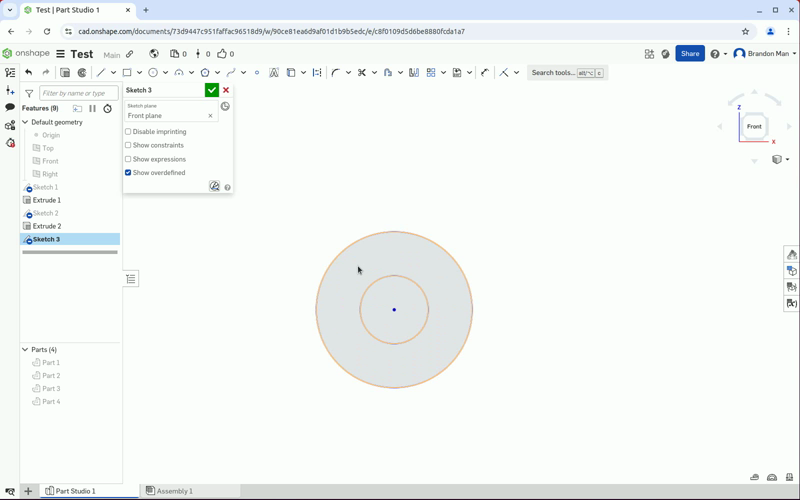
scroll(6)
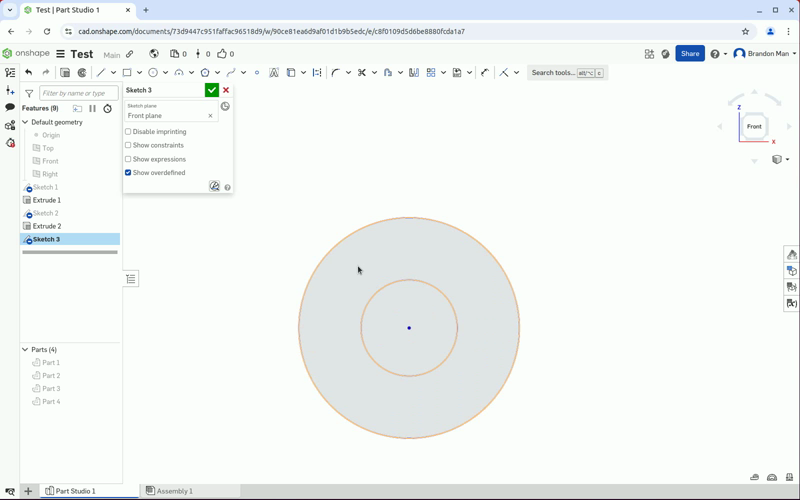
scroll(6)
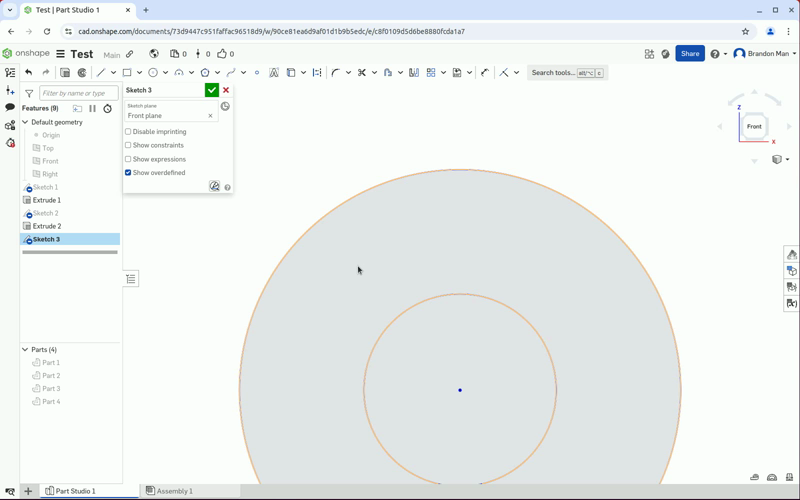
click(358, 265)
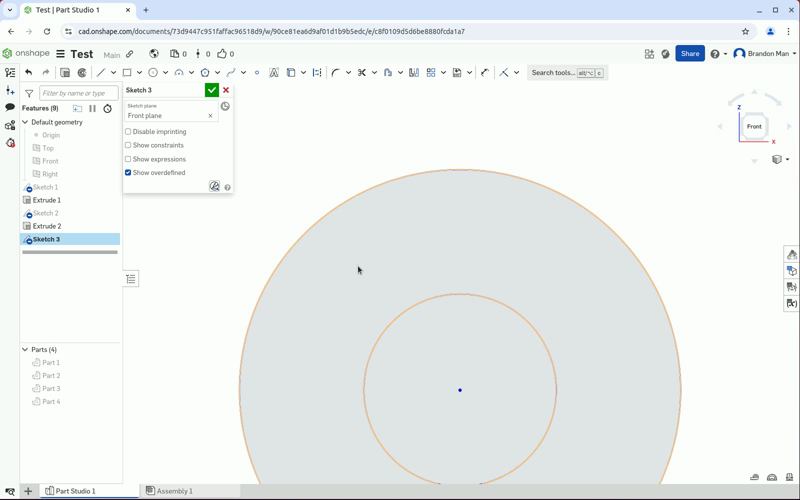
scroll(-6)
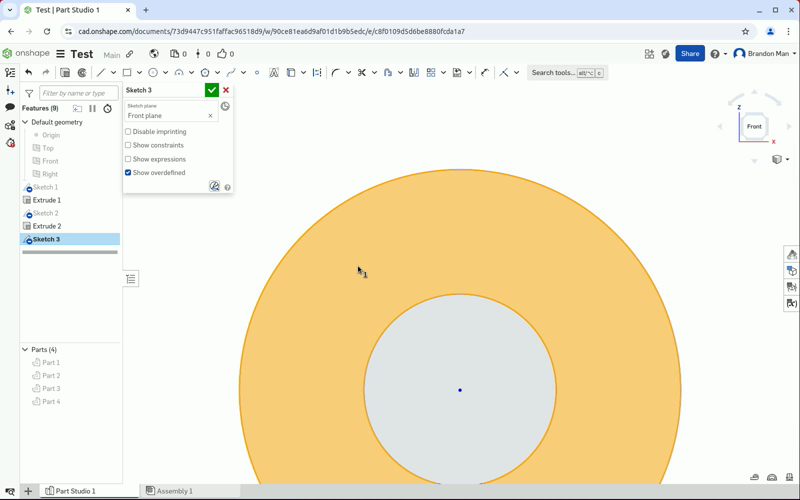
scroll(-6)
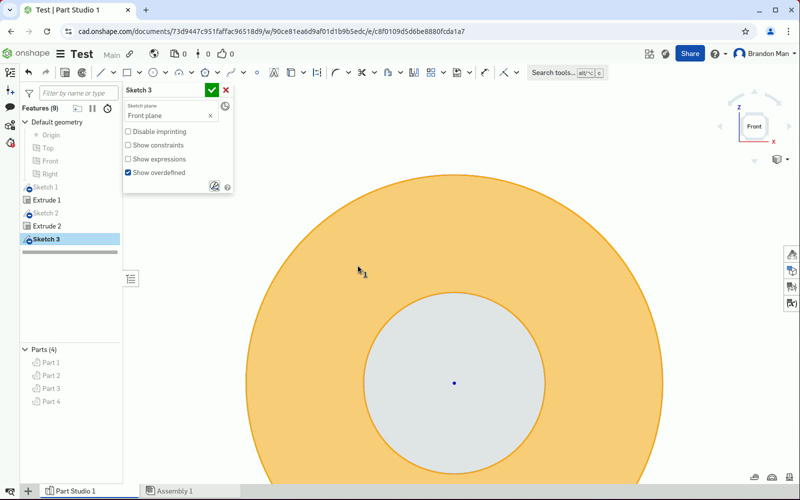
scroll(-6)
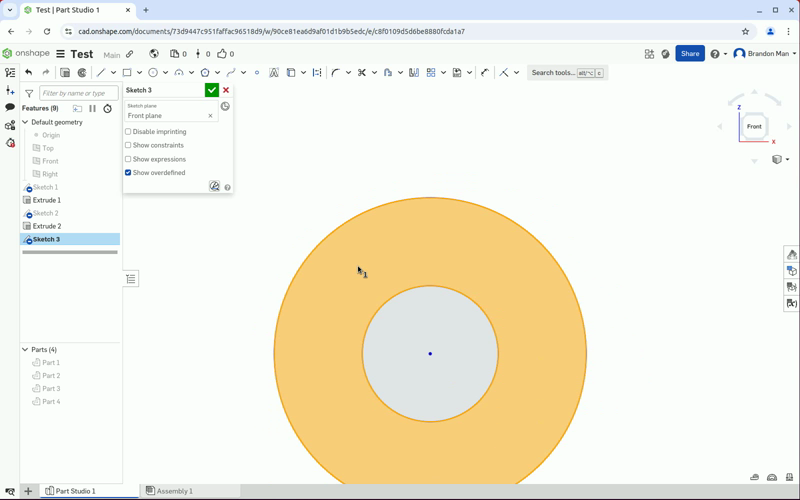
scroll(-6)
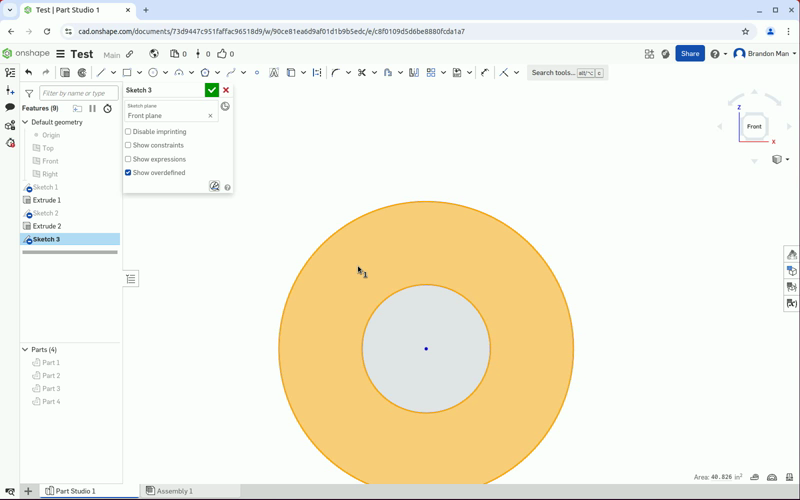
scroll(-6)
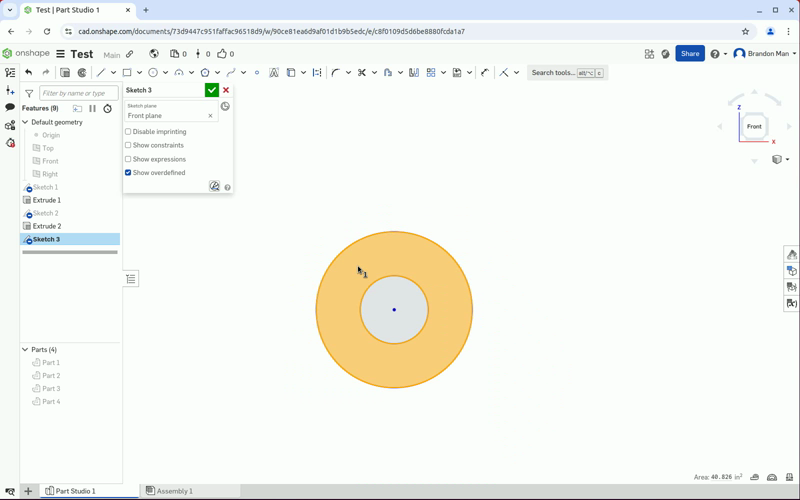
scroll(-6)
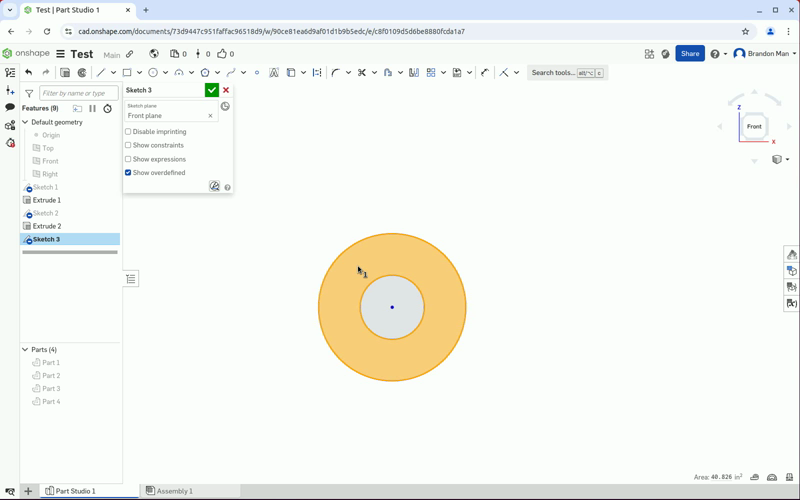
scroll(-6)
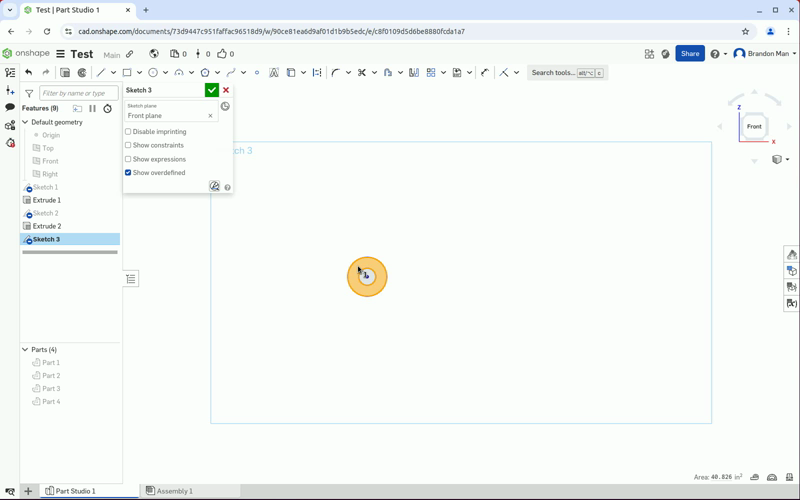
mouse_move(73, 352)
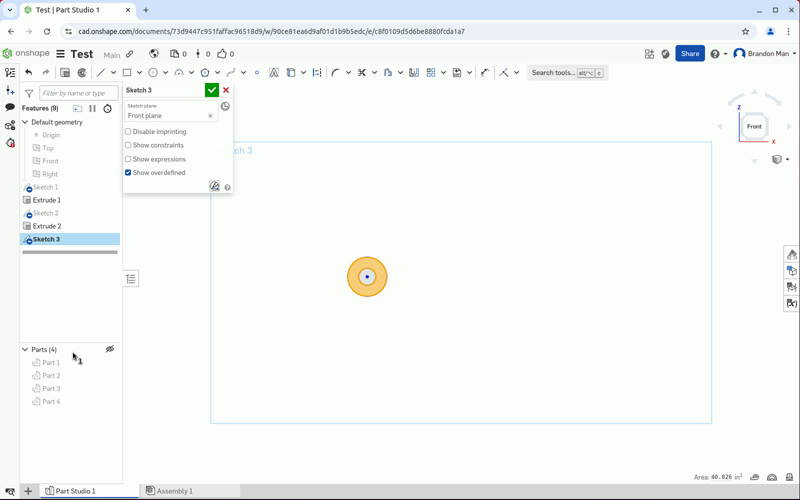
key(shift+y)
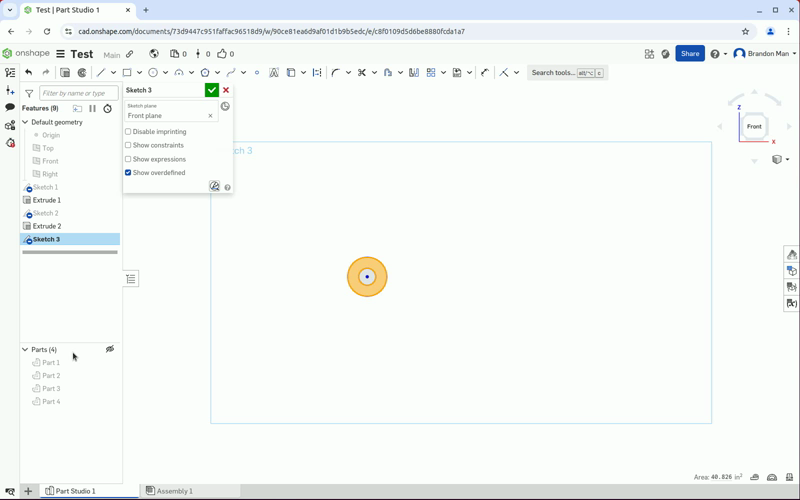
key(shift+e)
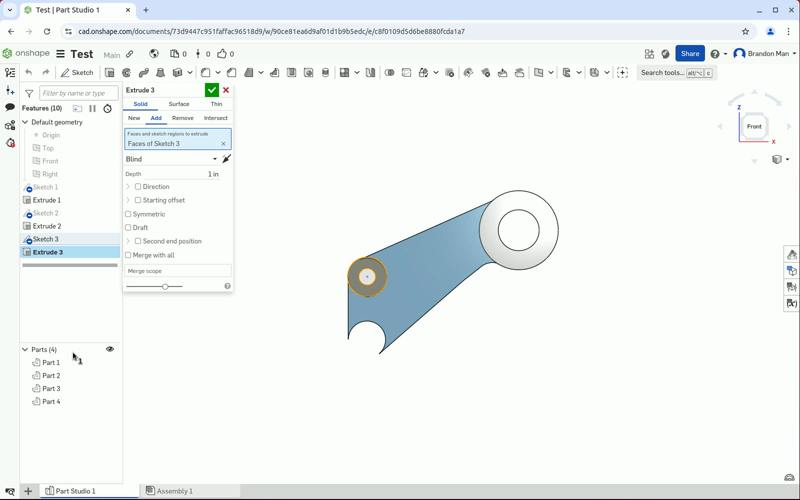
mouse_move(143, 106)
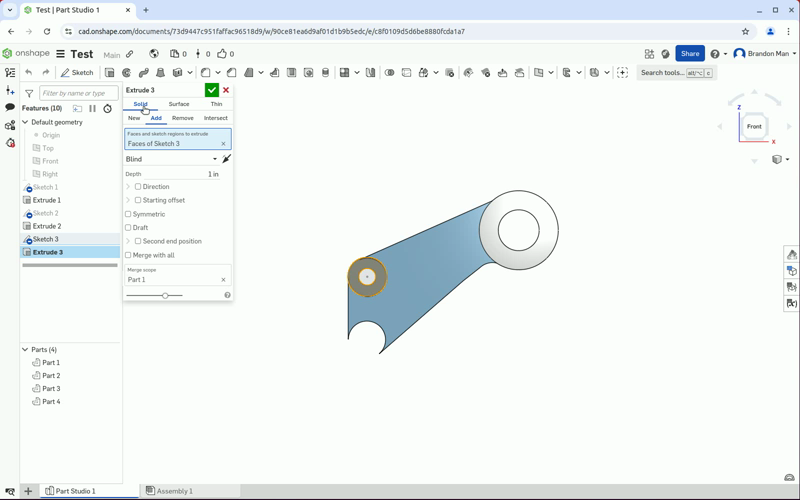
click(143, 106)
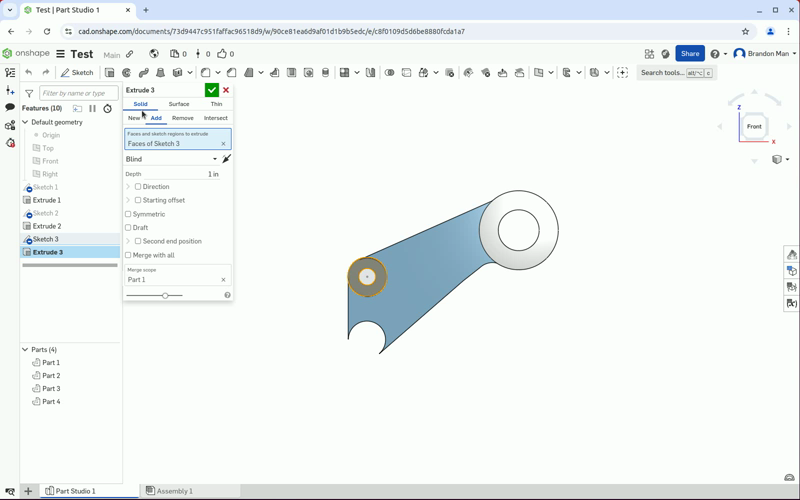
mouse_move(137, 120)
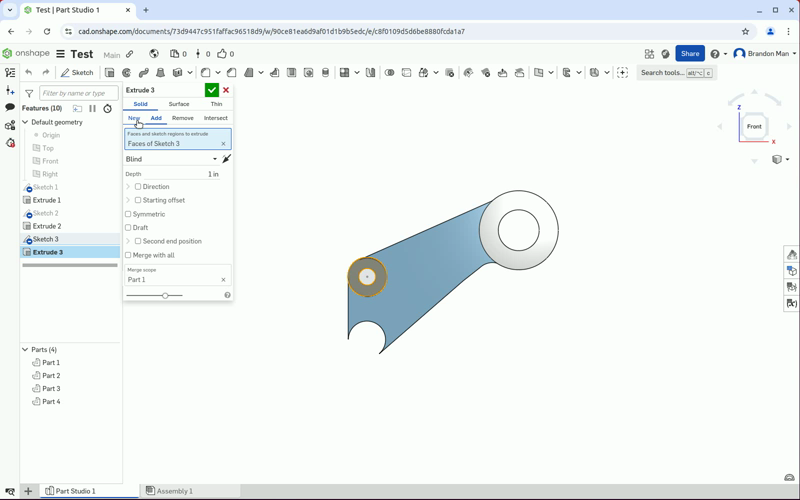
click(137, 120)
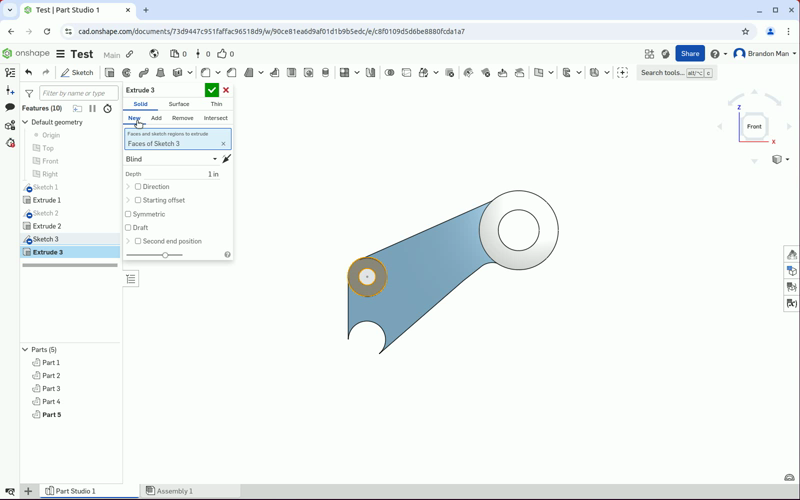
key(tab, 4)
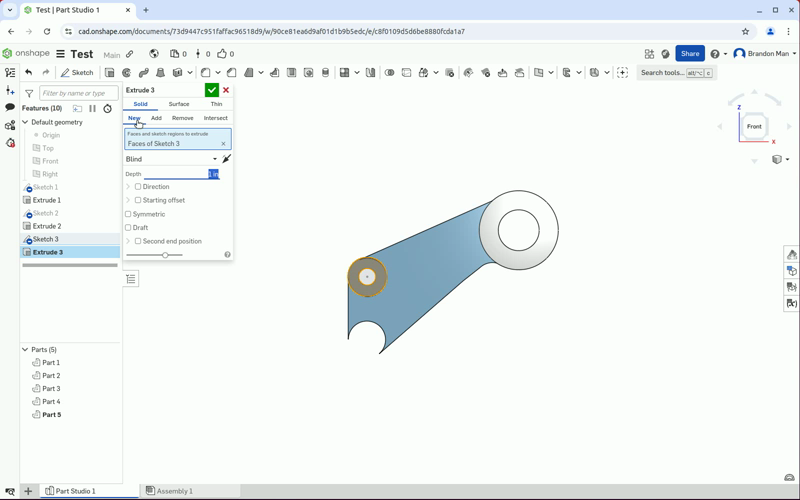
text(8.184)
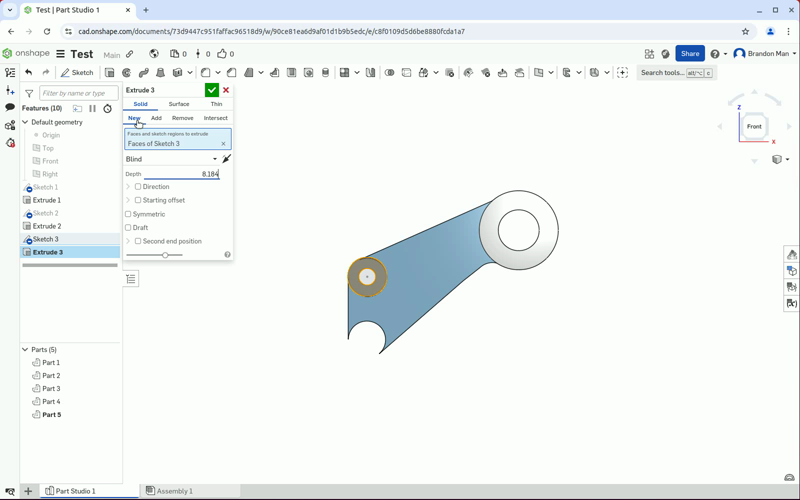
key(tab, 3)
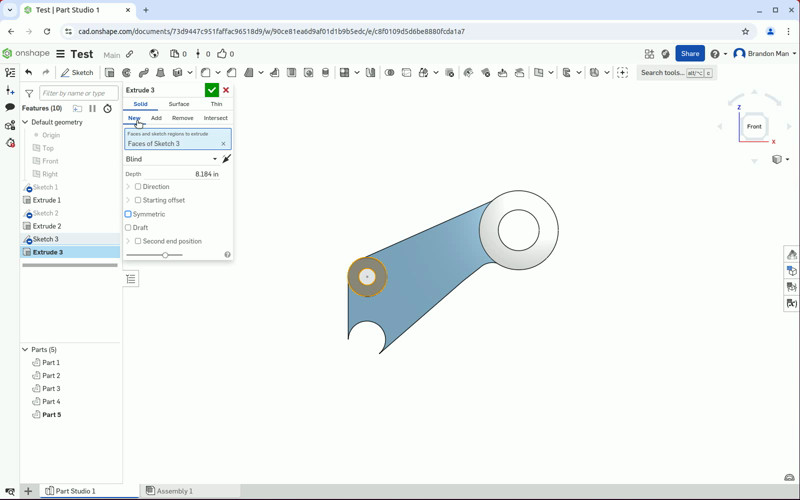
key(space)
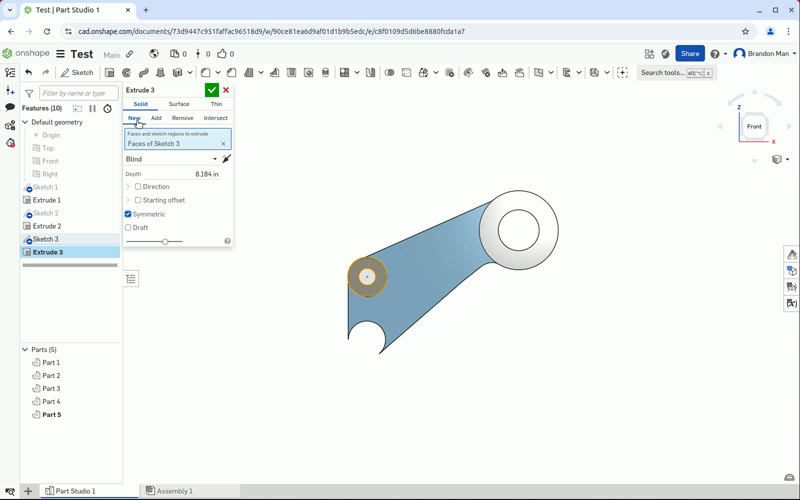
key(enter)
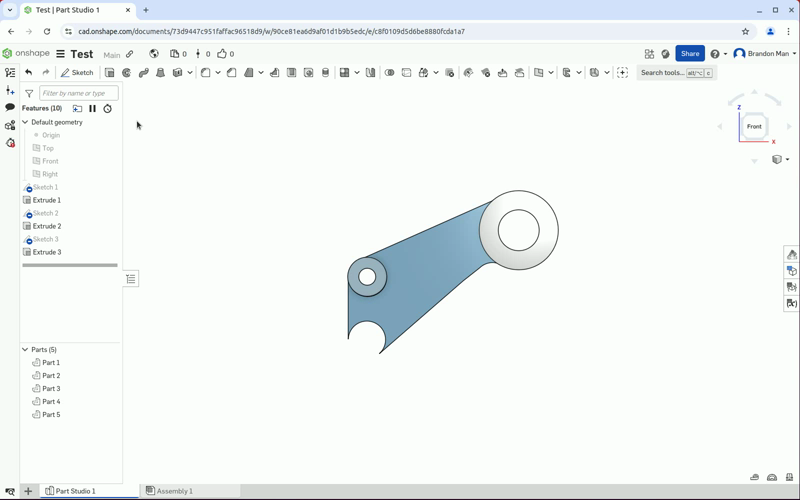
key(shift+h)
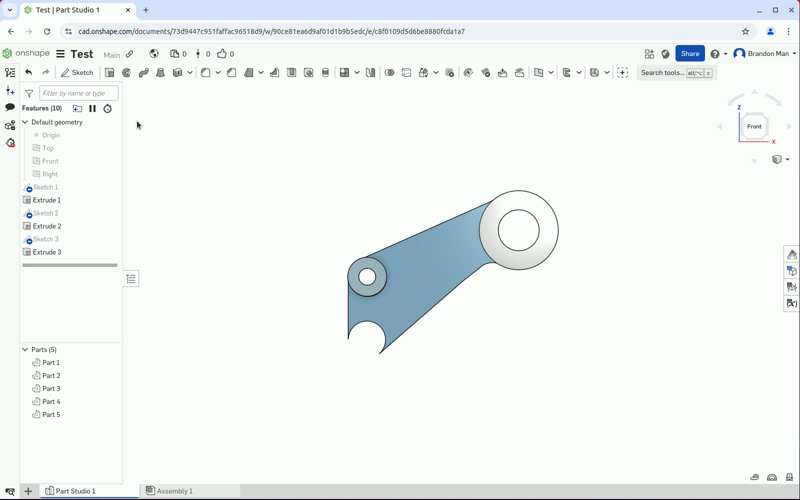
key(shift+h)
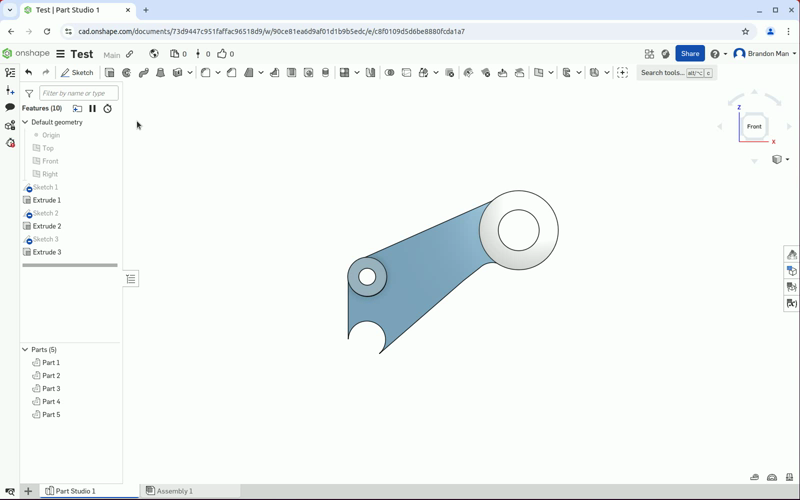
mouse_move(73, 189)
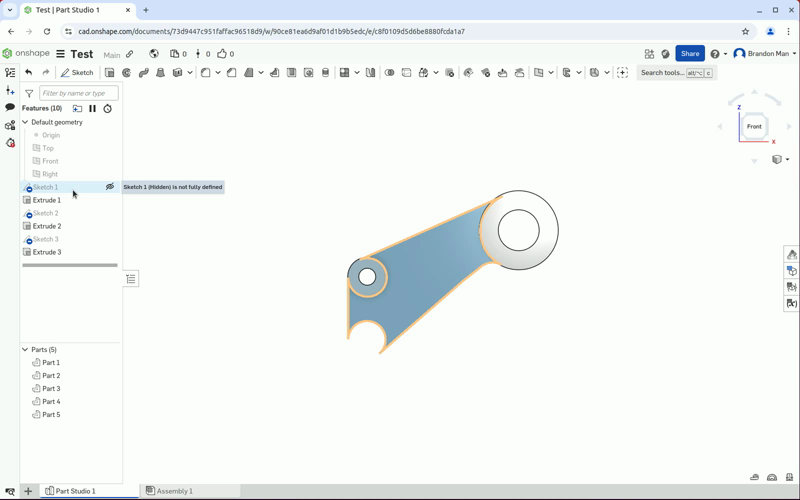
click(73, 189)
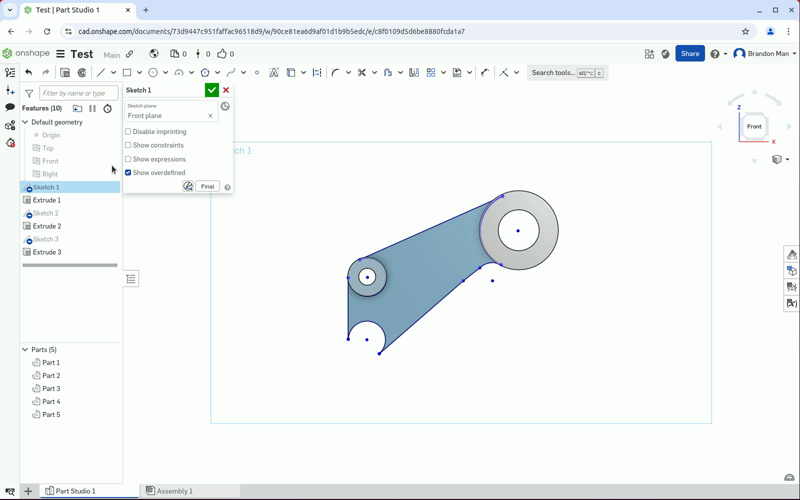
mouse_move(229, 92)
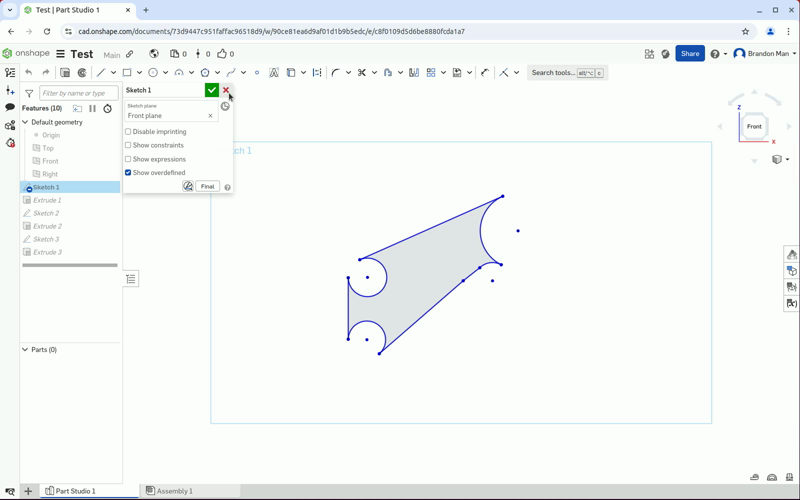
click(229, 92)
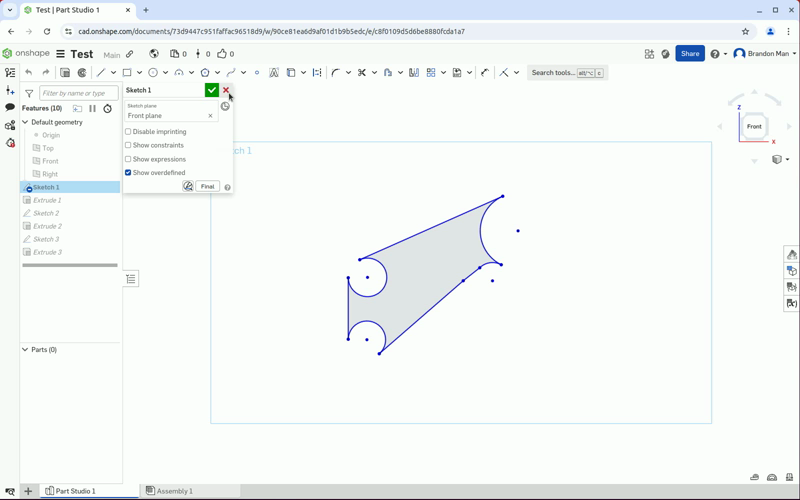
key(shift+s)
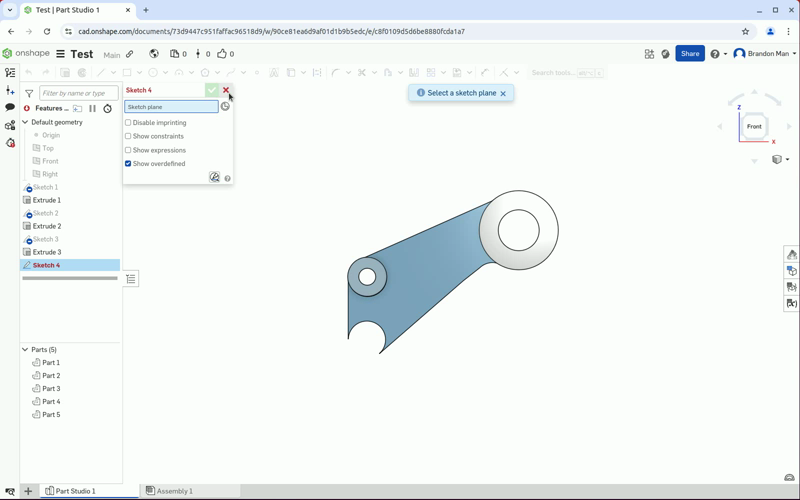
mouse_move(73, 163)
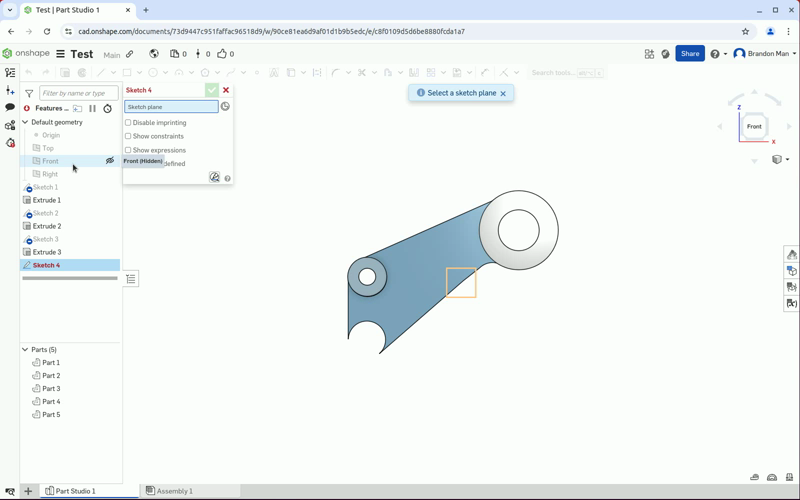
click(73, 163)
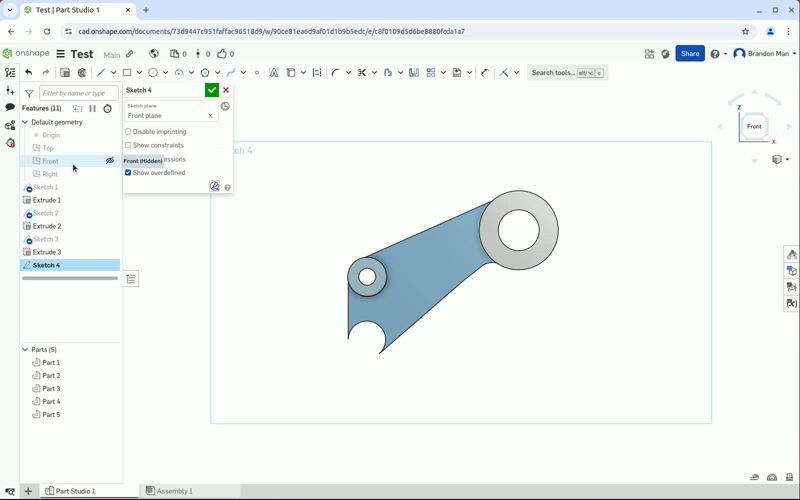
mouse_move(73, 352)
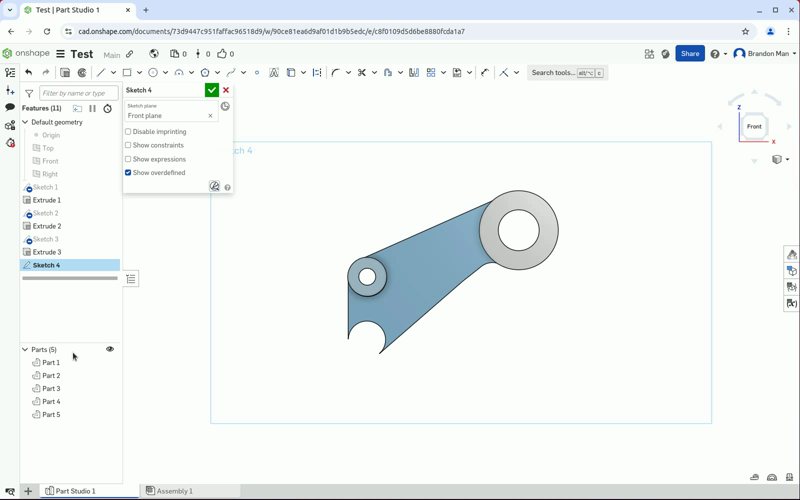
key(y)
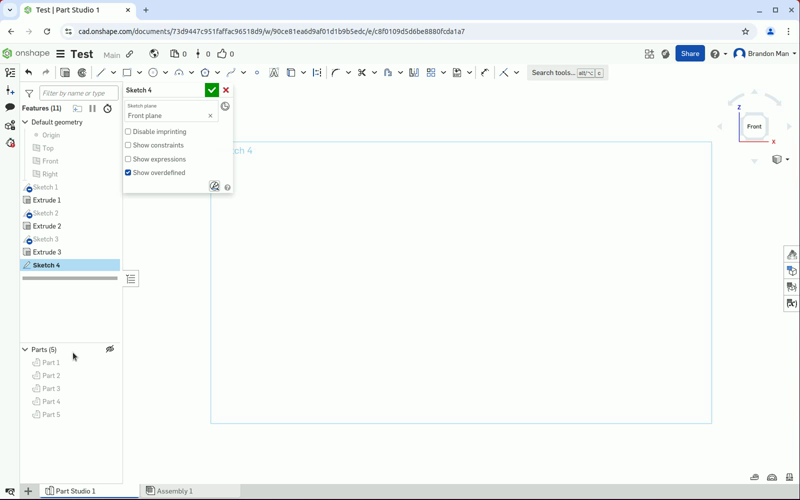
key(c)
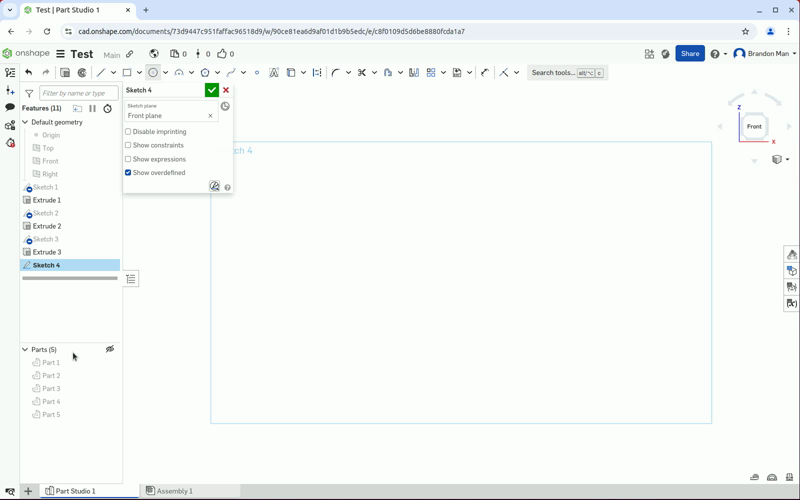
key_down(shift)
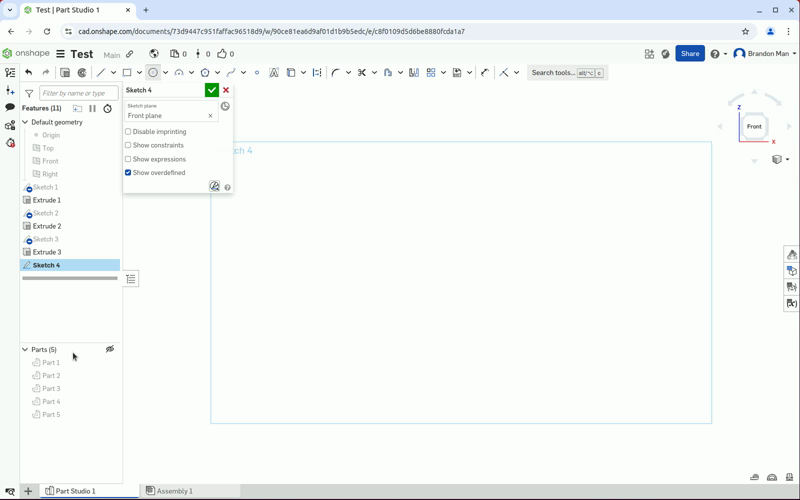
mouse_move(367, 339)
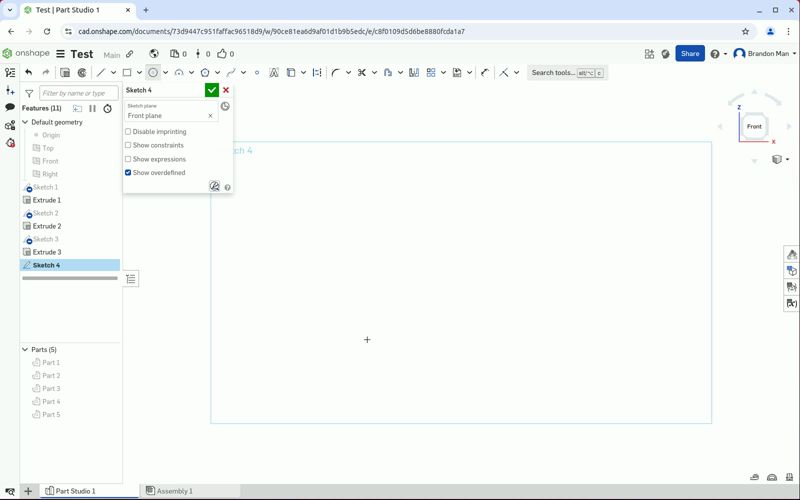
click(367, 339)
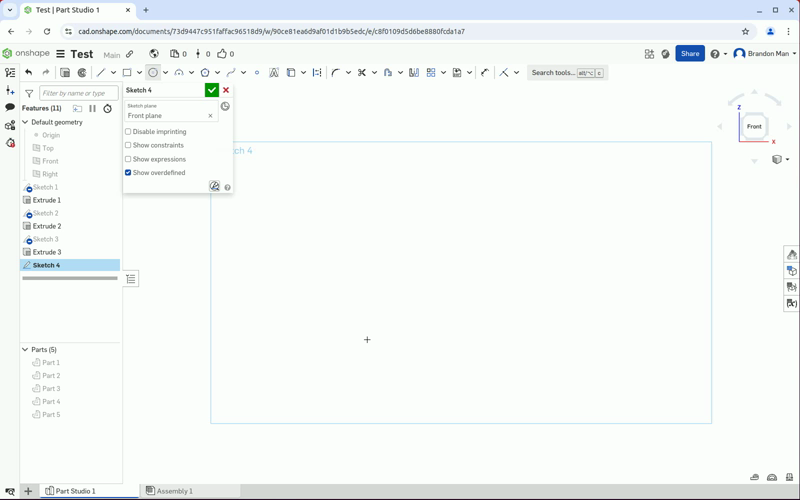
key_up(shift)
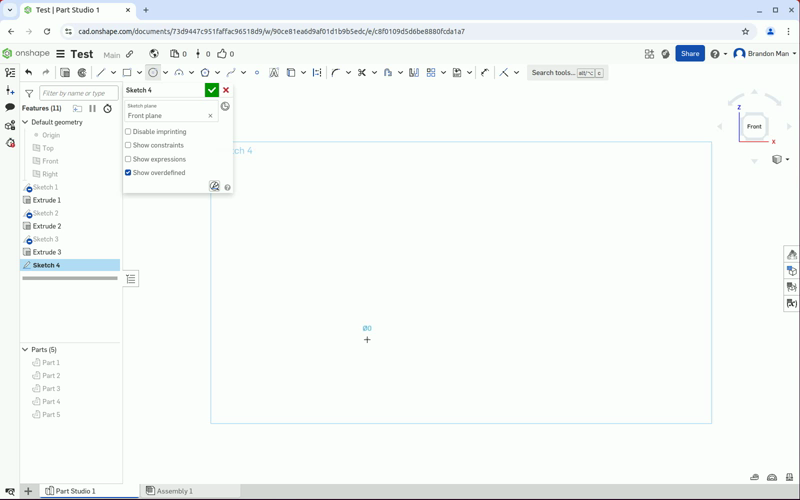
mouse_move(386, 339)
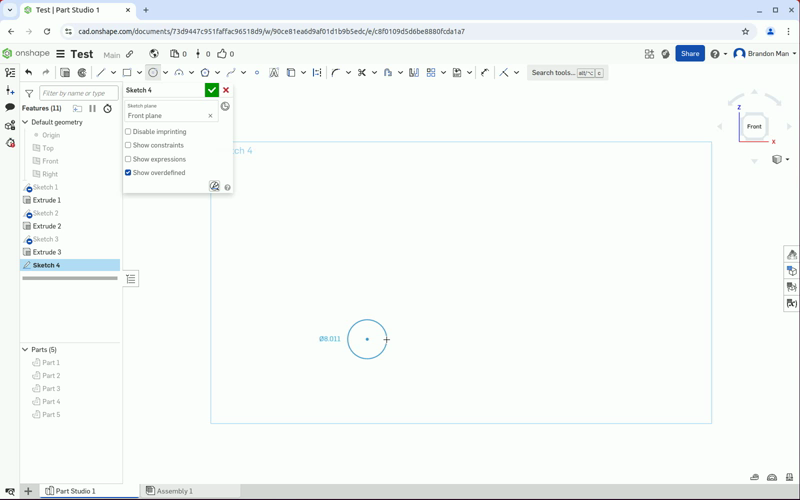
click(386, 339)
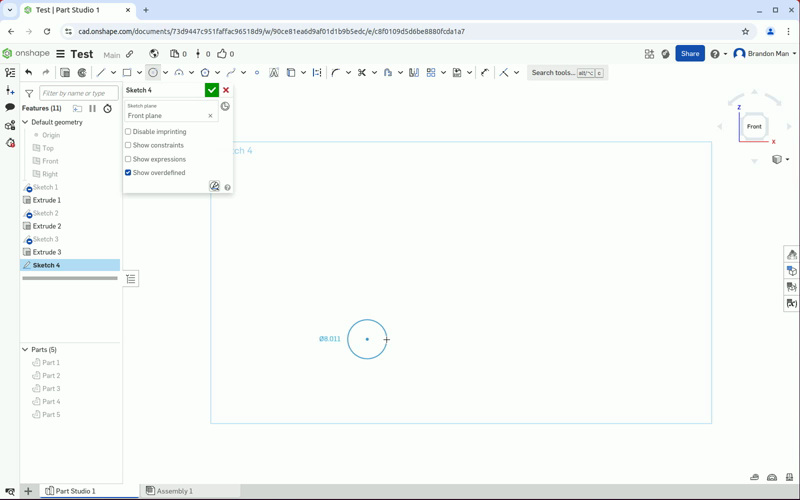
key(esc)
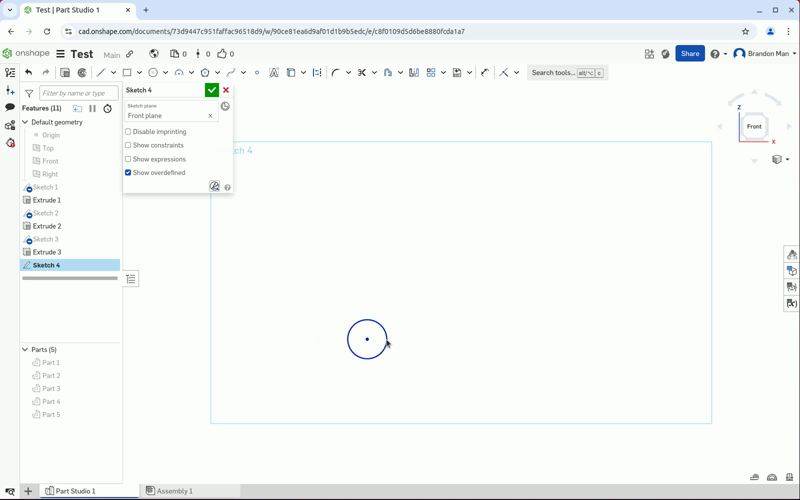
key(c)
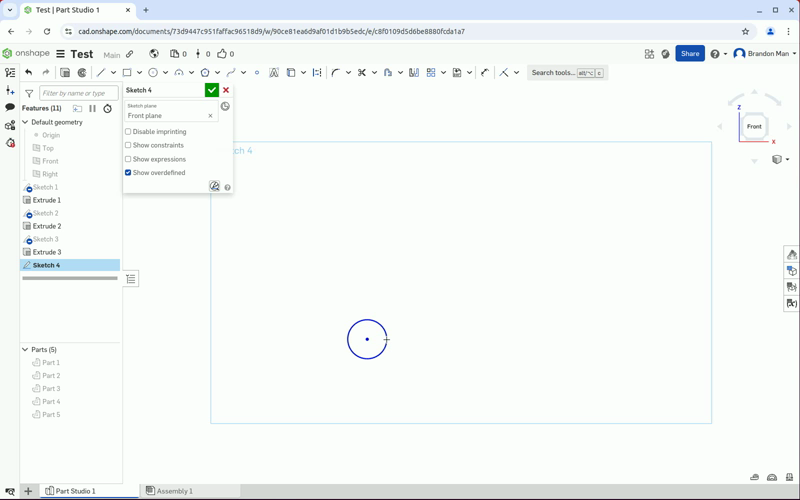
key_down(shift)
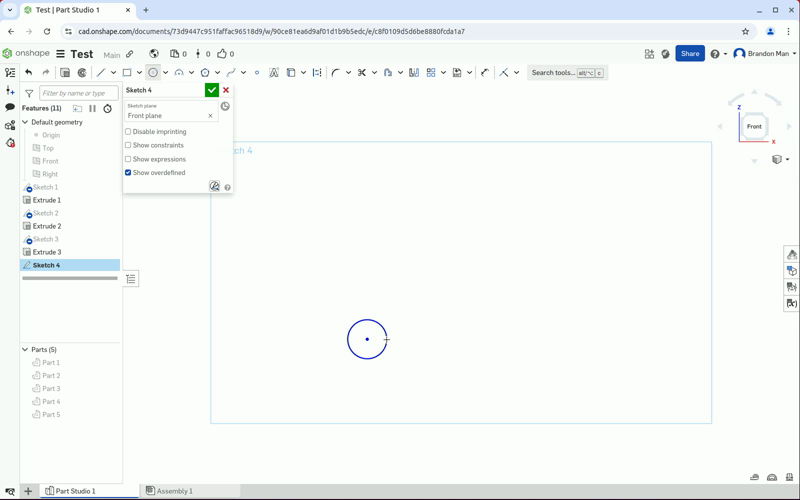
mouse_move(367, 339)
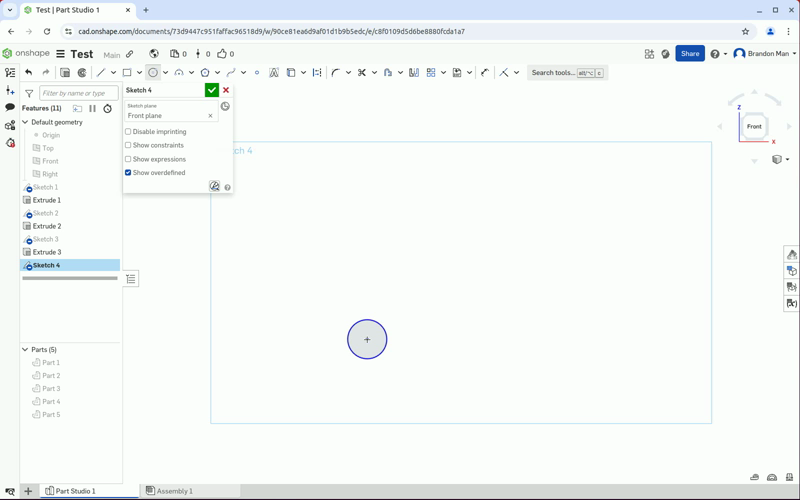
click(367, 339)
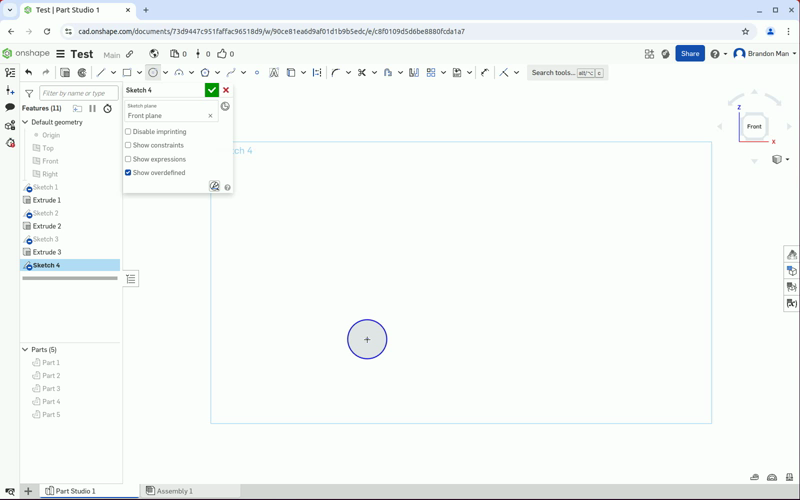
key_up(shift)
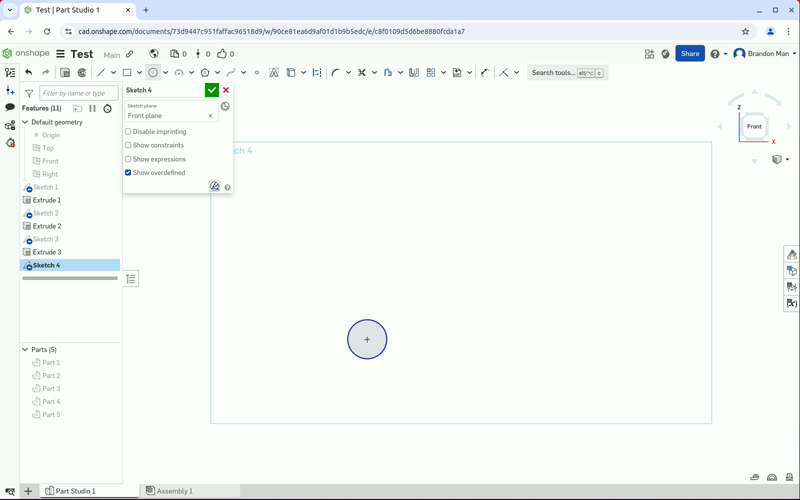
mouse_move(377, 339)
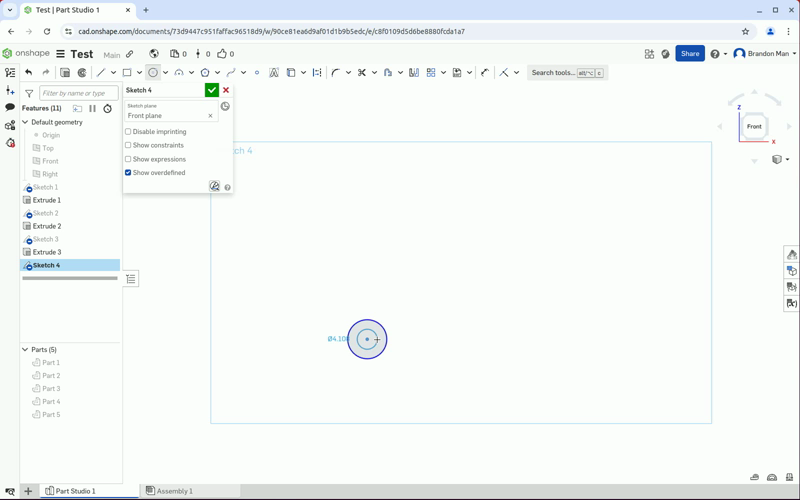
click(377, 339)
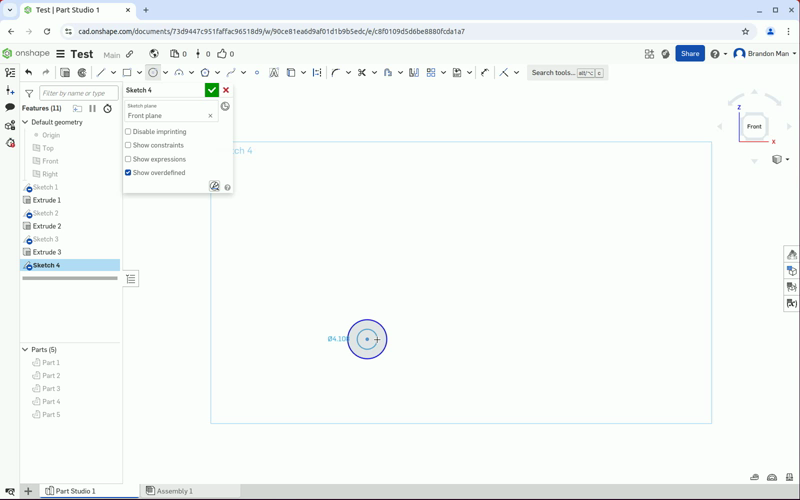
key(esc)
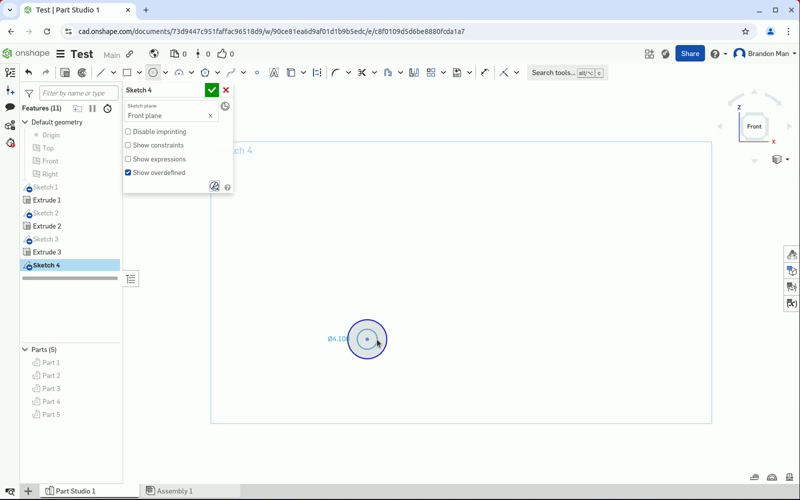
mouse_move(365, 350)
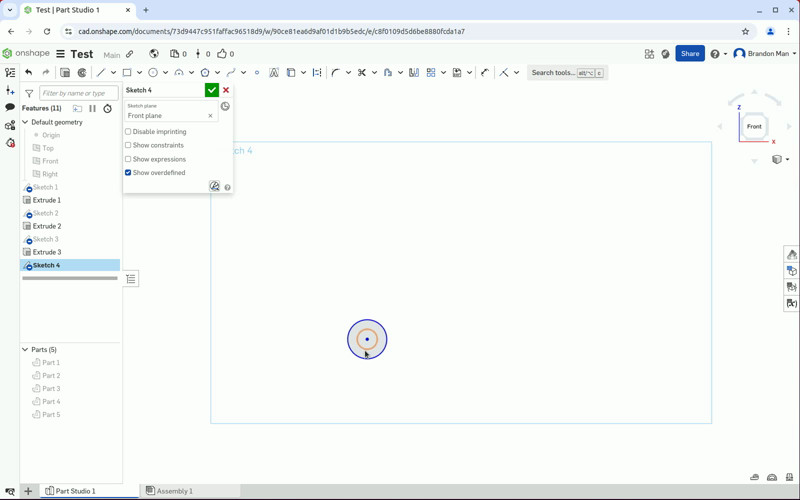
scroll(6)
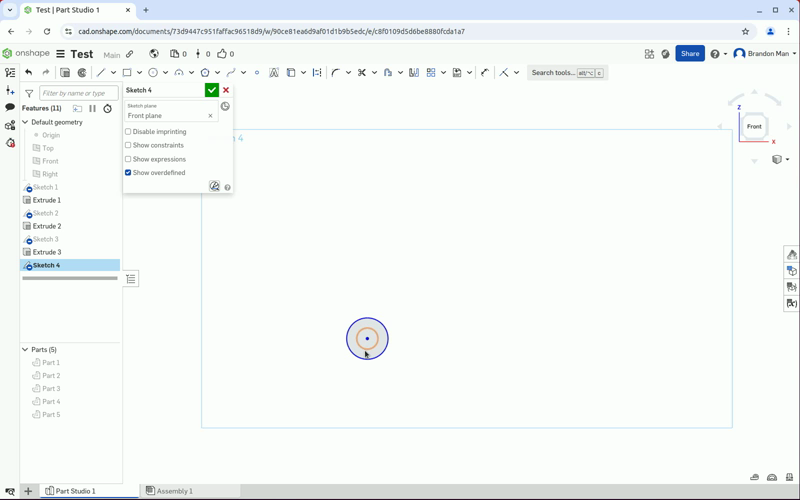
scroll(6)
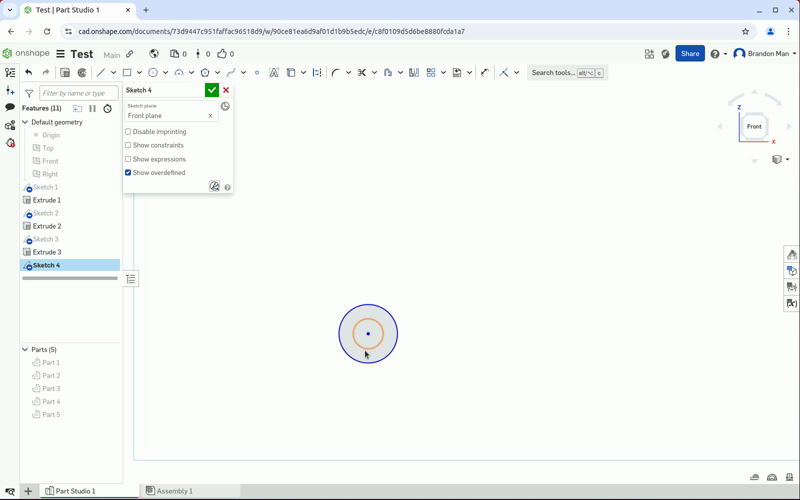
scroll(6)
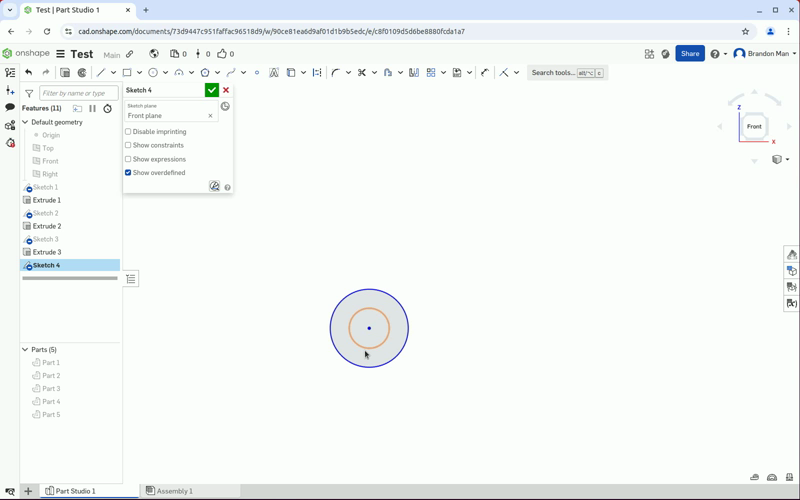
scroll(6)
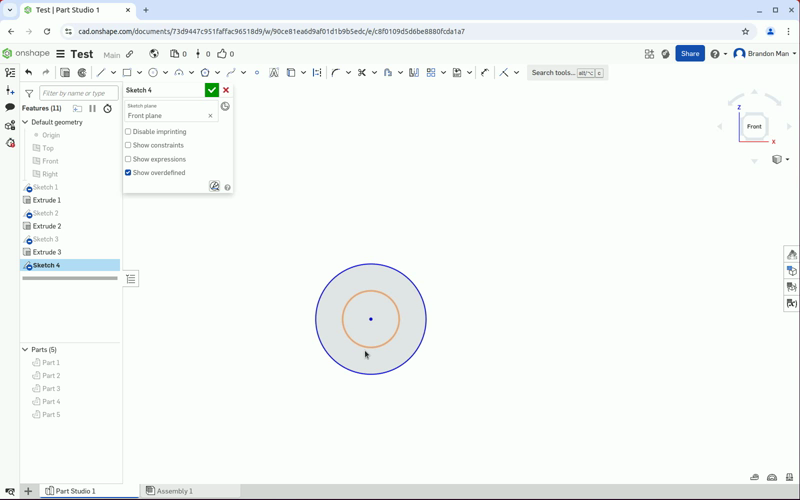
scroll(6)
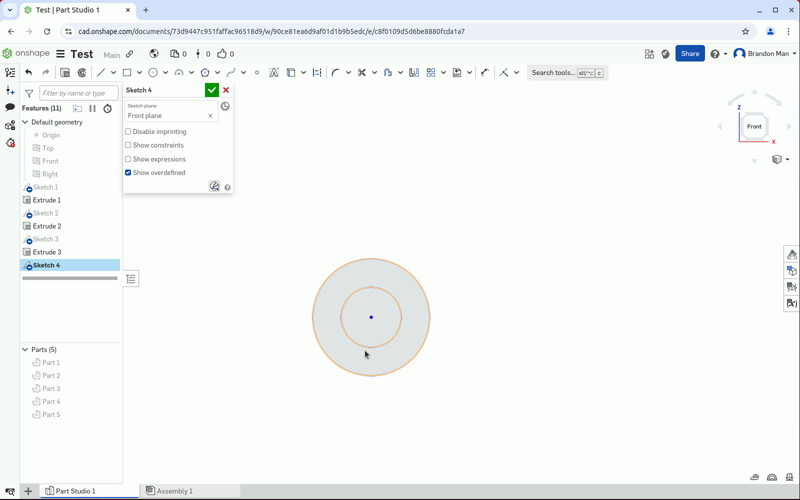
scroll(6)
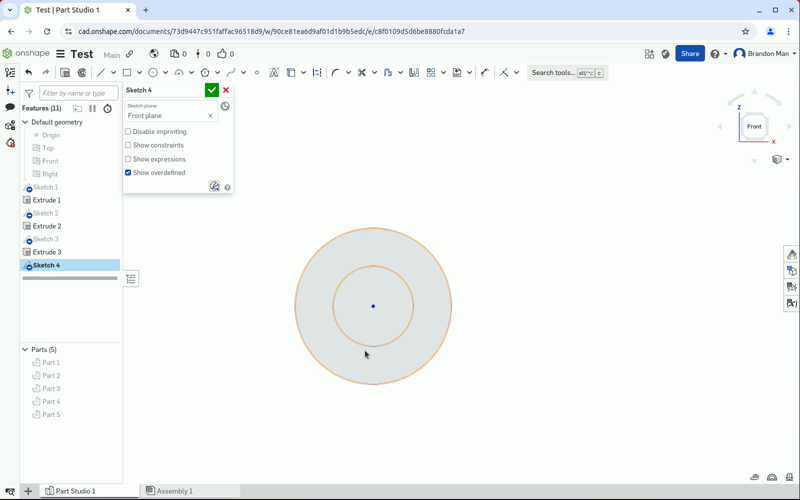
scroll(6)
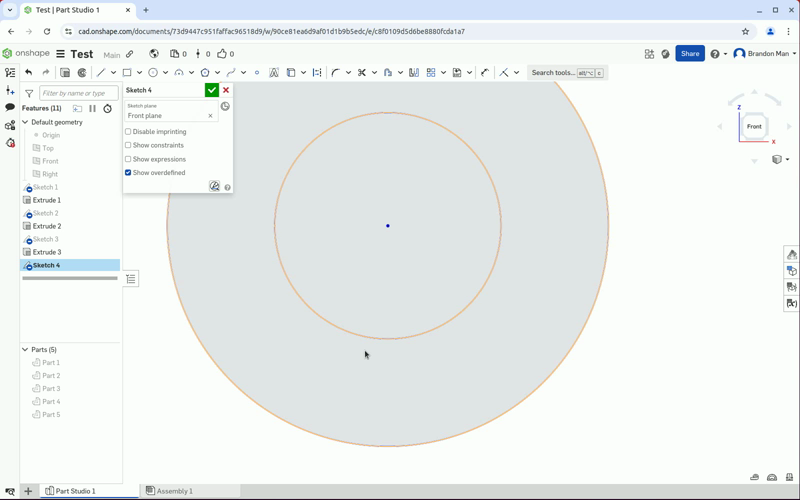
click(365, 350)
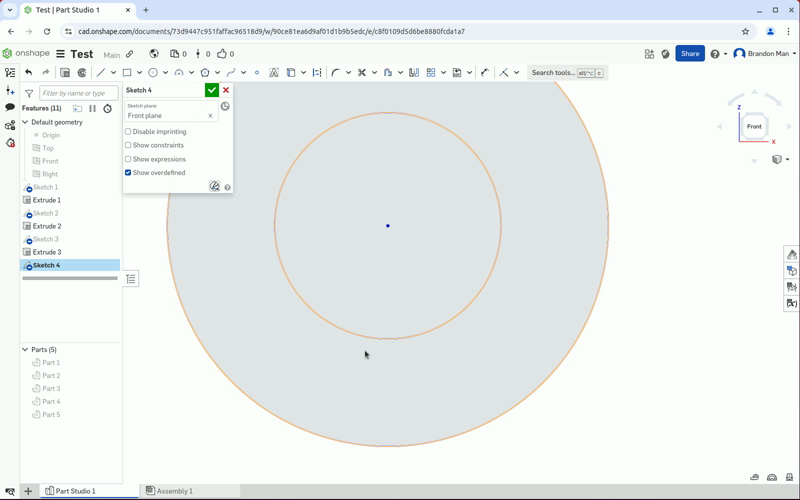
scroll(-6)
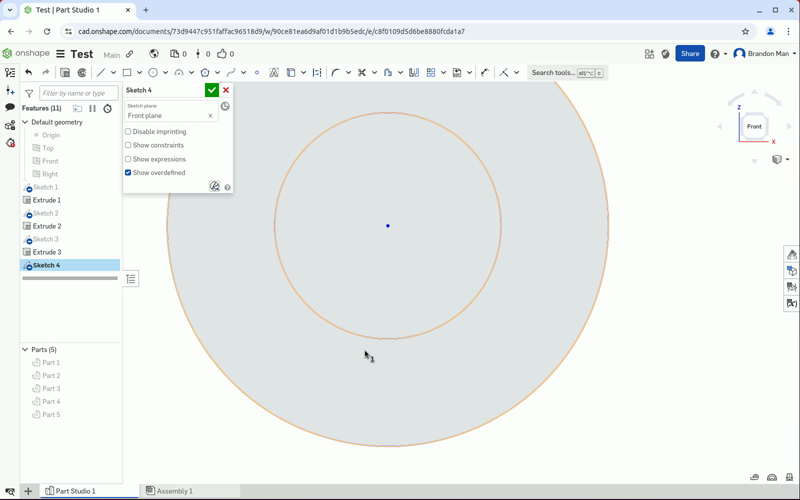
scroll(-6)
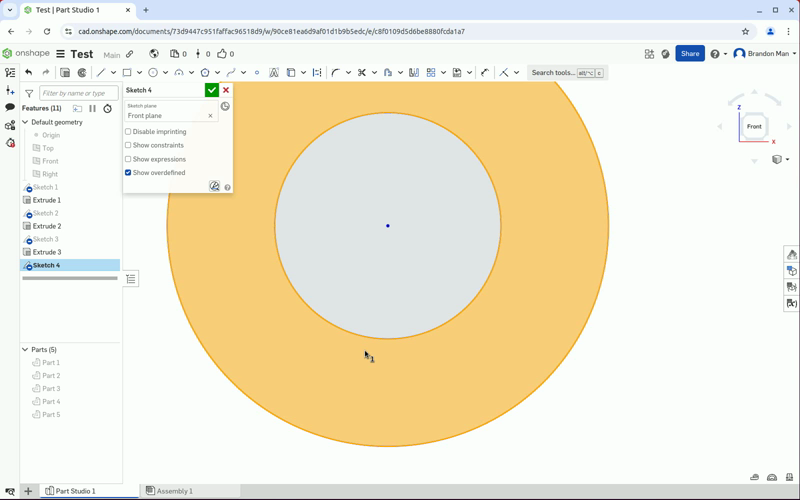
scroll(-6)
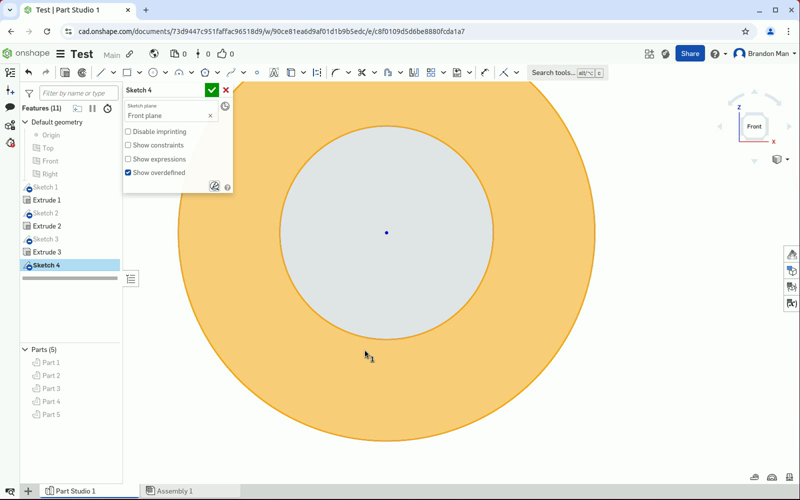
scroll(-6)
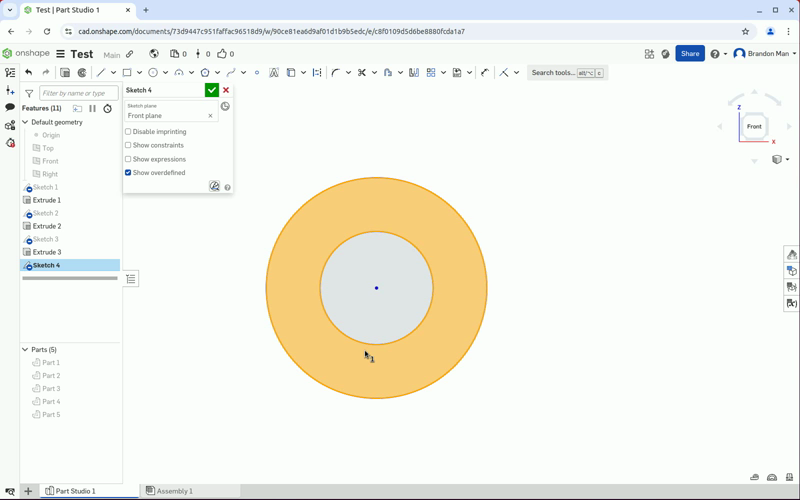
scroll(-6)
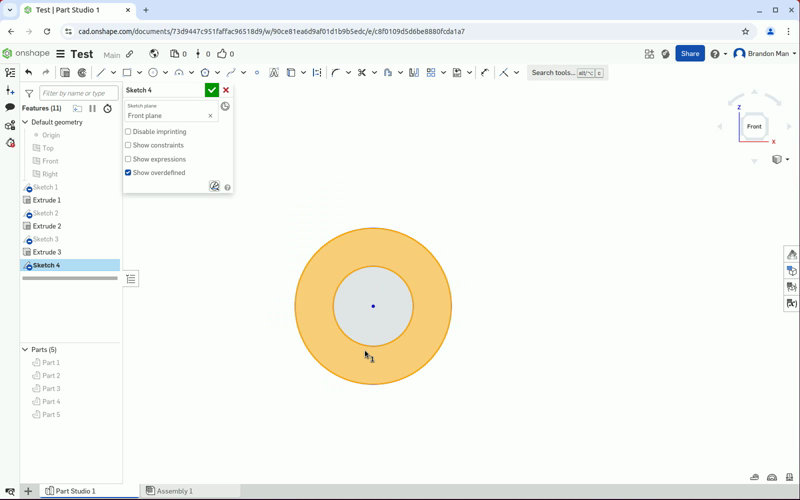
scroll(-6)
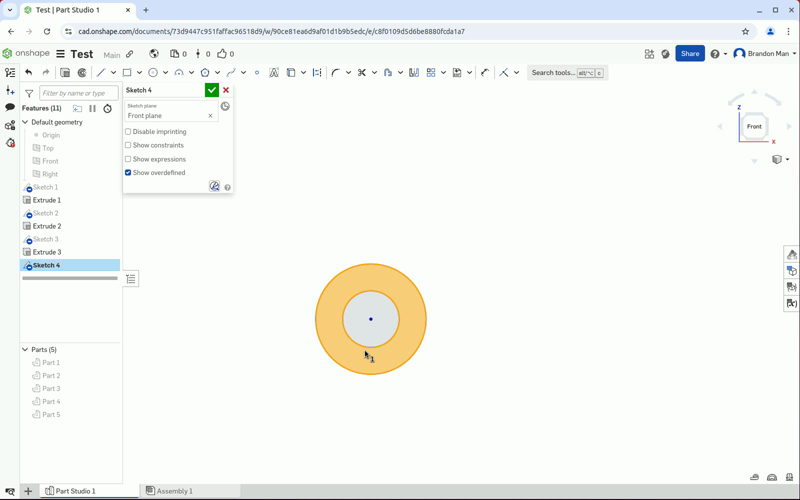
scroll(-6)
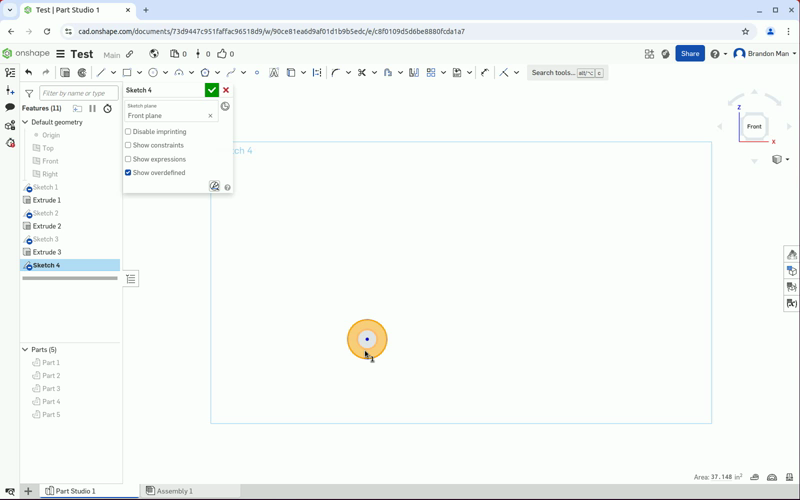
mouse_move(73, 352)
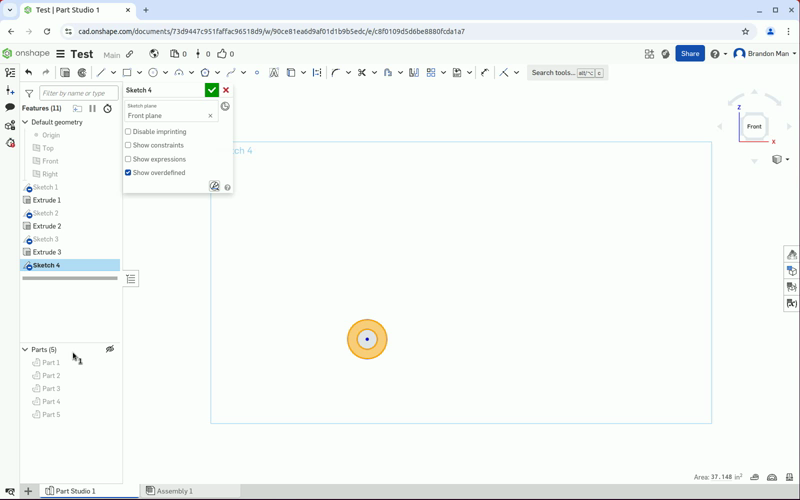
key(shift+y)
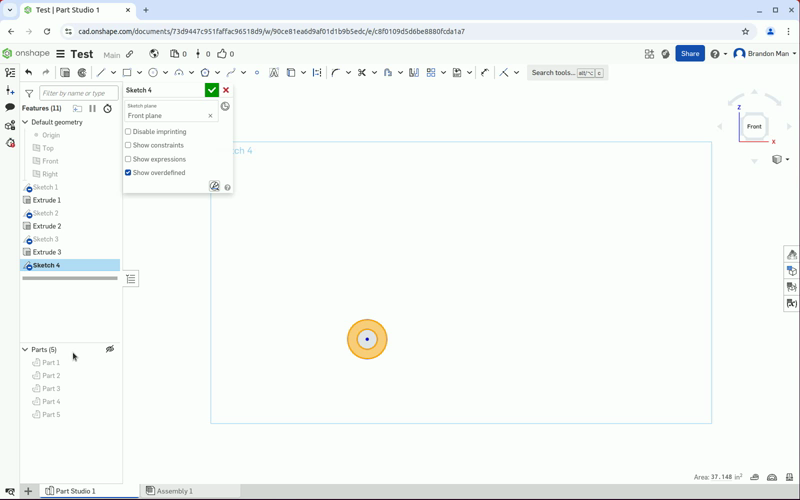
key(shift+e)
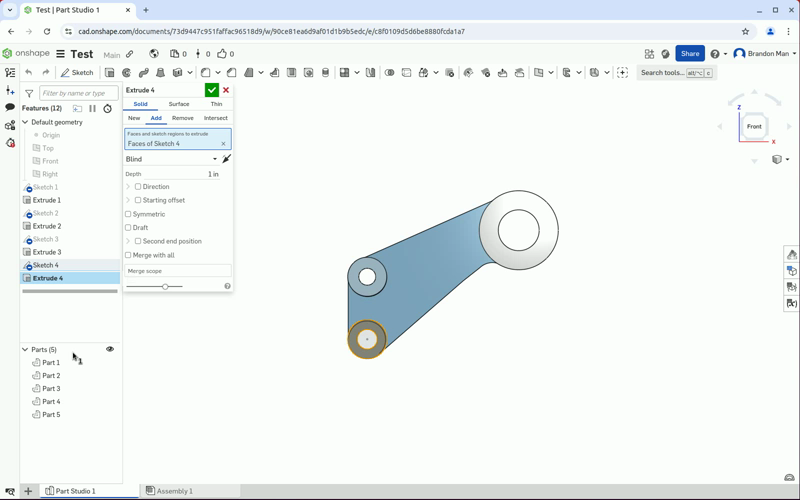
mouse_move(143, 106)
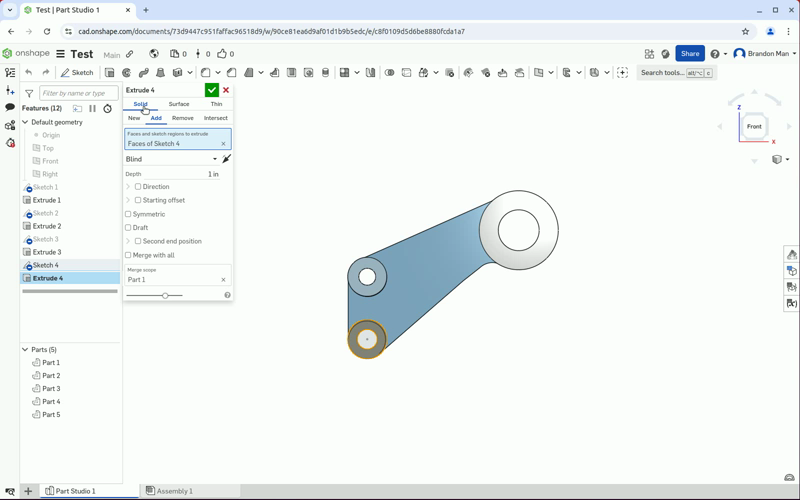
click(143, 106)
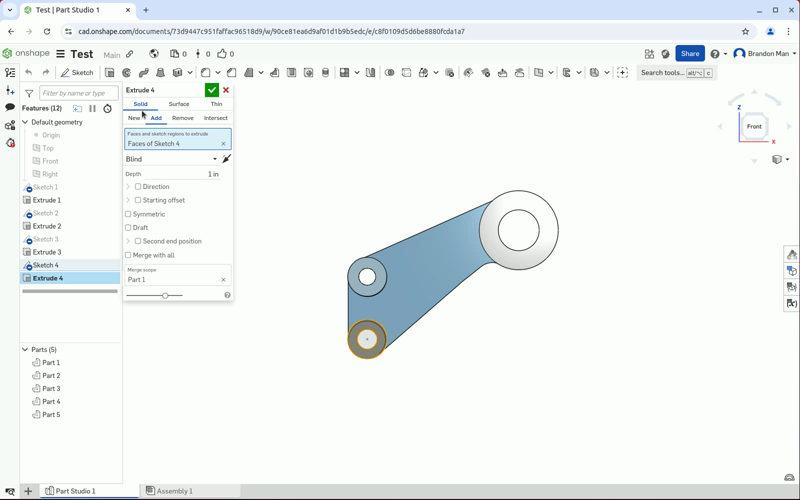
mouse_move(137, 120)
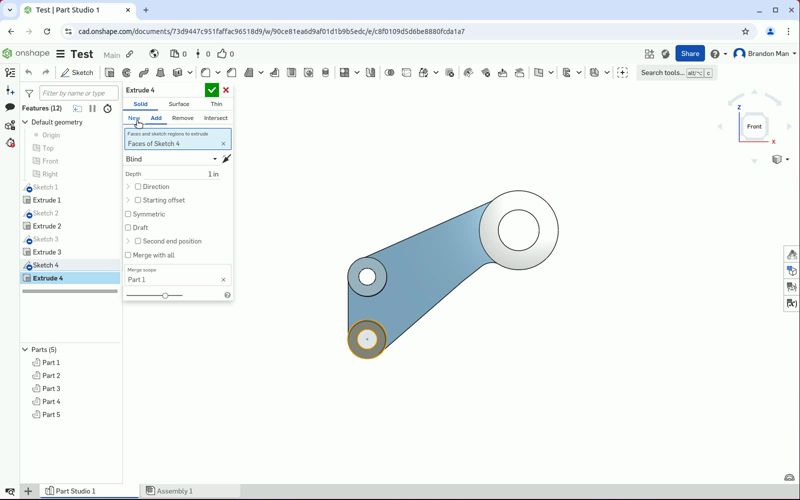
click(137, 120)
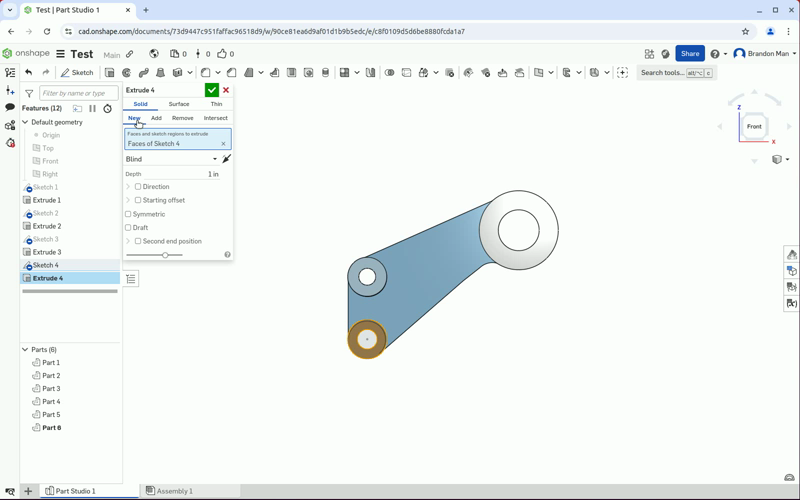
key(tab, 4)
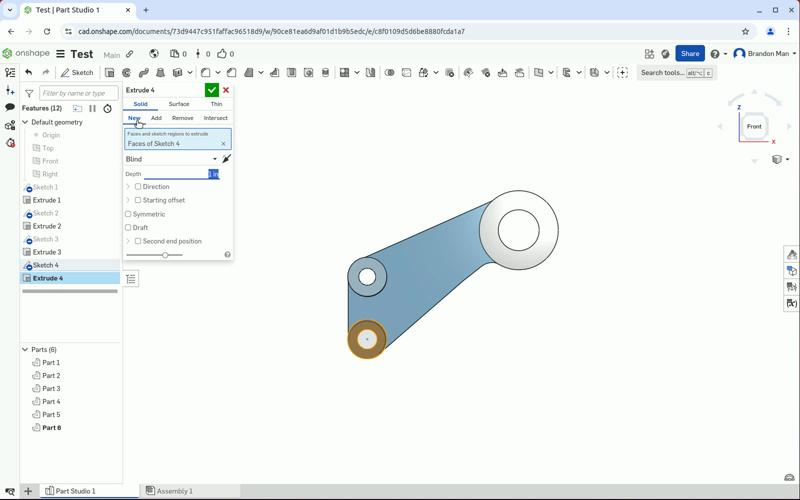
text(8.184)
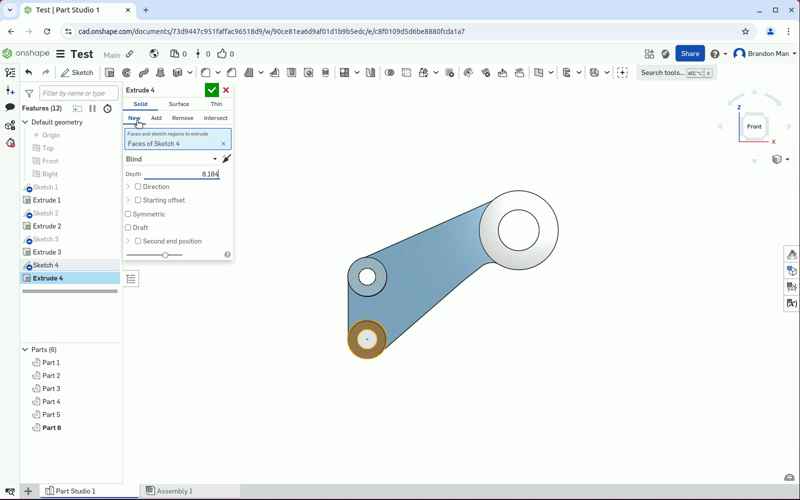
key(tab, 3)
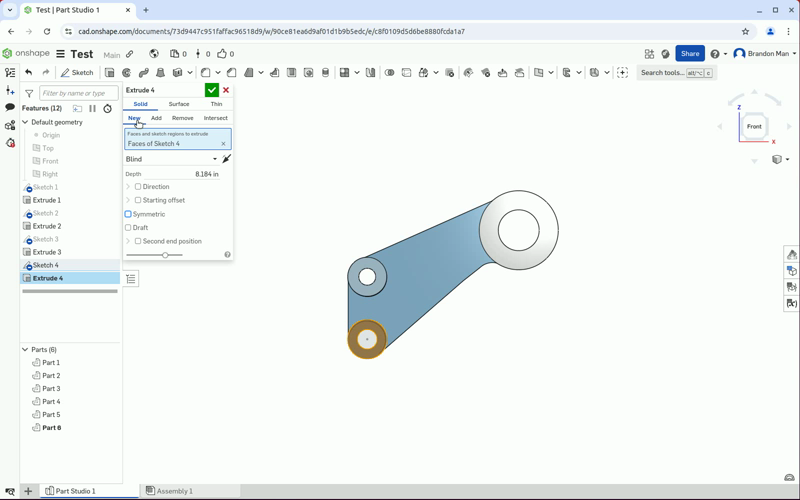
key(space)
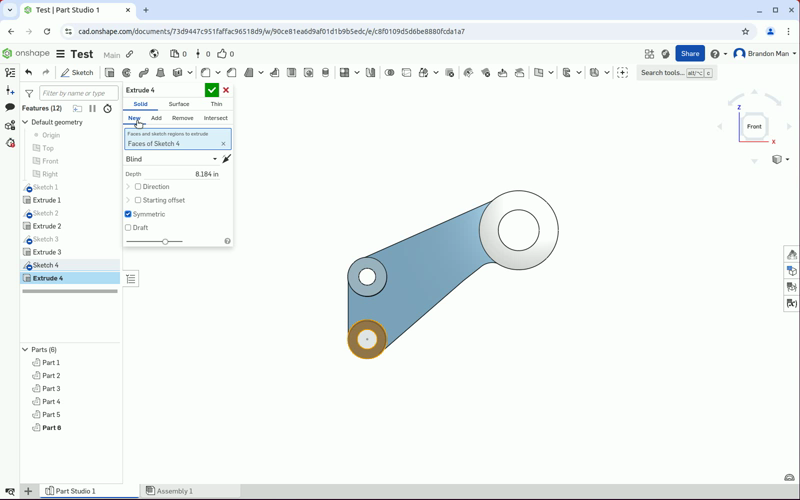
key(enter)
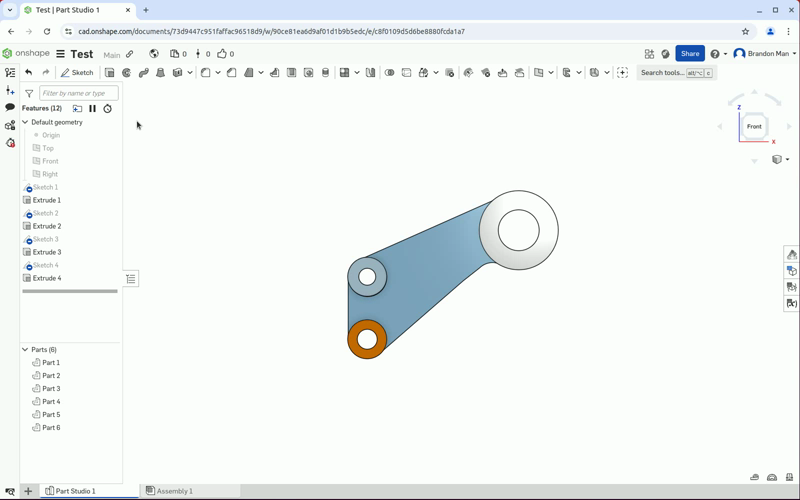
key(shift+h)
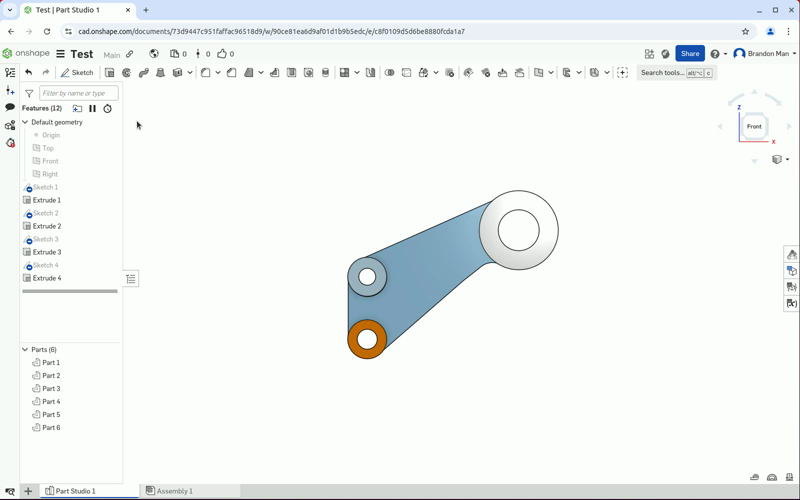
key(shift+h)
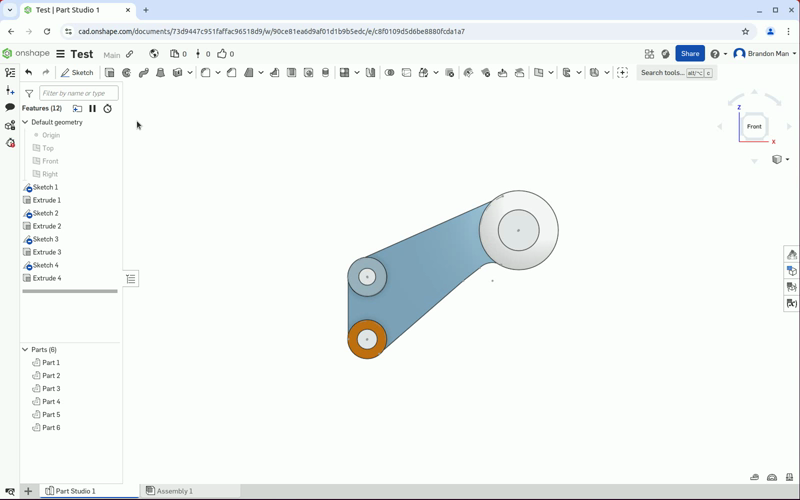
key(shift+7)
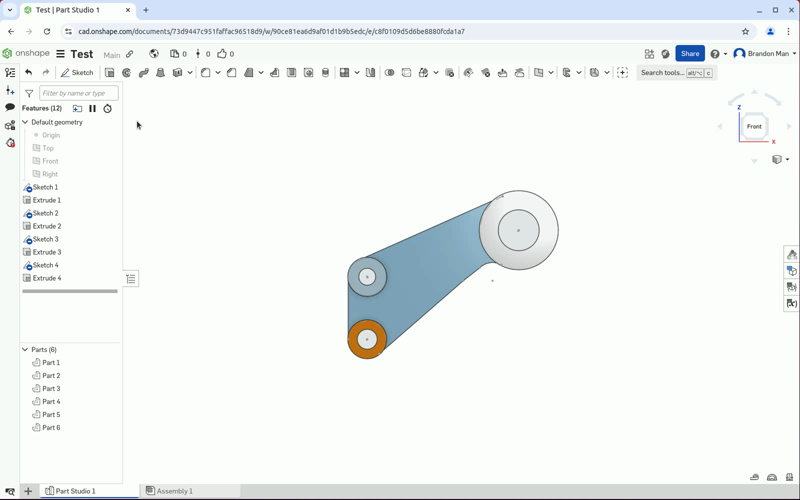
key(left, 2)
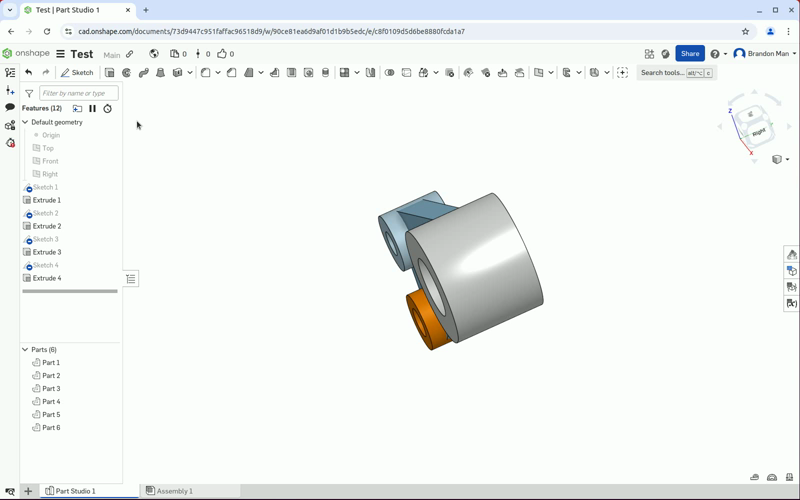
key(down, 2)
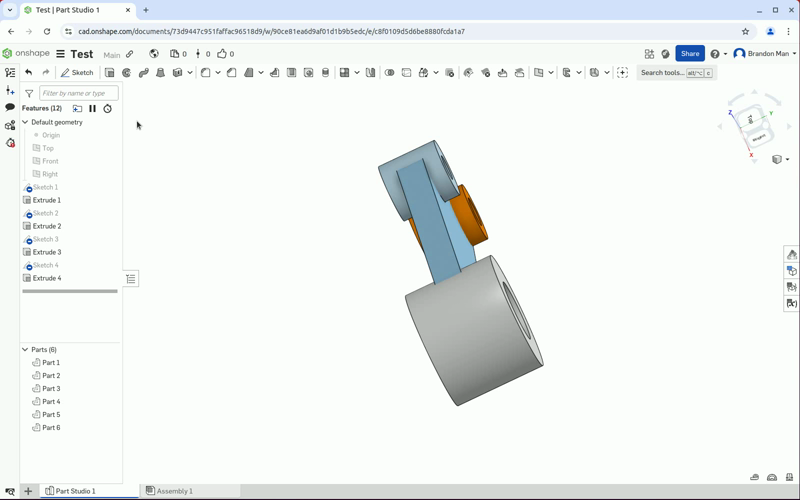
key(up, 2)
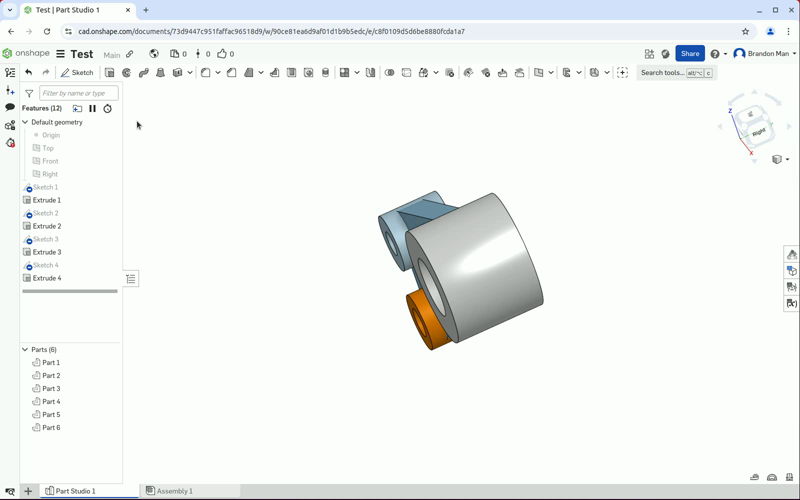
key(right, 2)
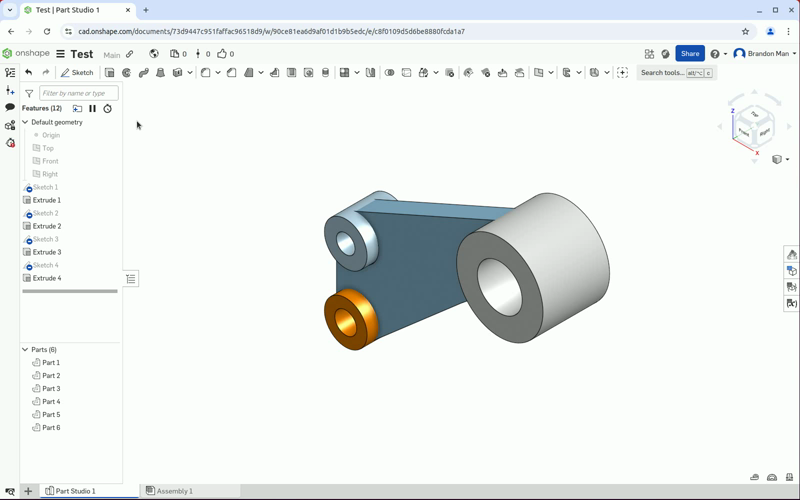
mouse_move(73, 189)
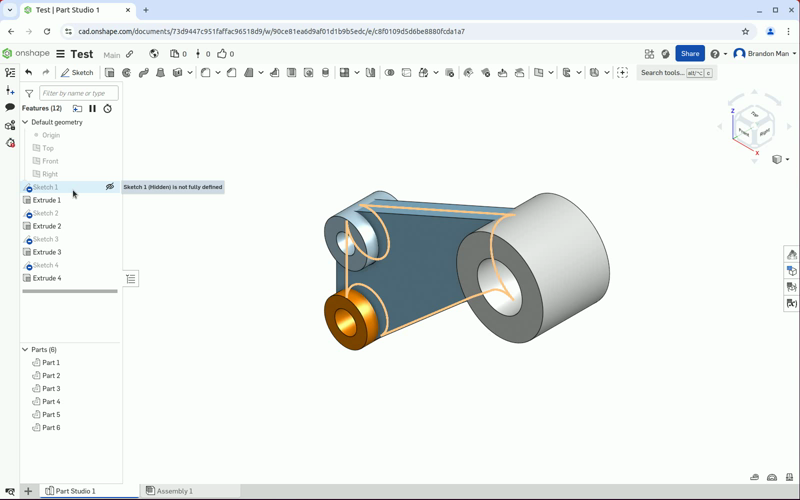
click(73, 189)